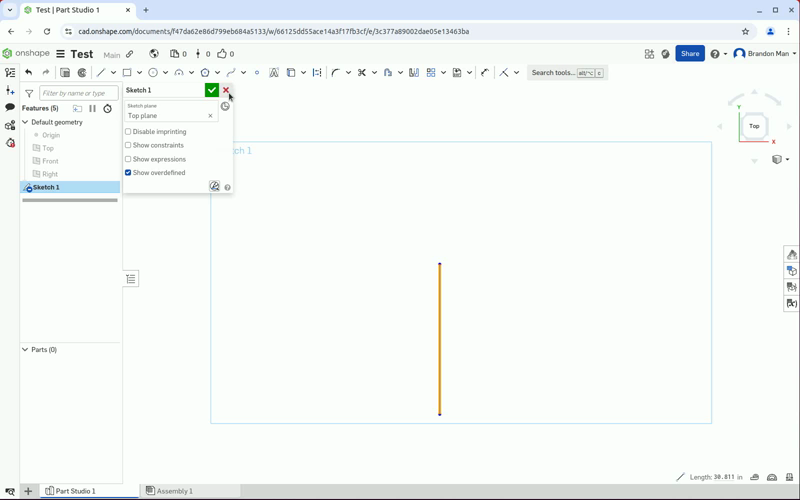
key(shift+h)
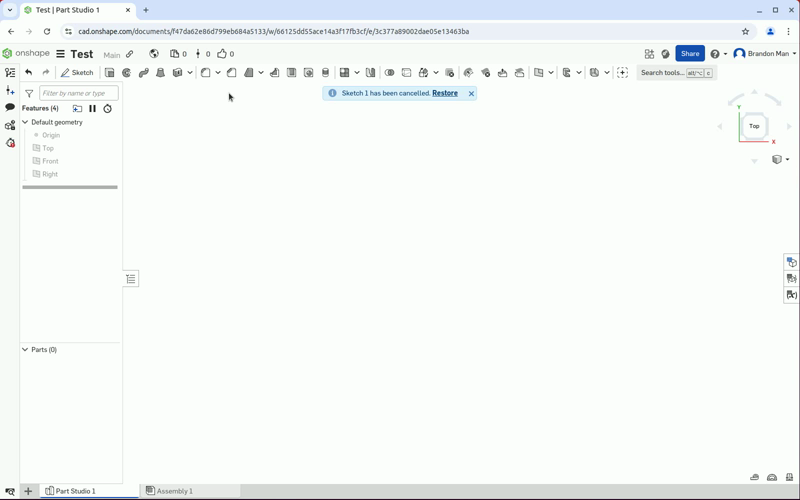
mouse_move(73, 352)
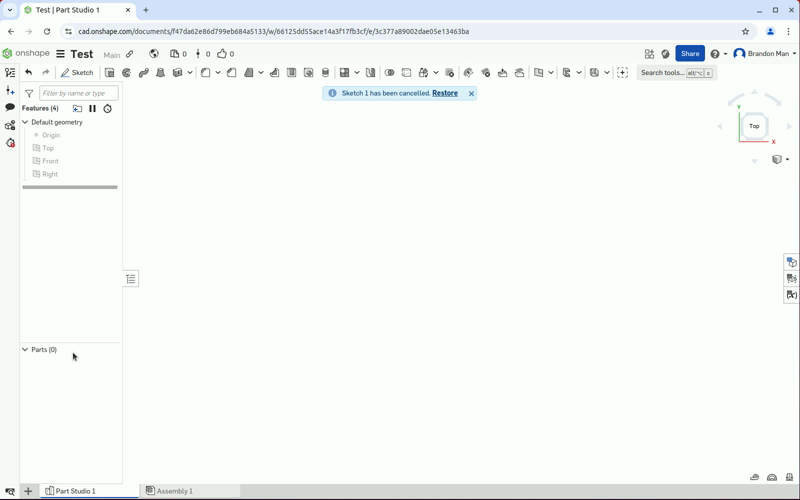
key(y)
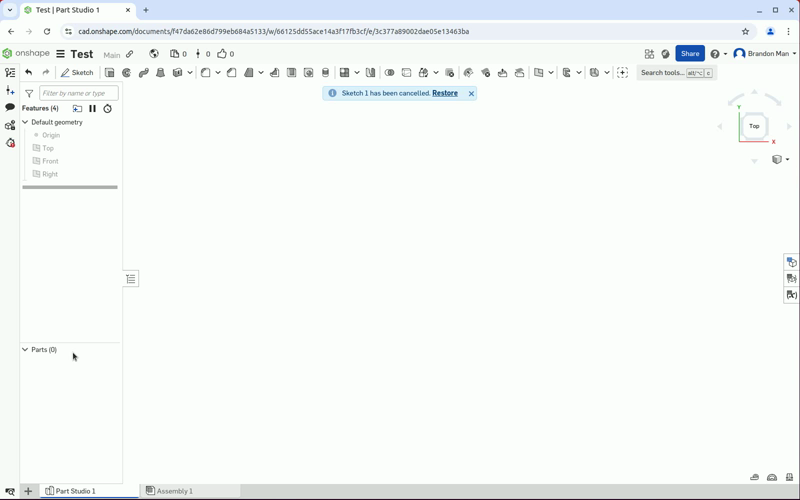
key(shift+p)
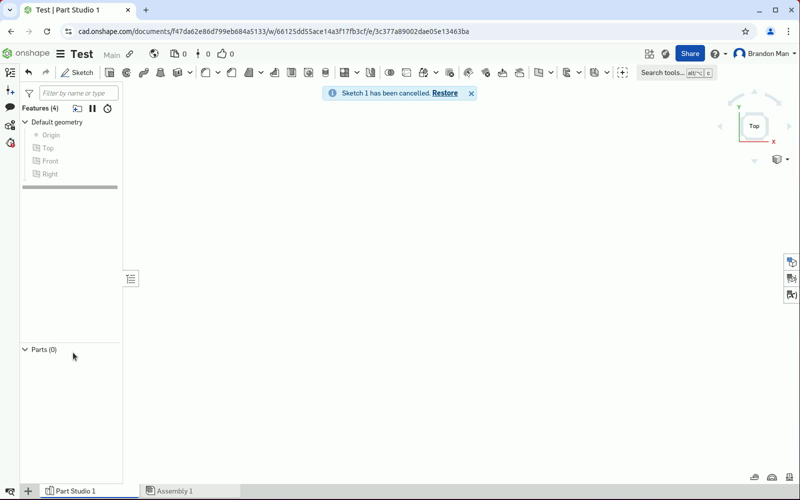
key(space)
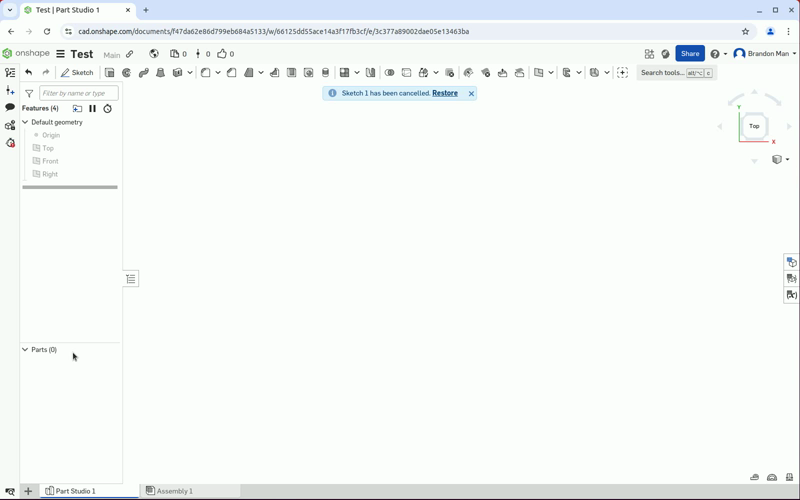
key_down(shift)
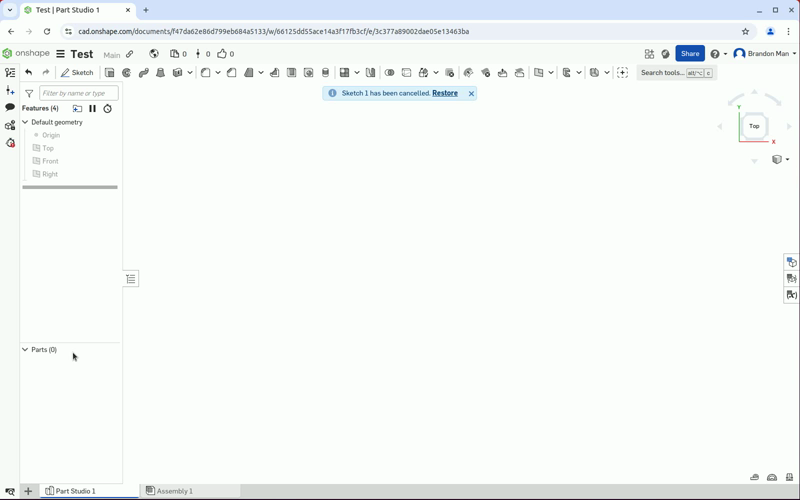
key(up)
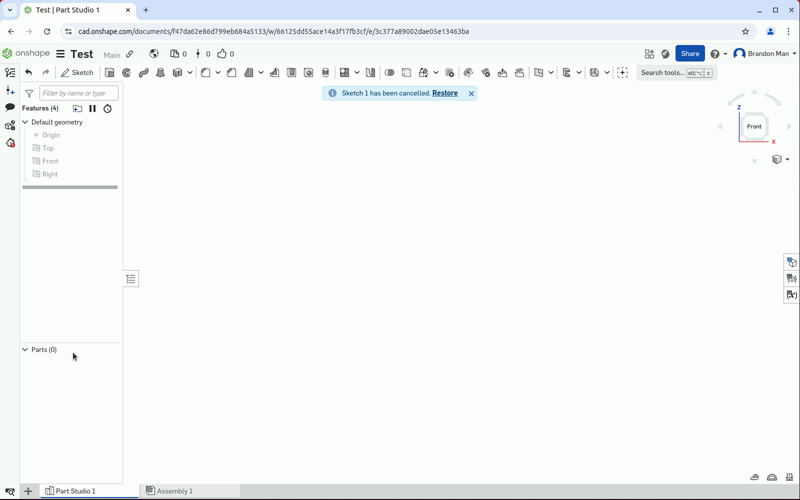
key_up(shift)
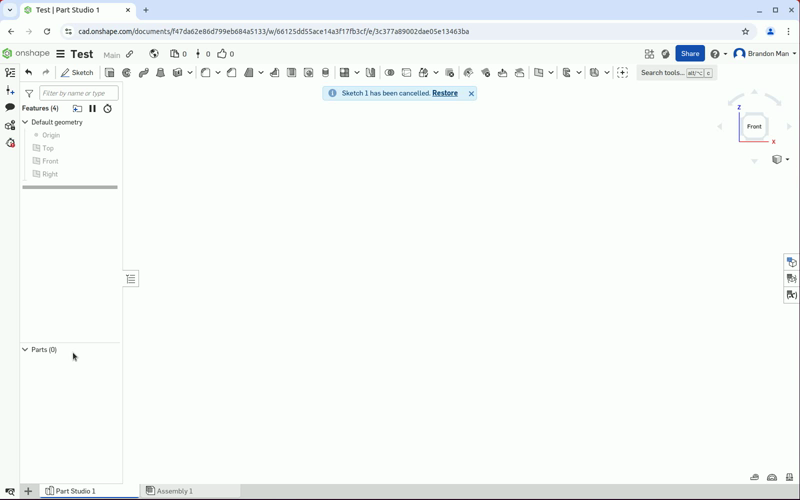
mouse_move(73, 352)
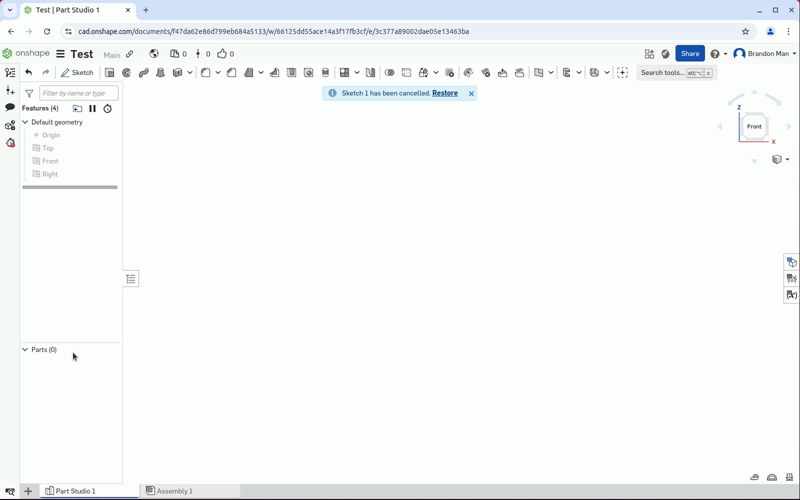
key(shift+y)
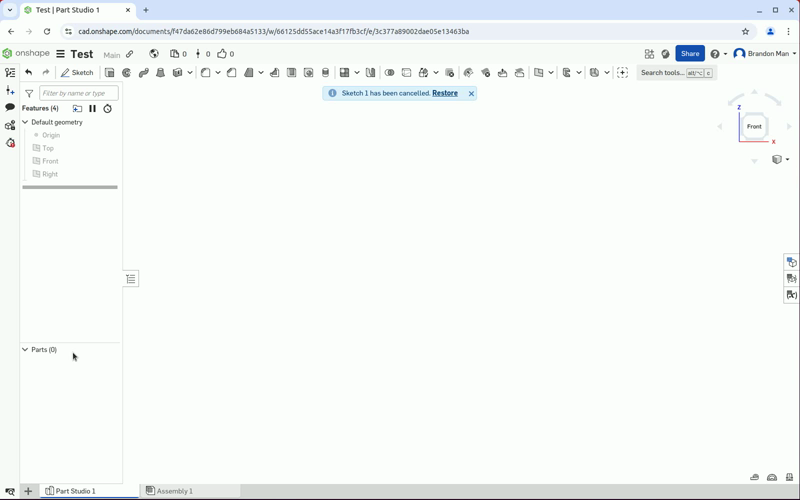
key(shift+s)
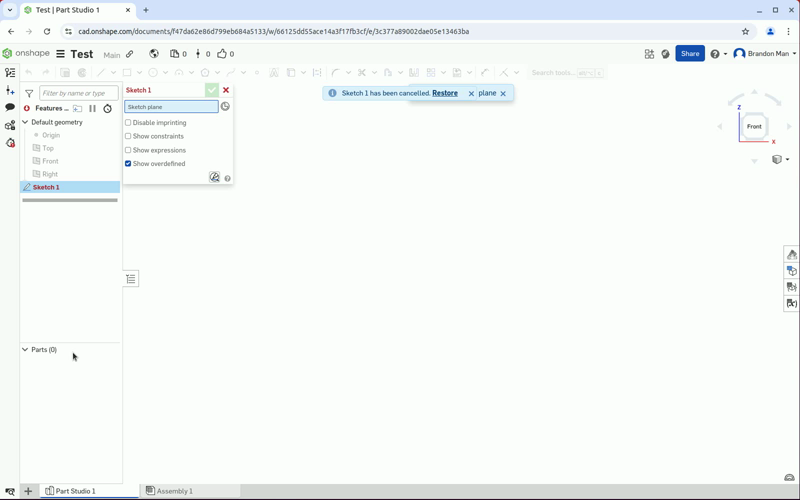
mouse_move(73, 163)
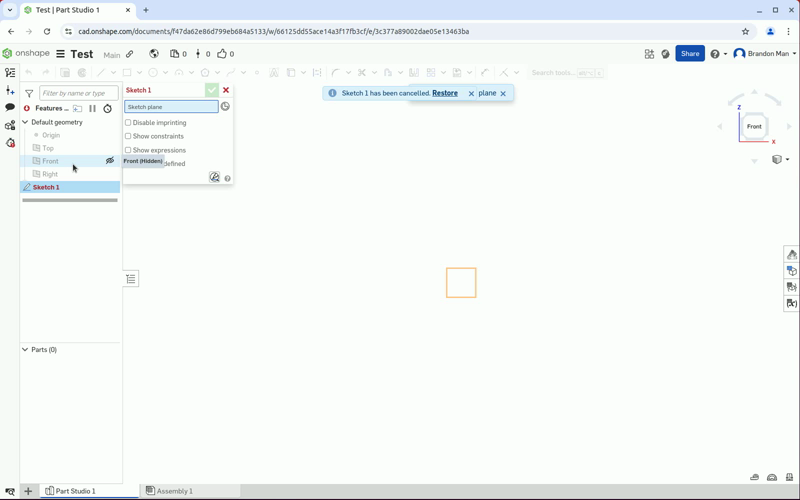
click(73, 163)
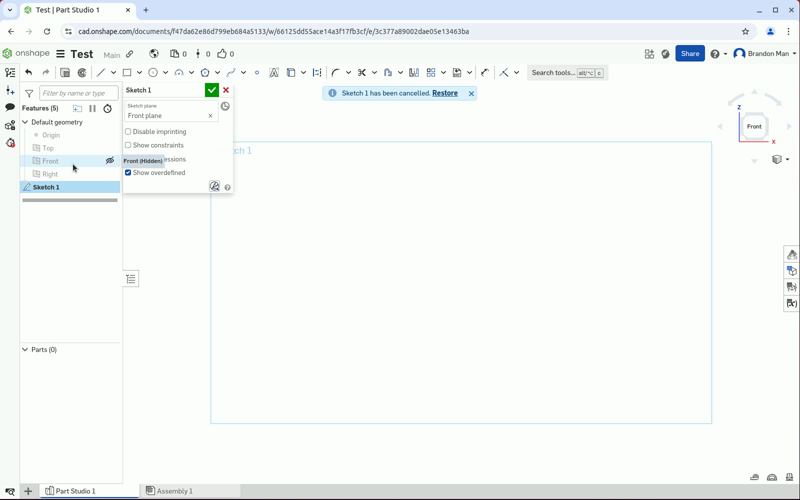
mouse_move(73, 352)
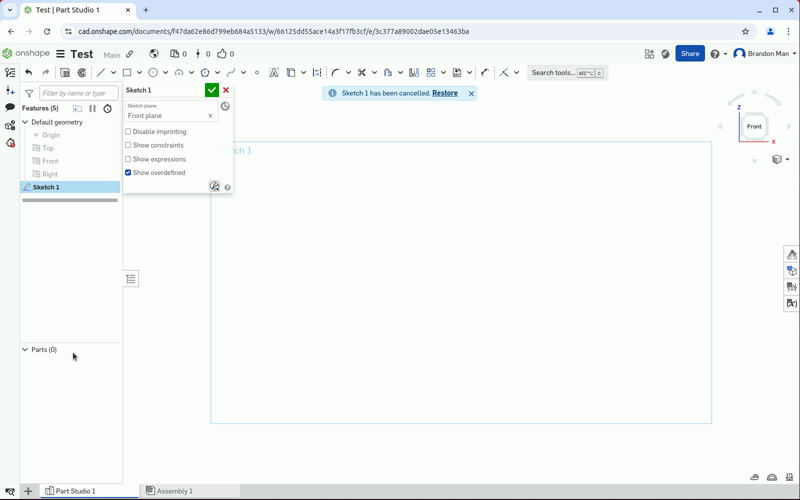
key(y)
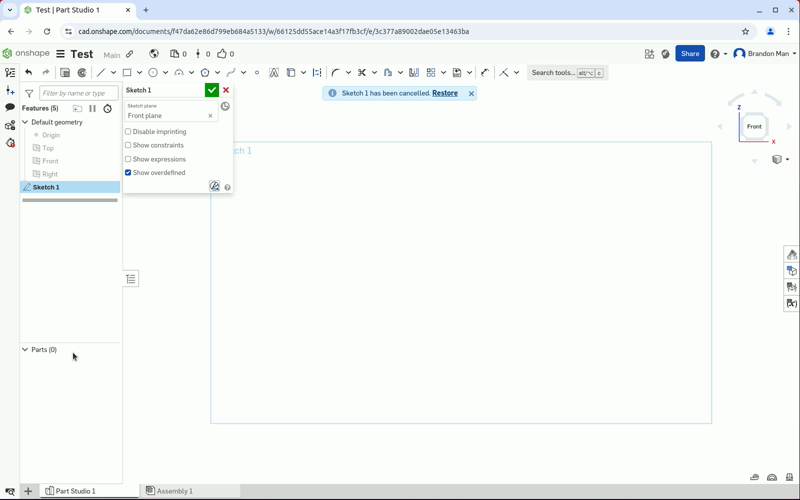
key(l)
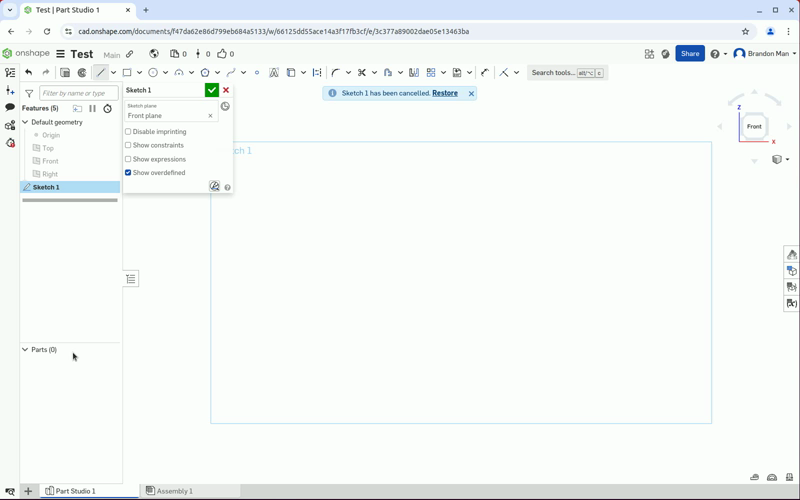
key_down(shift)
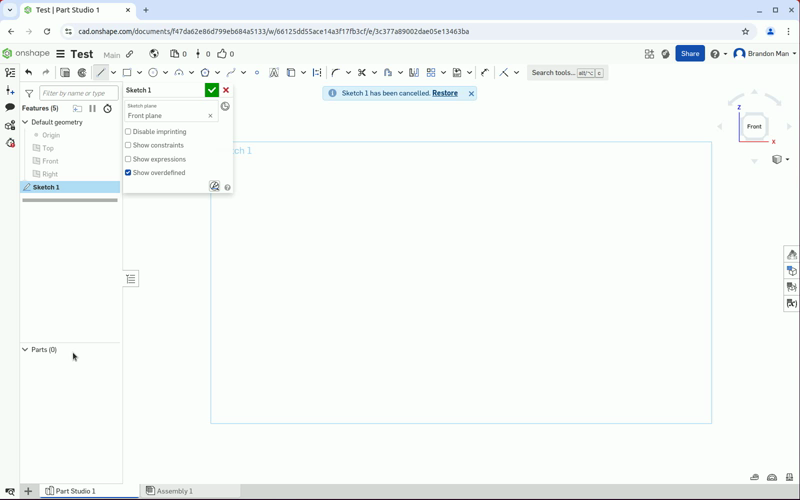
mouse_move(460, 282)
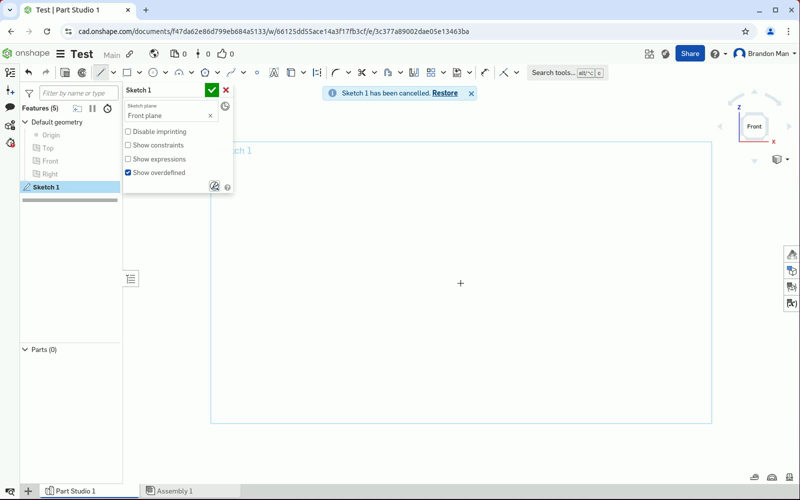
click(460, 282)
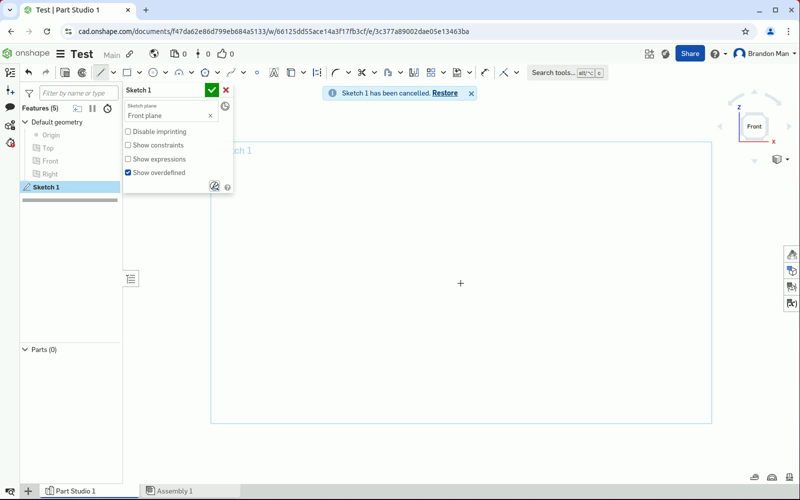
key_up(shift)
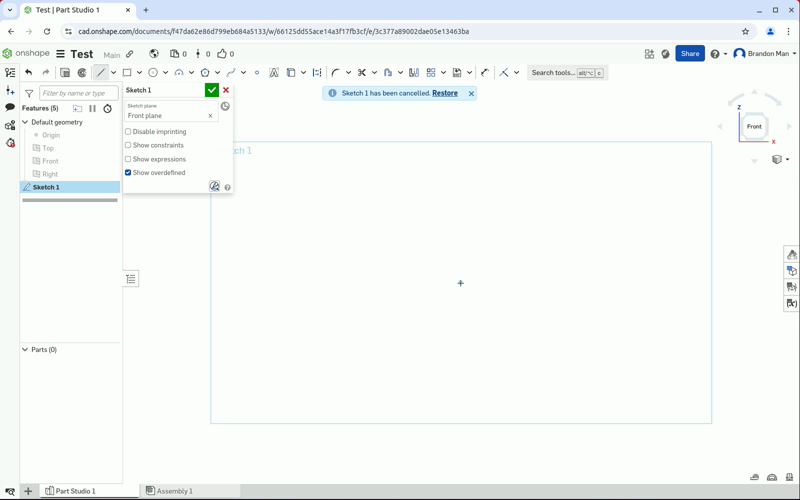
key_down(shift)
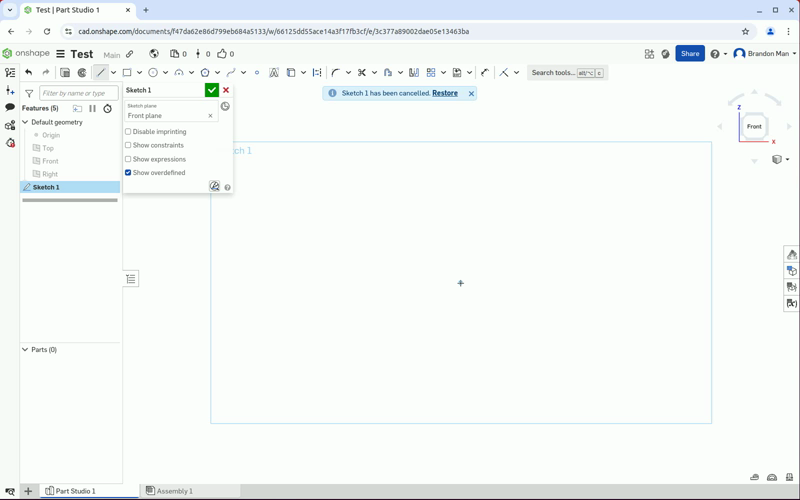
mouse_move(573, 282)
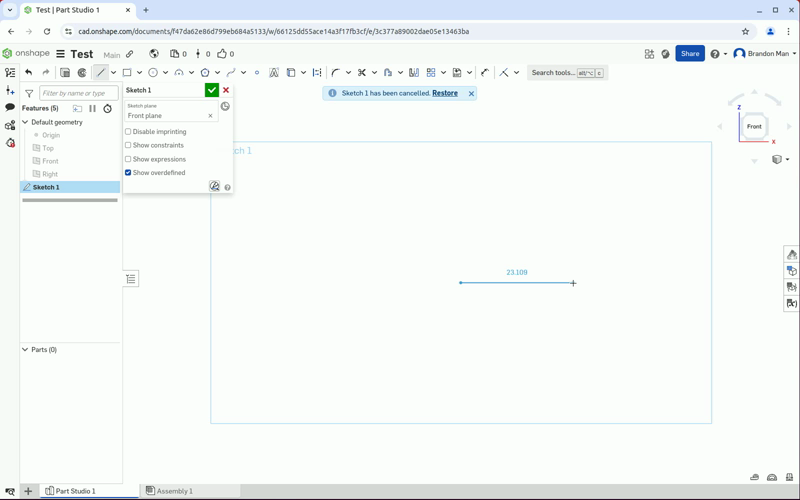
click(573, 282)
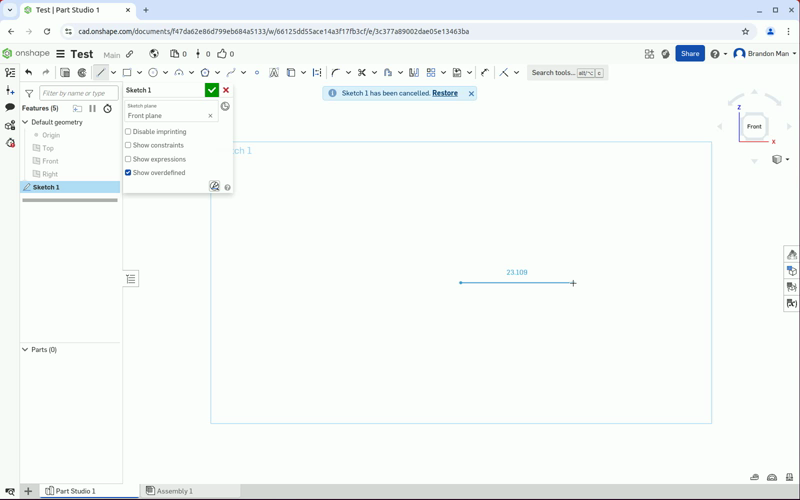
key_up(shift)
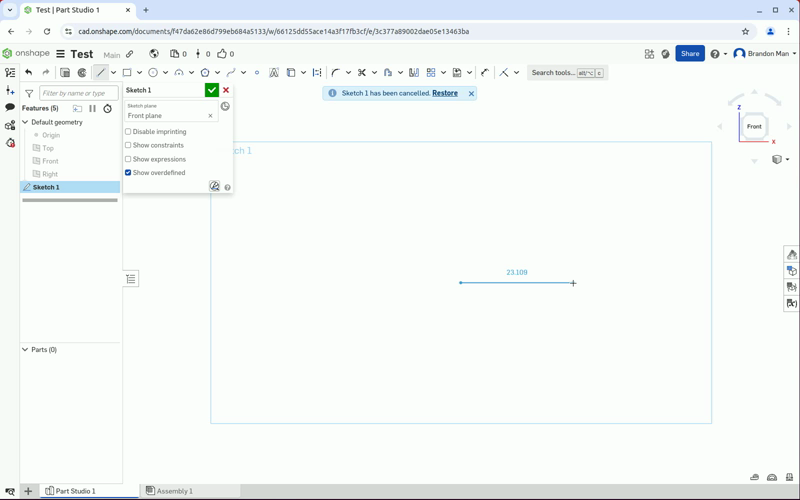
key_down(shift)
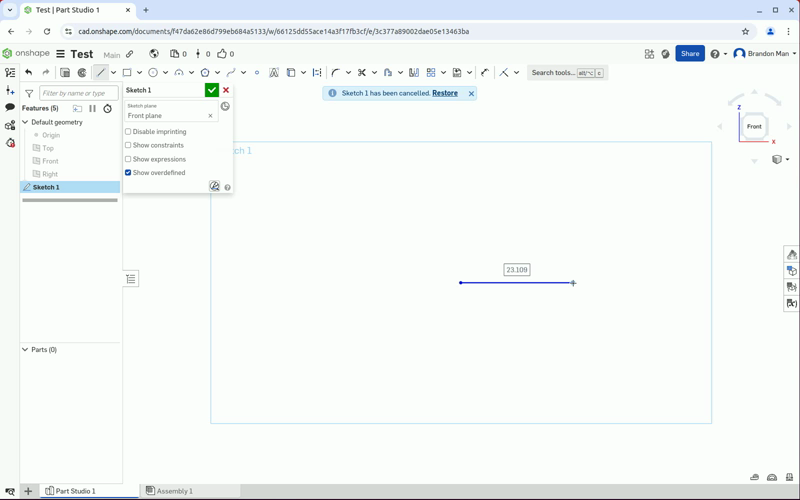
mouse_move(589, 282)
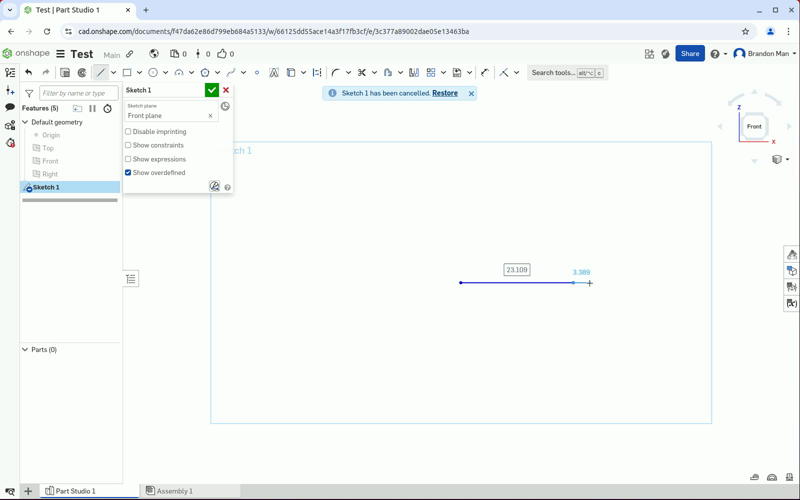
mouse_move(573, 245)
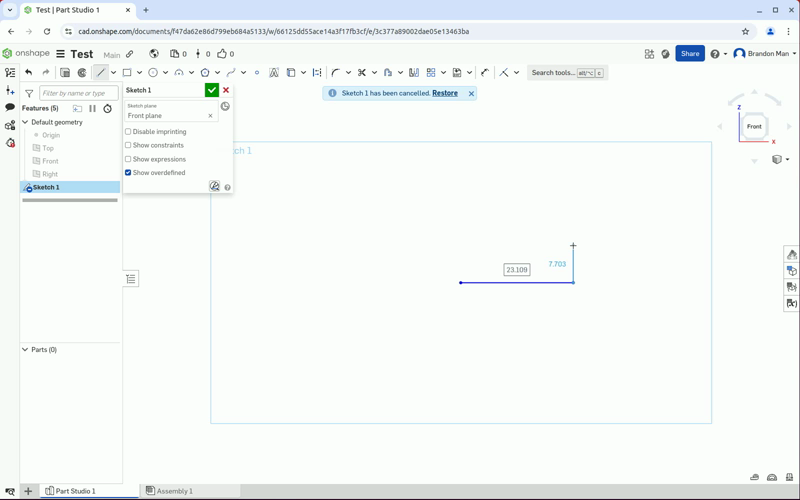
click(573, 245)
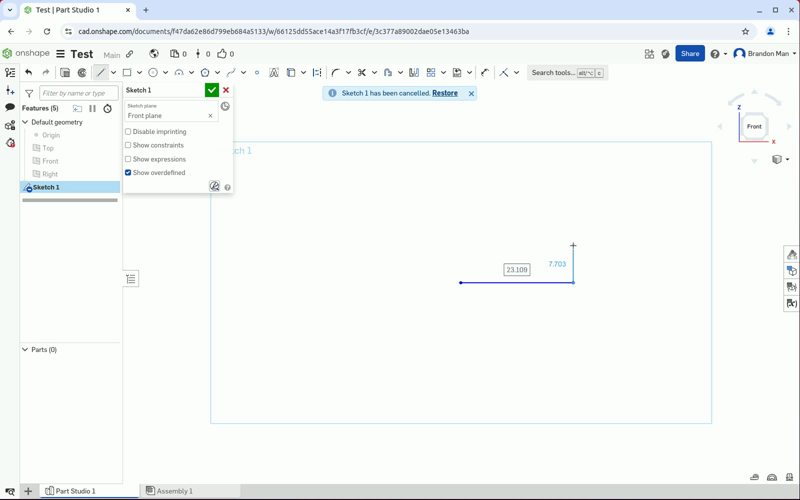
key_up(shift)
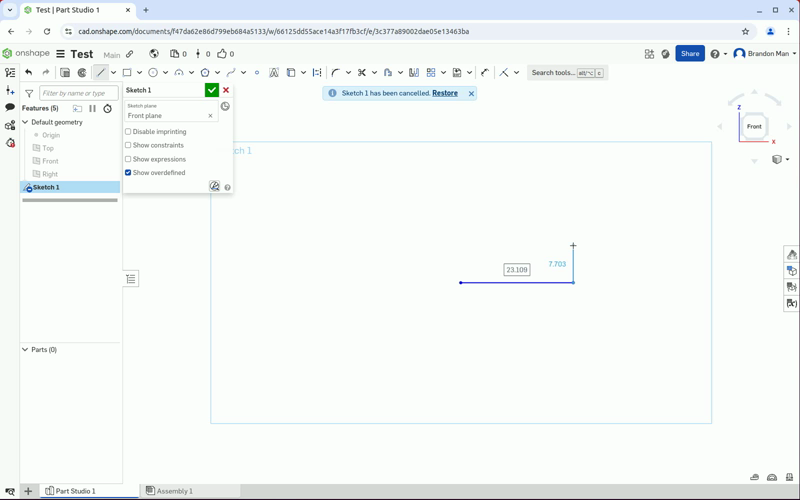
key_down(shift)
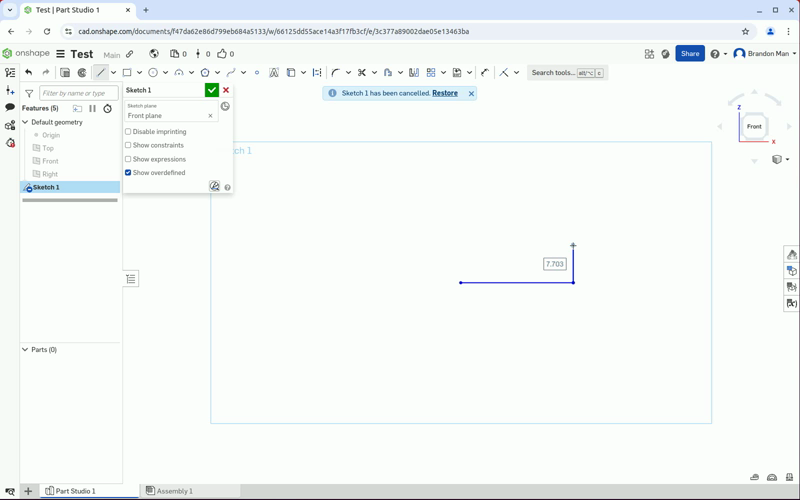
mouse_move(460, 245)
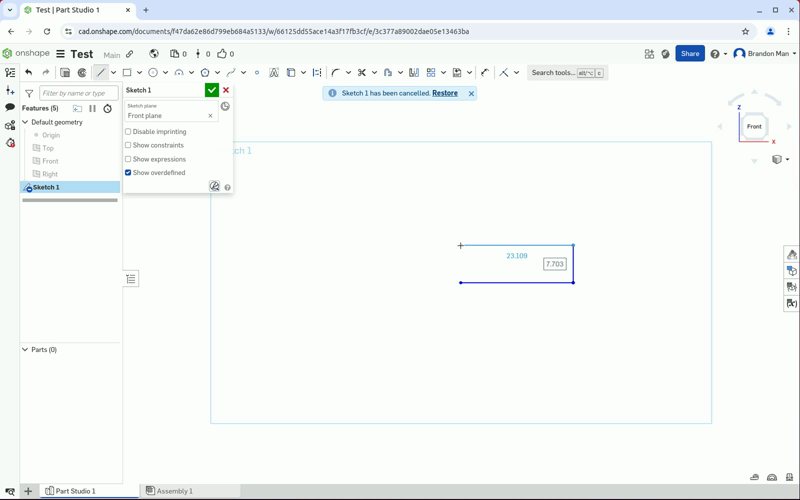
click(460, 245)
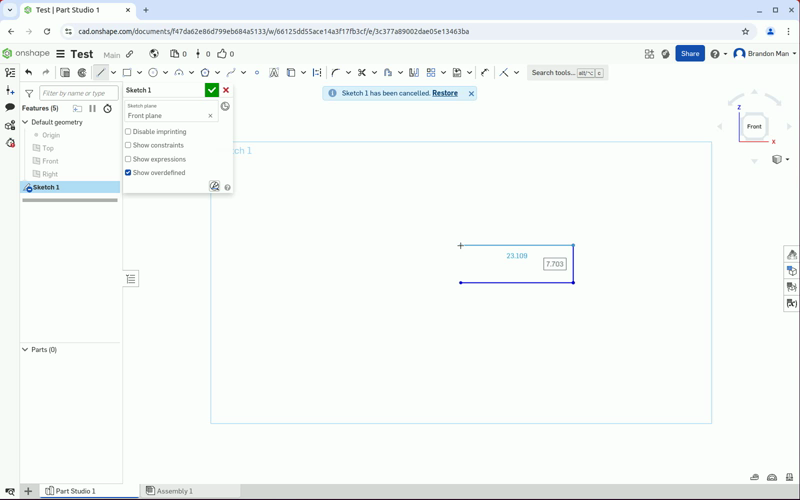
key_up(shift)
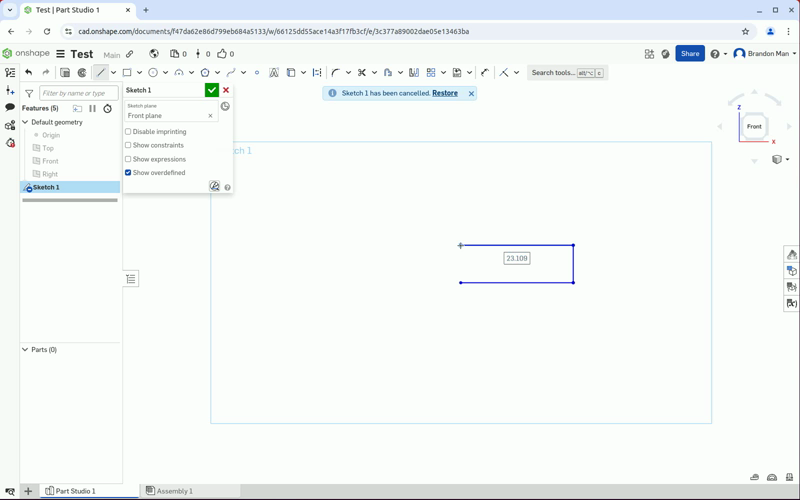
mouse_move(490, 245)
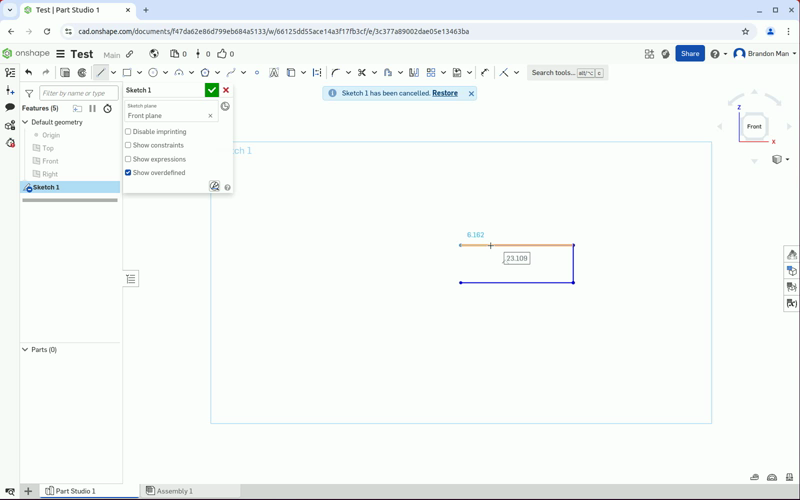
key_down(shift)
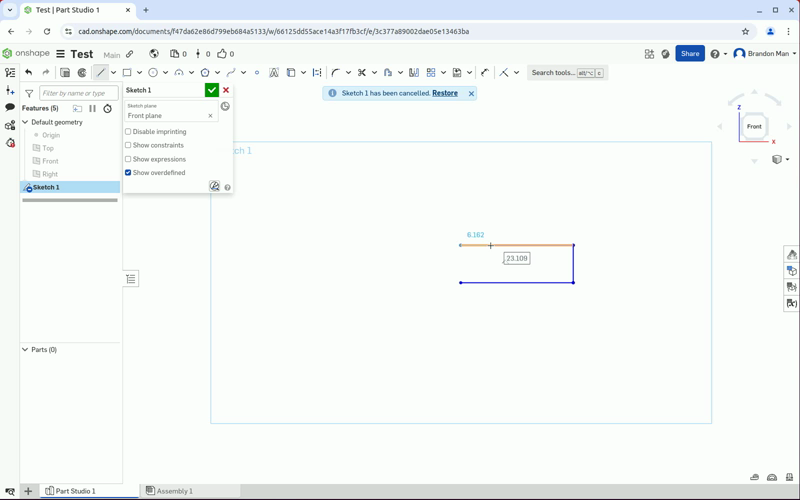
mouse_move(460, 282)
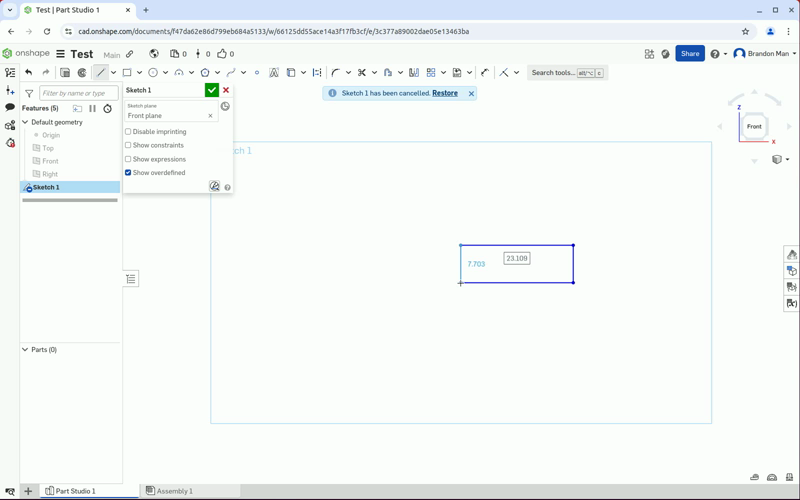
key_up(shift)
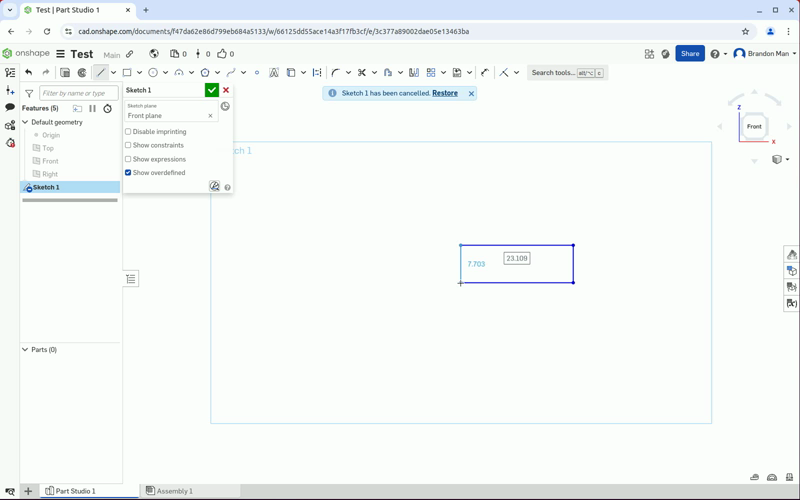
click(460, 282)
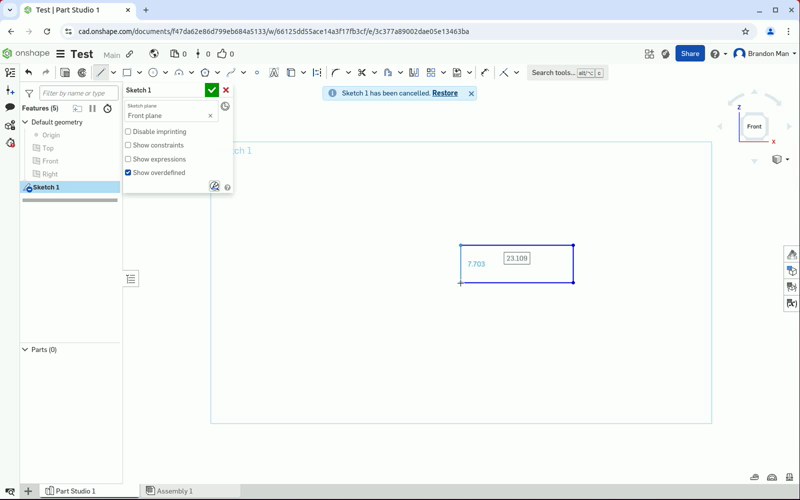
key(esc)
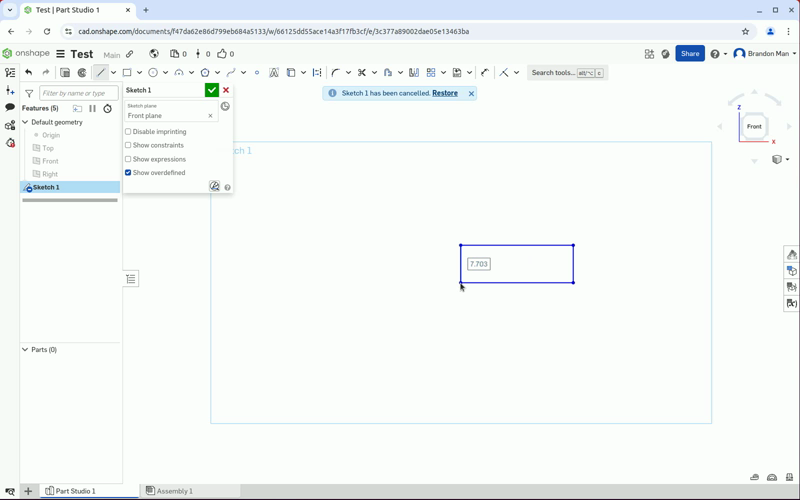
mouse_move(467, 260)
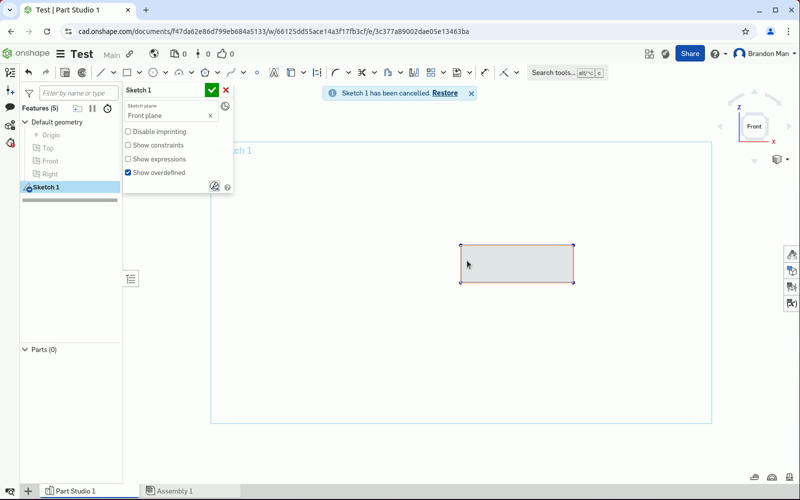
click(467, 260)
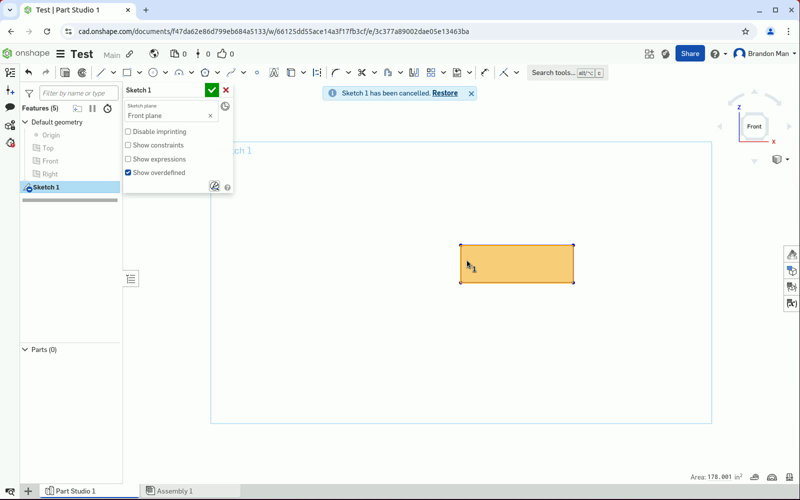
mouse_move(73, 352)
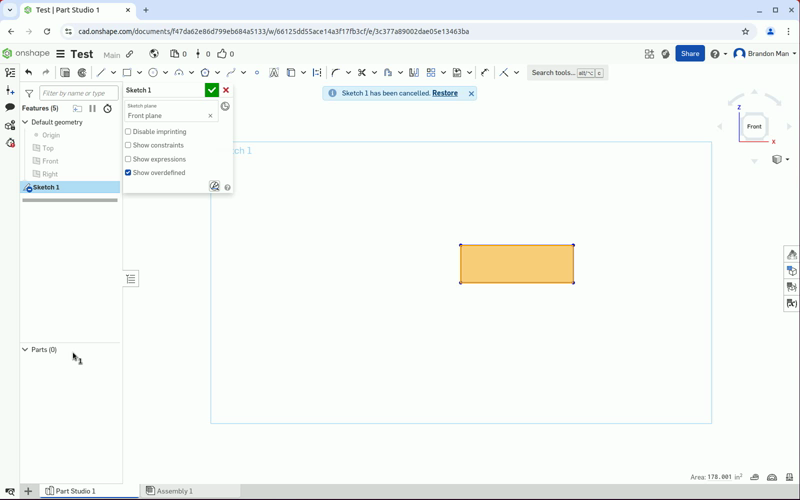
key(shift+y)
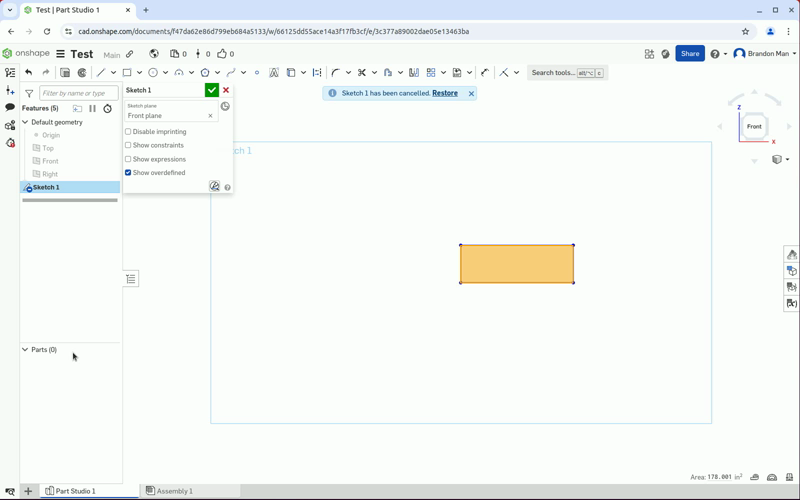
key(shift+e)
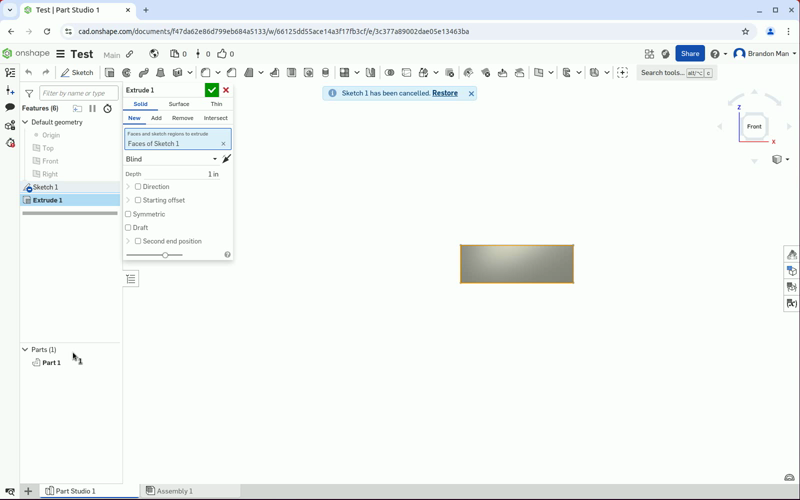
mouse_move(143, 106)
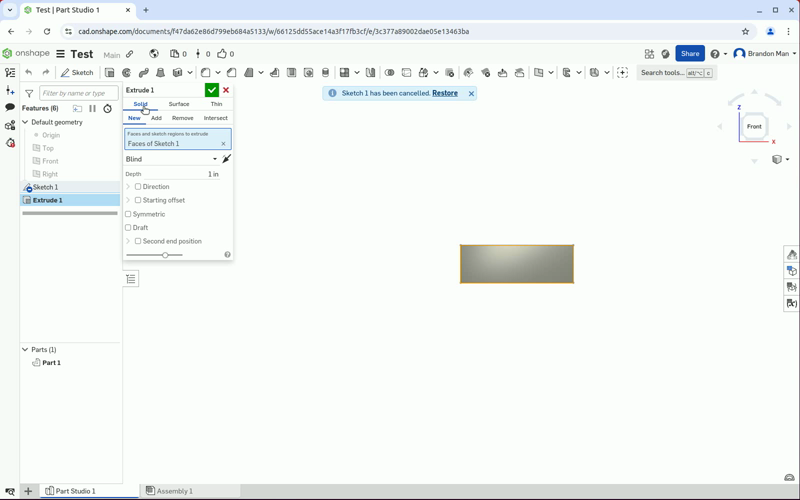
click(143, 106)
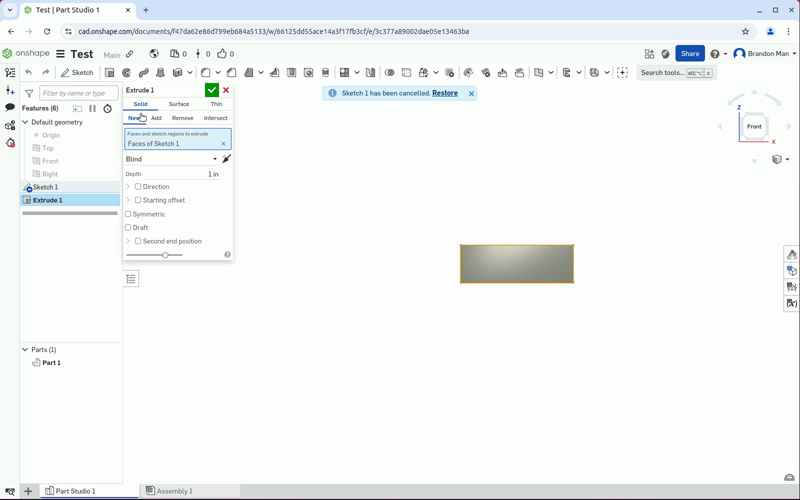
mouse_move(137, 120)
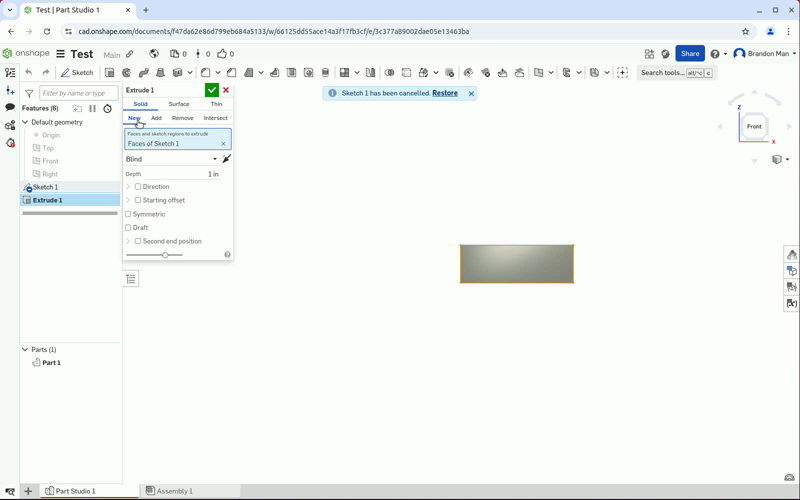
click(137, 120)
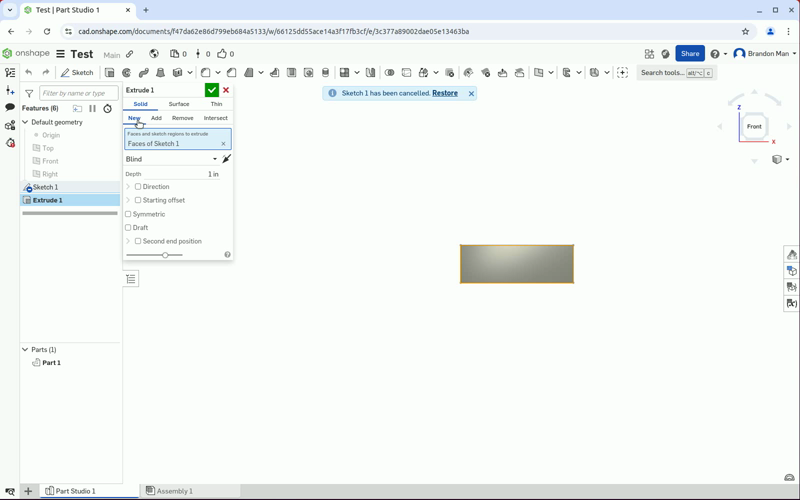
key(tab, 4)
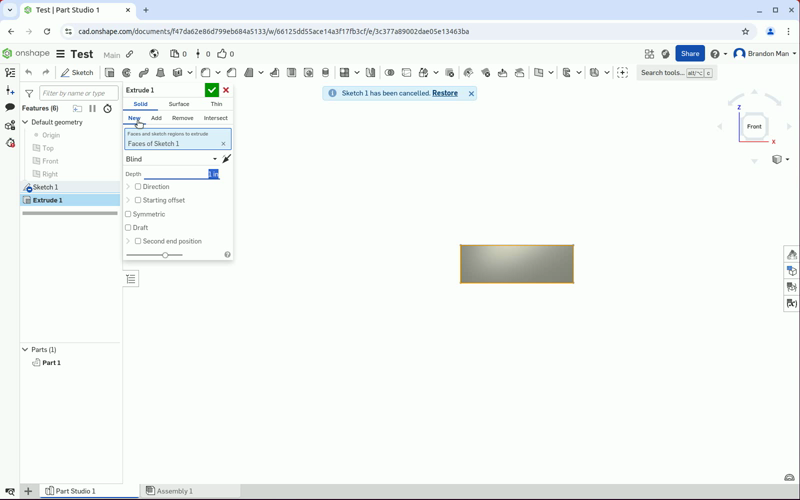
text(11.554)
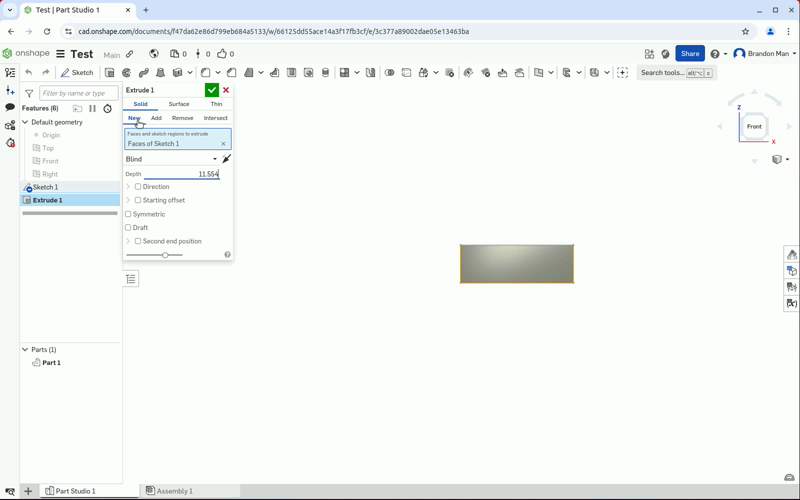
key(enter)
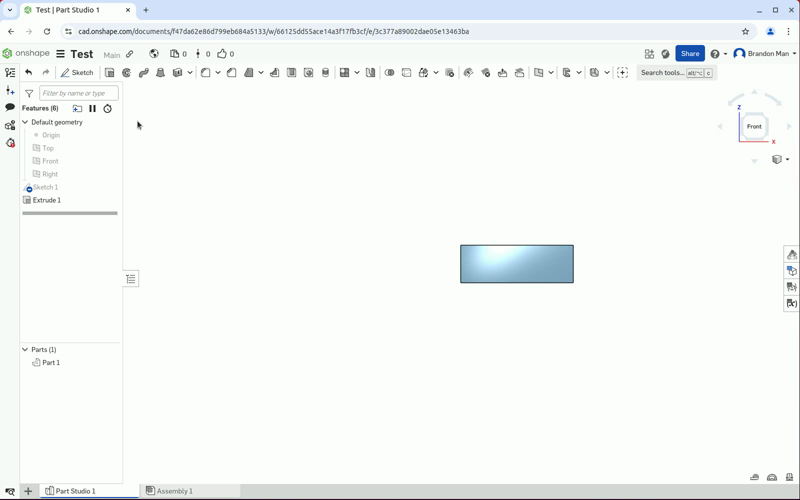
key(shift+h)
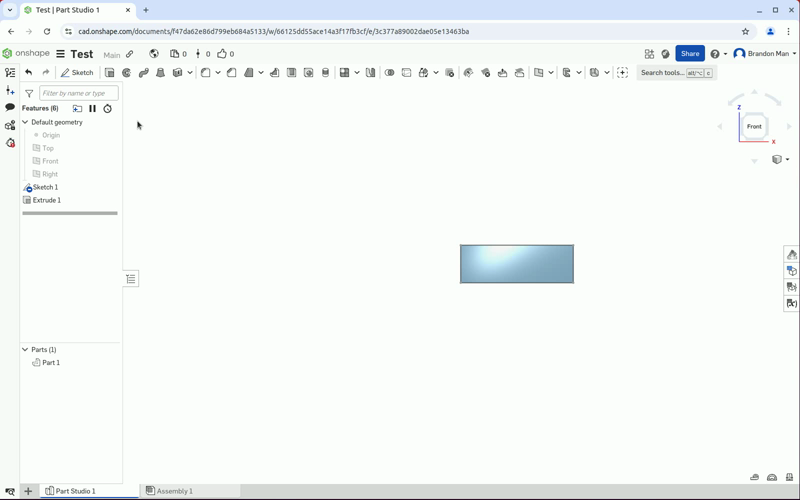
key(shift+h)
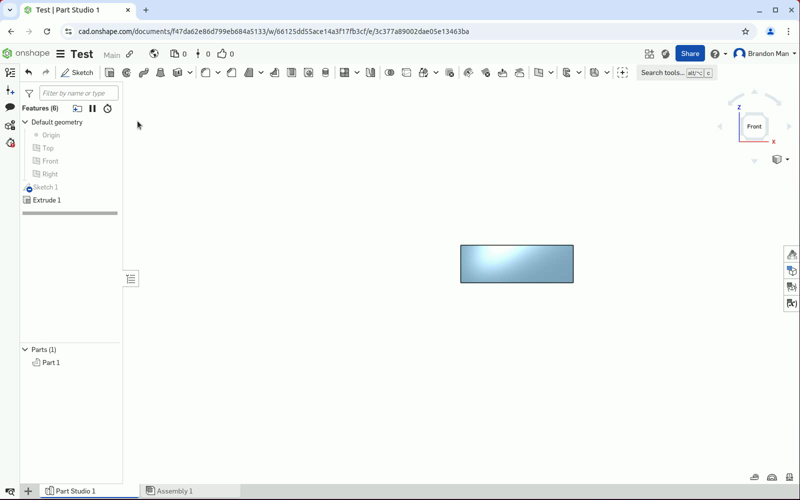
mouse_move(73, 189)
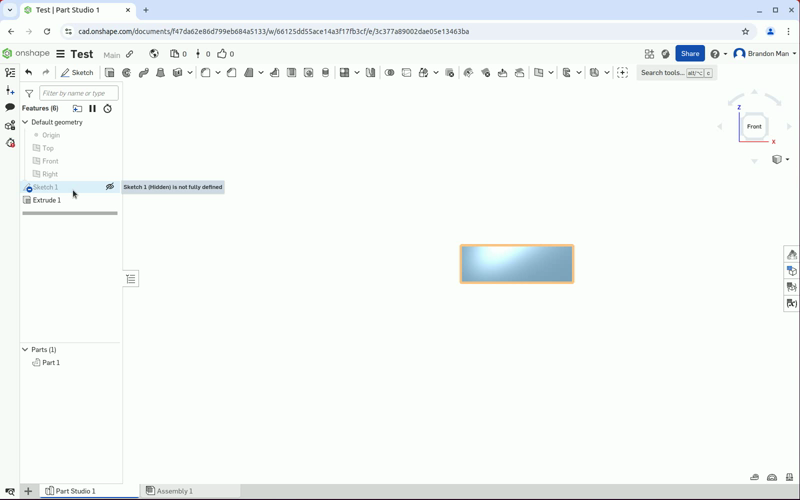
click(73, 189)
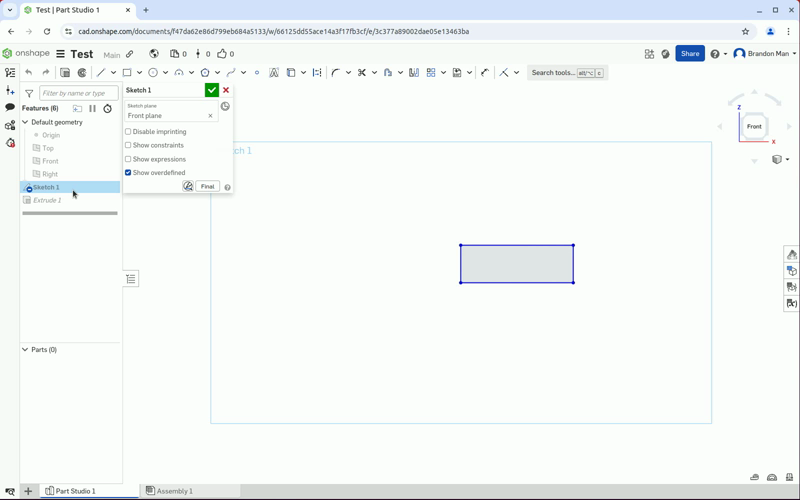
mouse_move(229, 92)
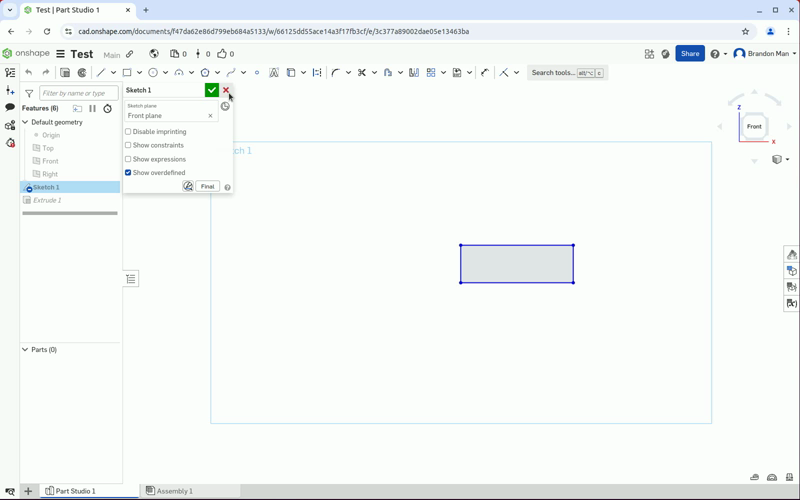
click(229, 92)
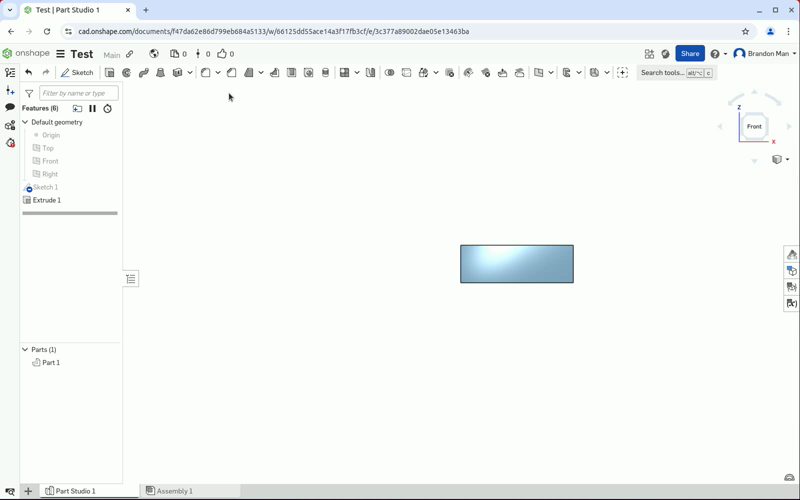
mouse_move(73, 352)
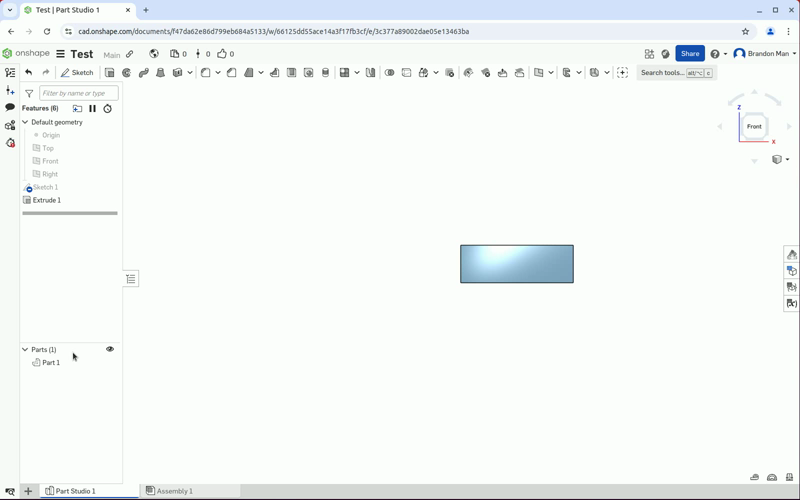
key(y)
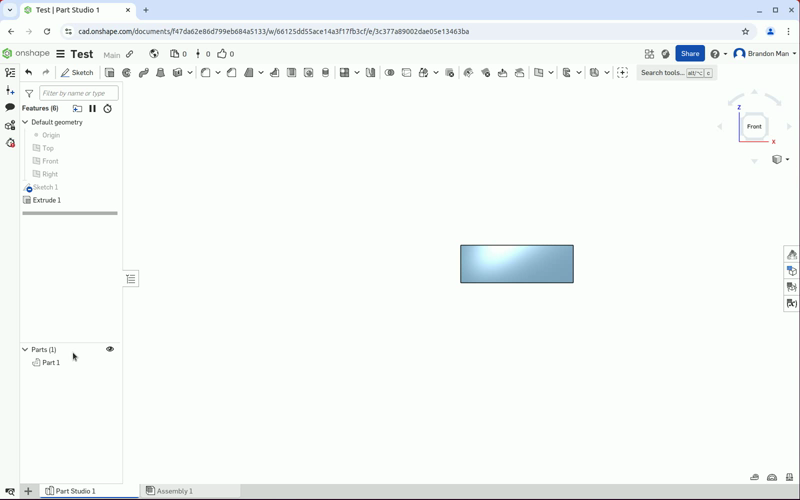
key(shift+p)
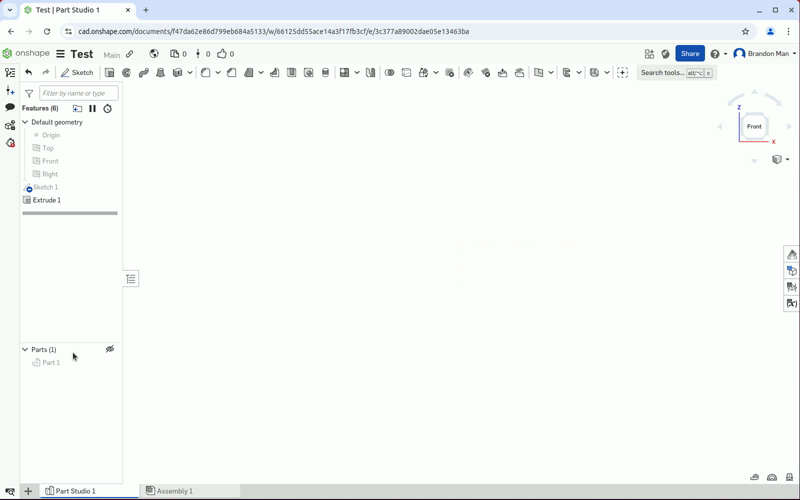
key(space)
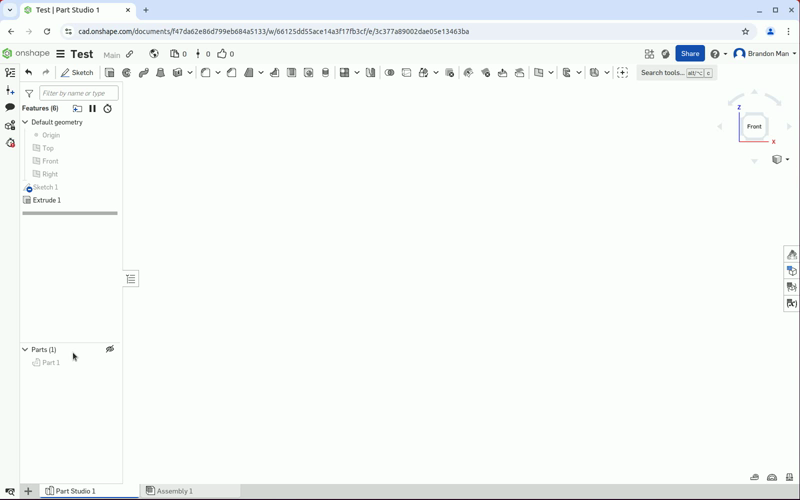
key_down(shift)
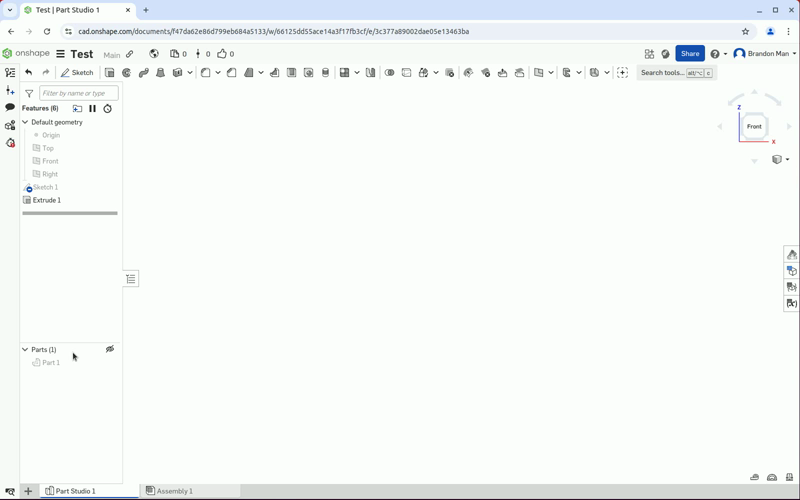
key(down)
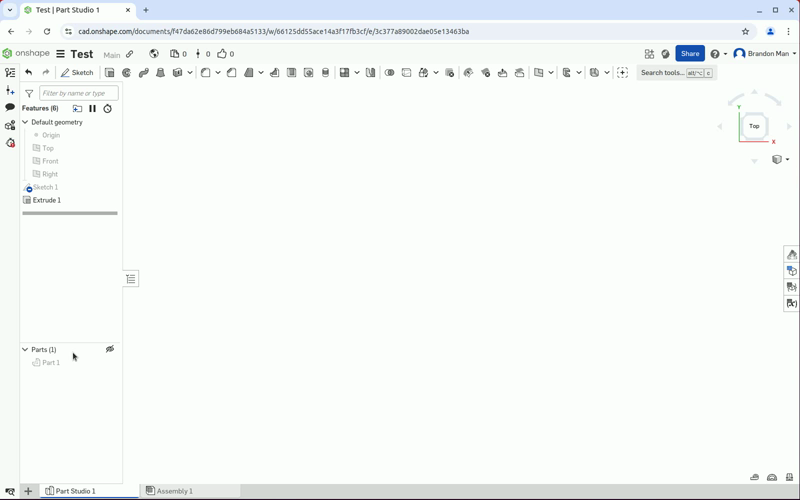
key_up(shift)
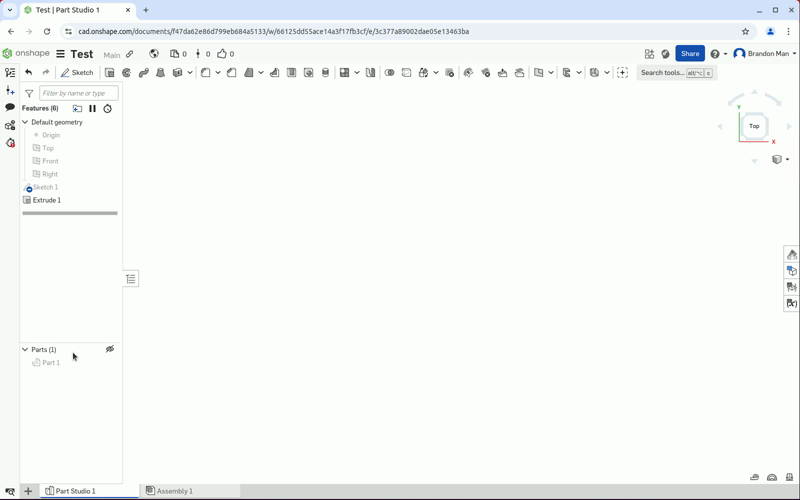
mouse_move(73, 352)
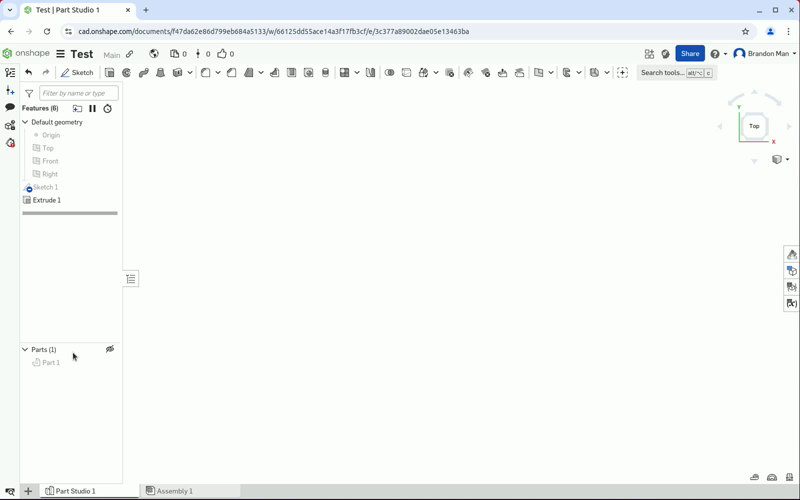
key(shift+y)
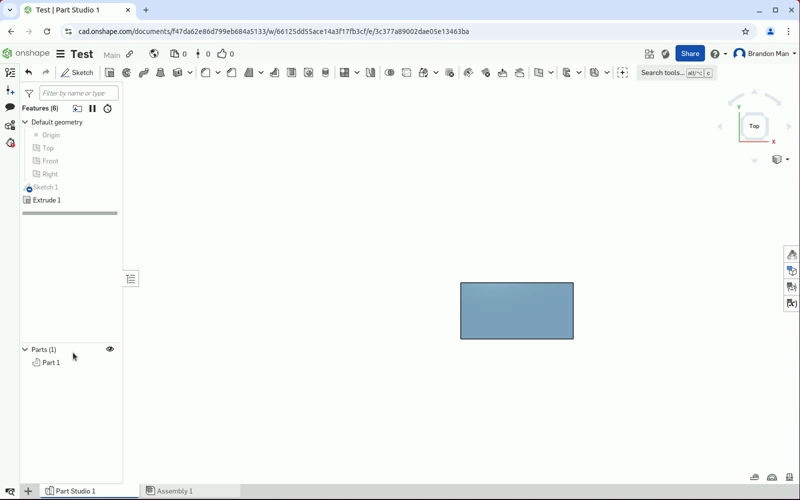
mouse_move(541, 75)
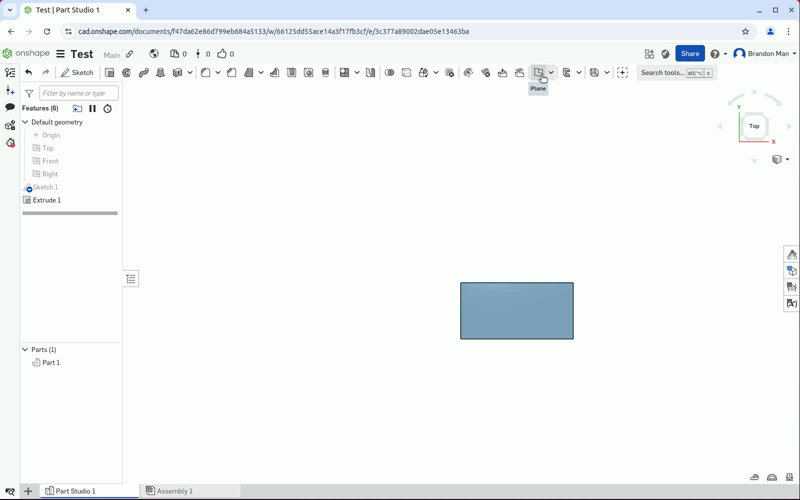
click(541, 75)
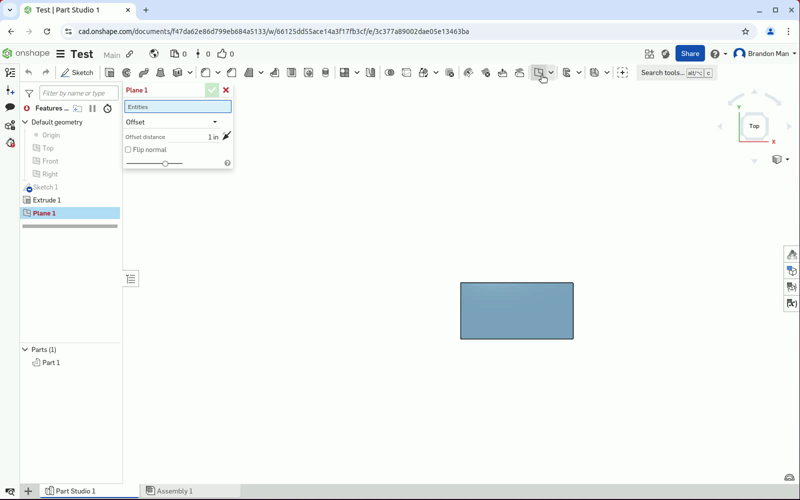
mouse_move(73, 150)
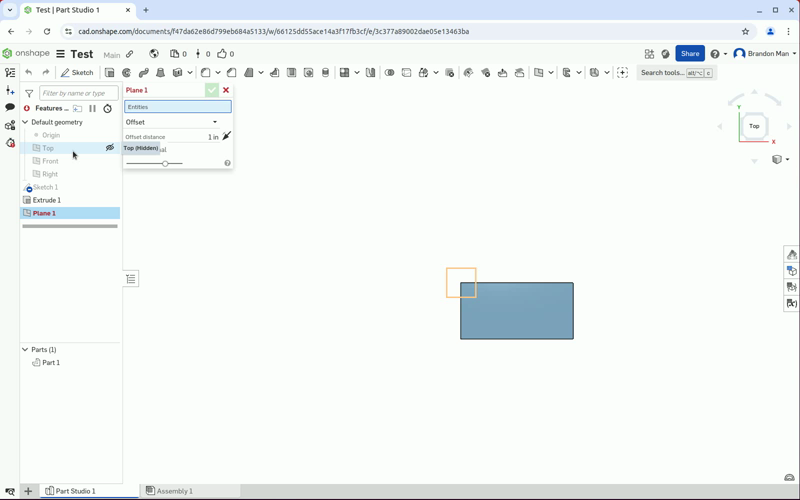
click(73, 150)
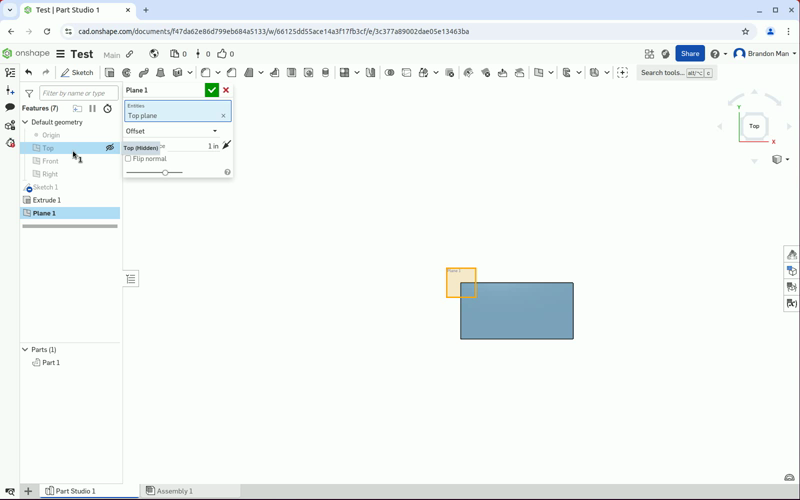
key(tab, 2)
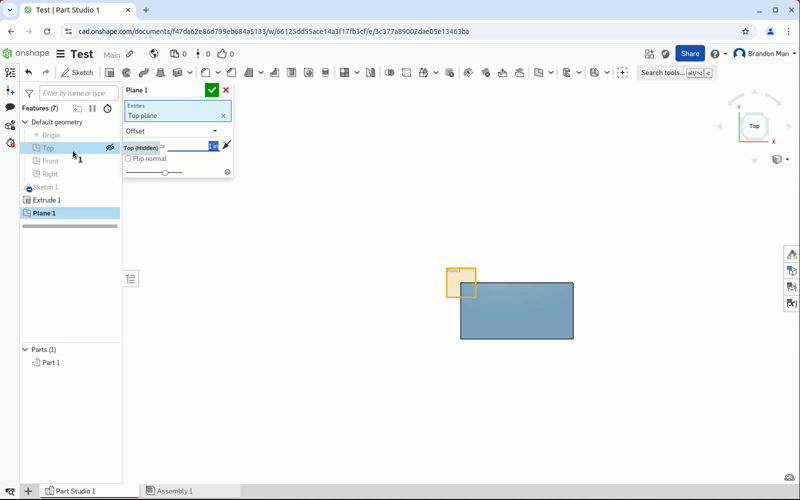
text(7.703)
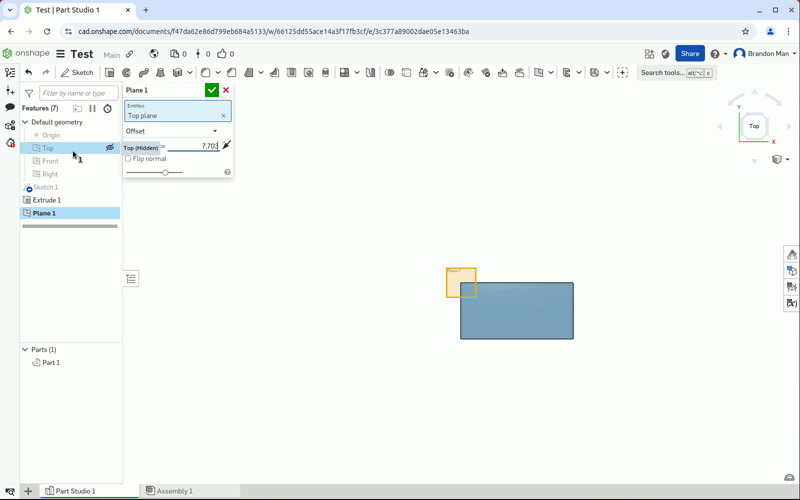
key(enter, 2)
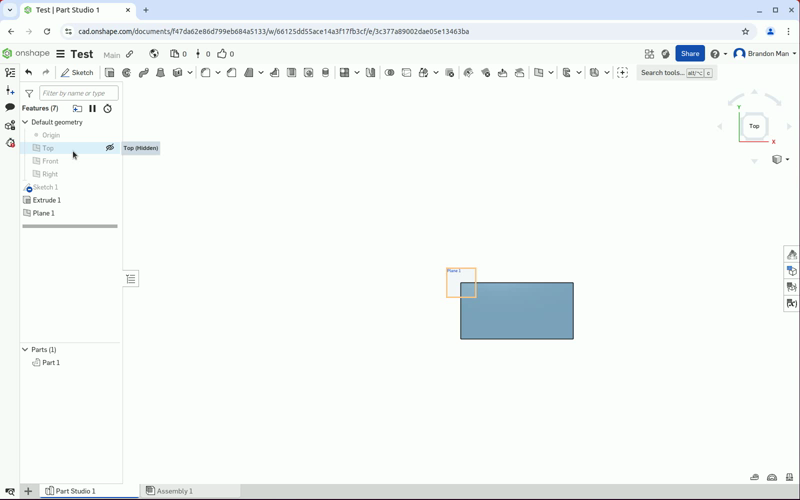
key(shift+s)
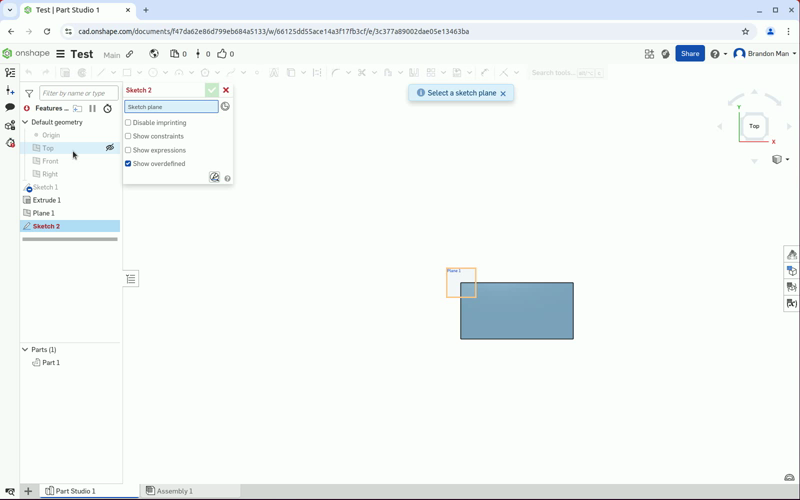
mouse_move(73, 215)
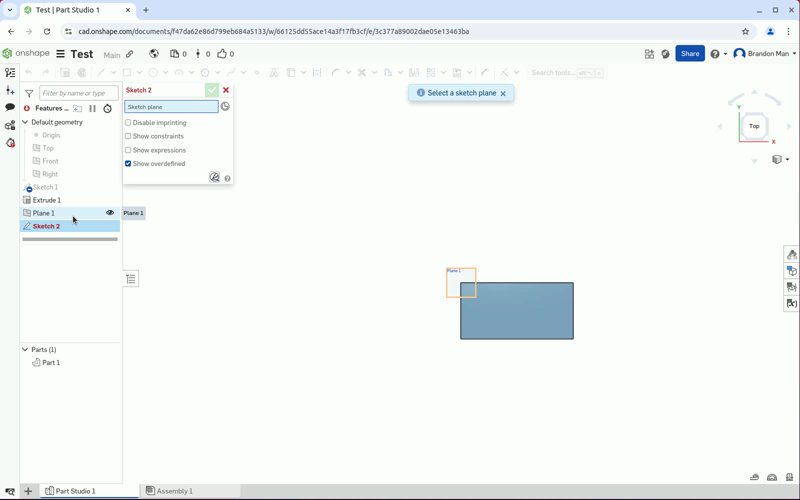
click(73, 215)
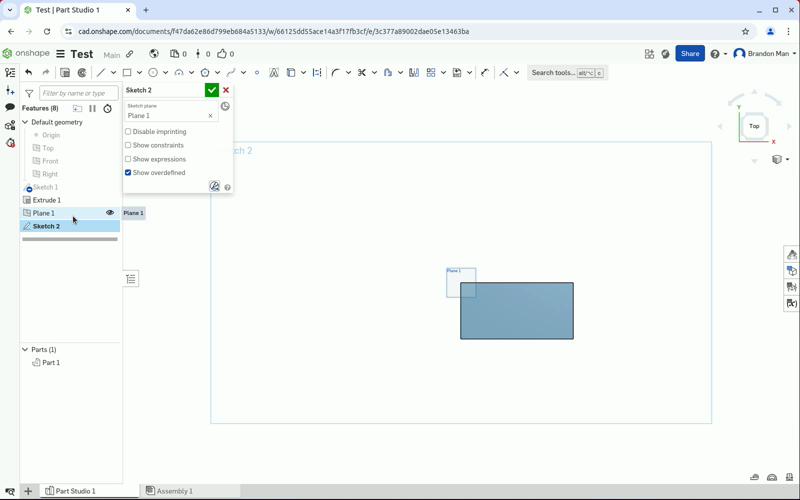
mouse_move(73, 352)
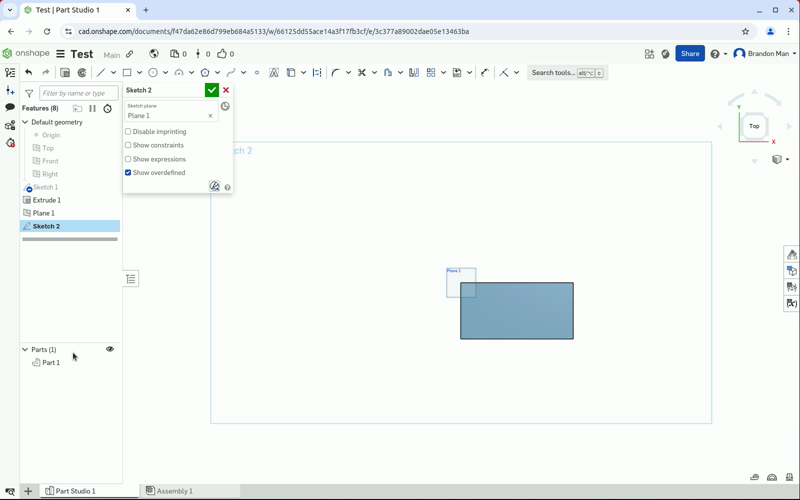
key(y)
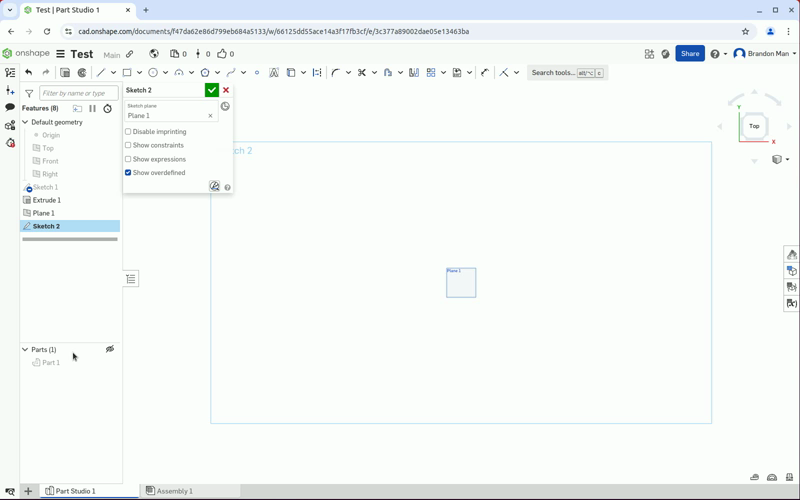
key(l)
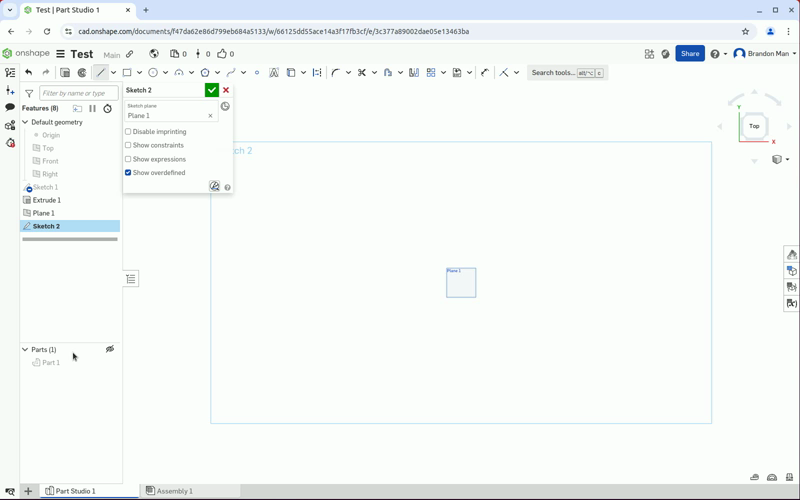
key_down(shift)
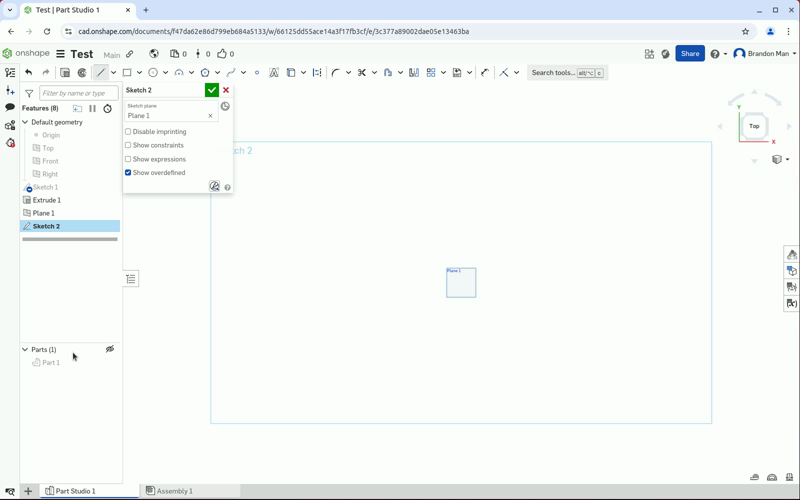
mouse_move(479, 339)
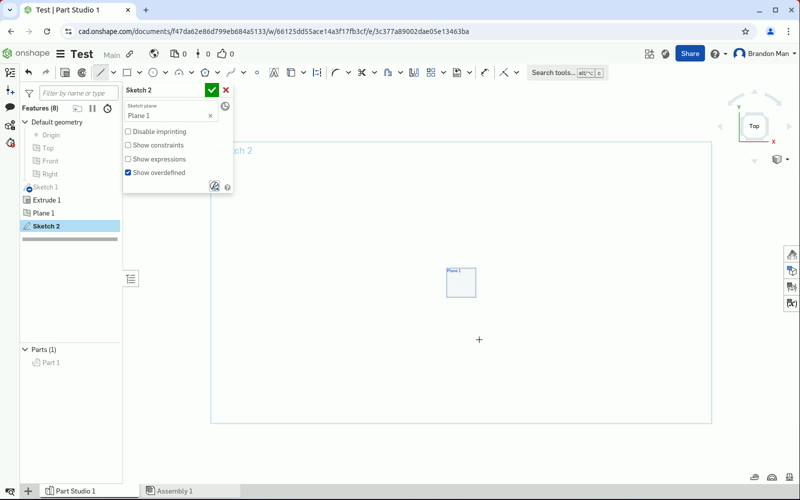
click(479, 339)
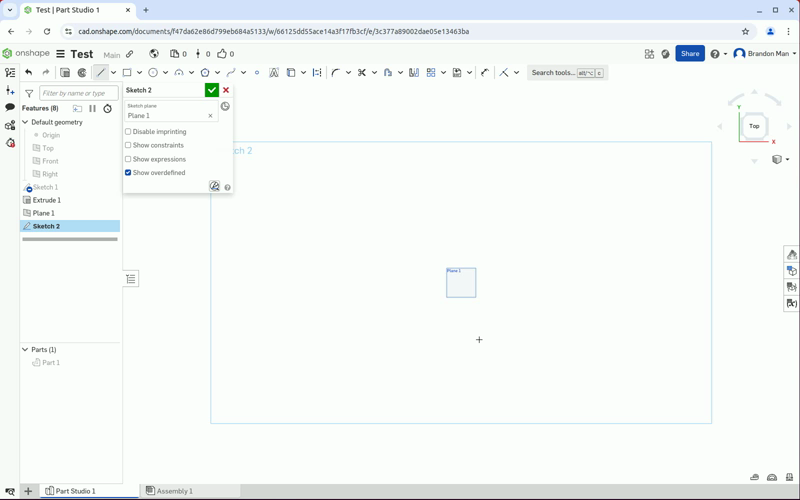
key_up(shift)
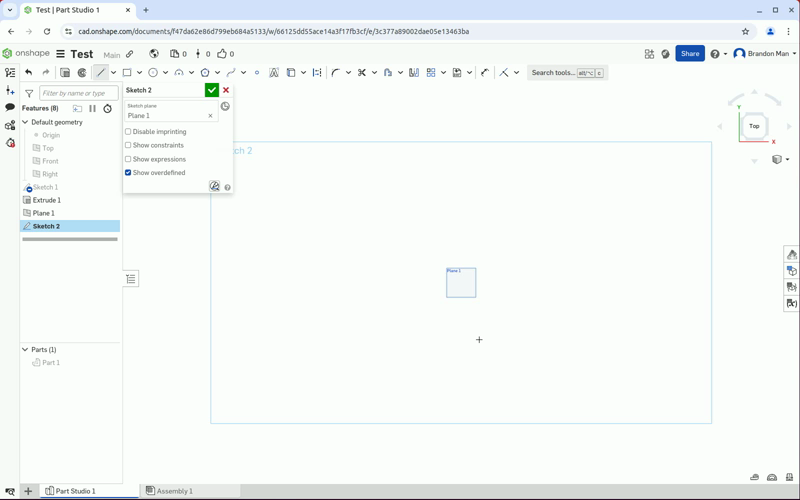
key_down(shift)
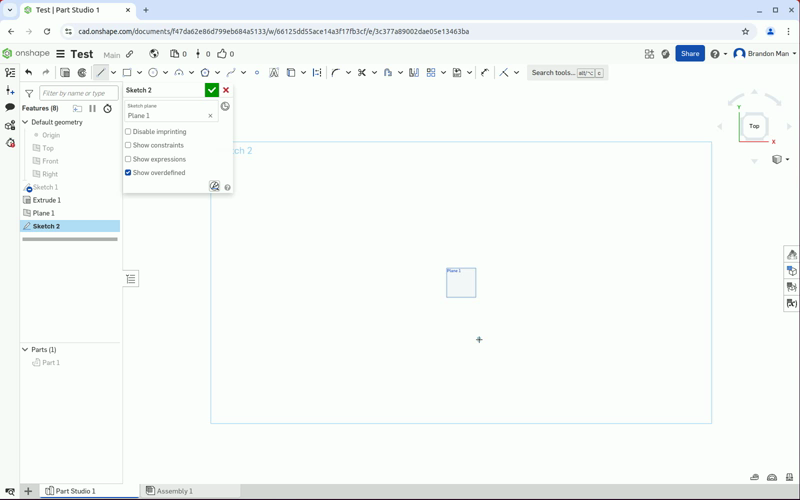
mouse_move(573, 339)
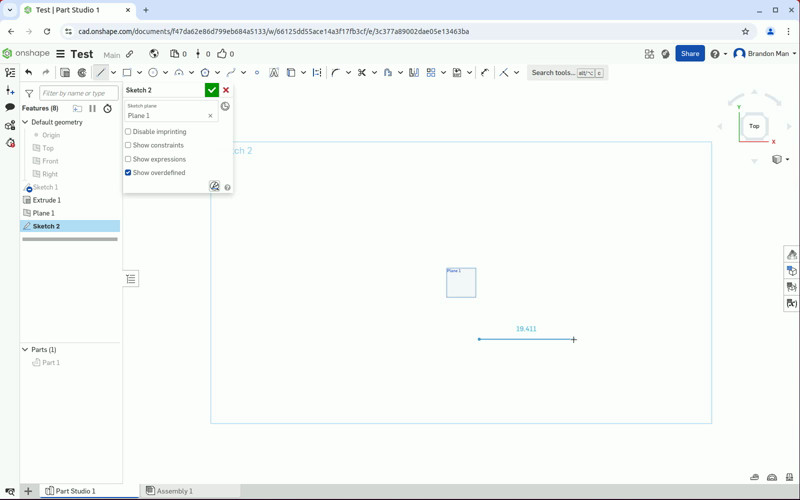
click(573, 339)
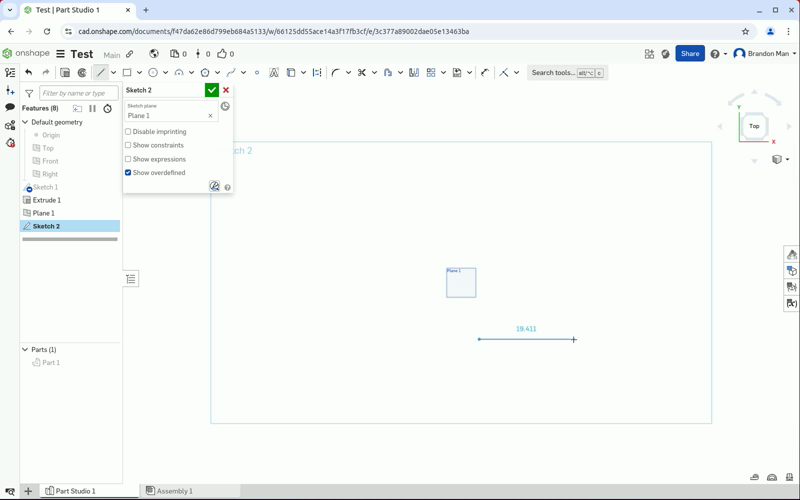
key_up(shift)
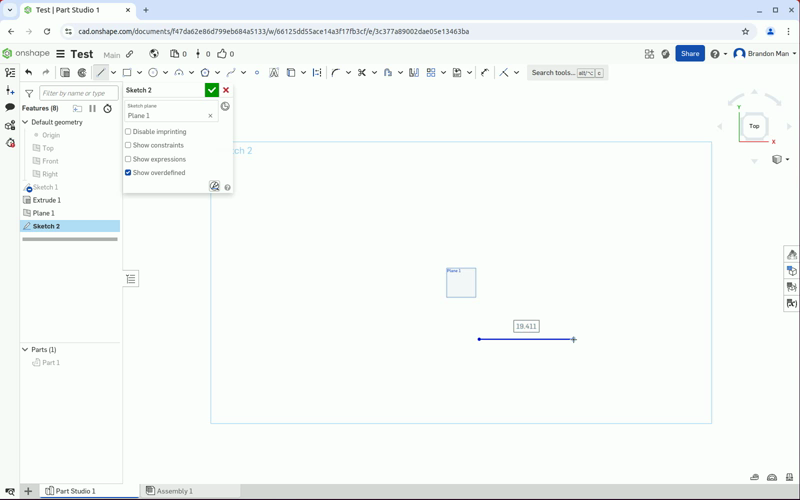
key_down(shift)
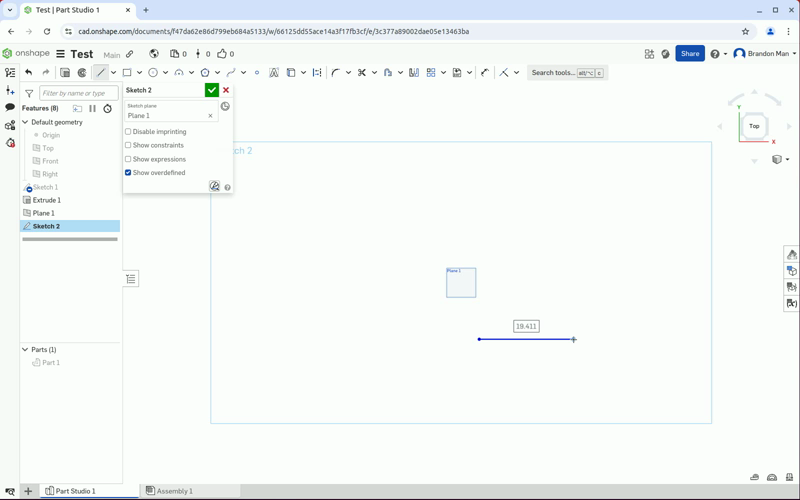
mouse_move(589, 339)
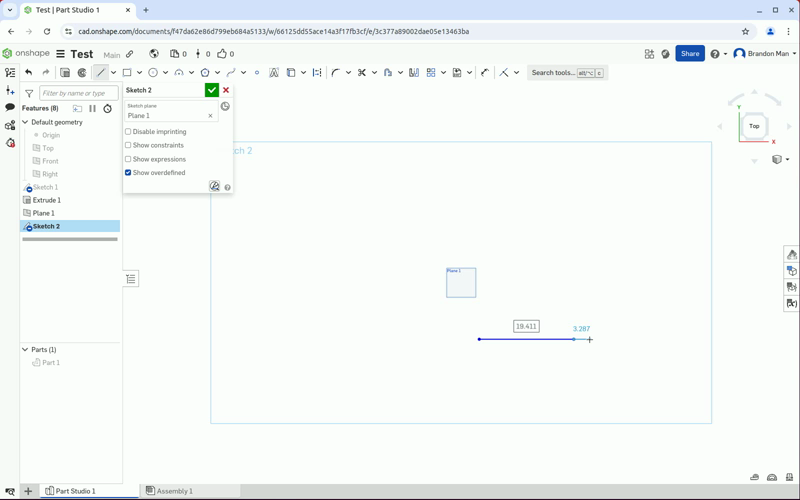
mouse_move(573, 301)
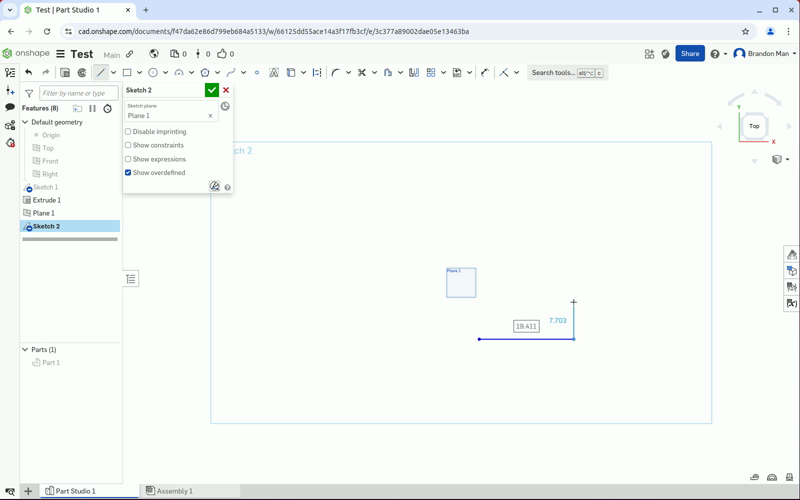
click(573, 301)
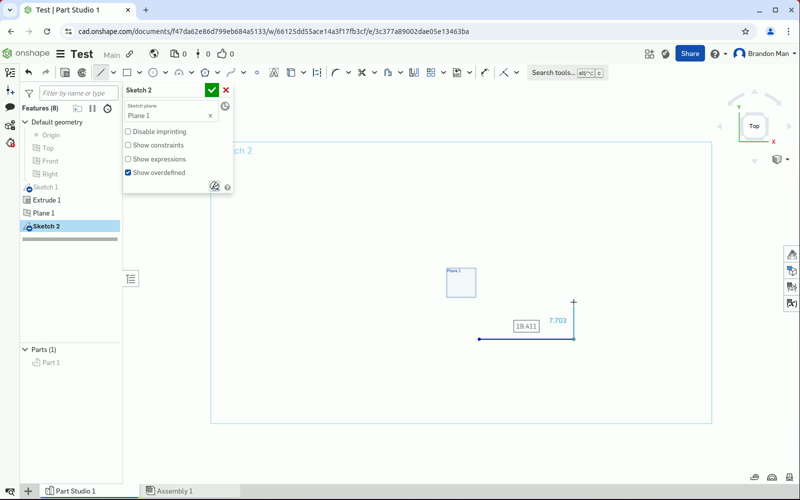
key_up(shift)
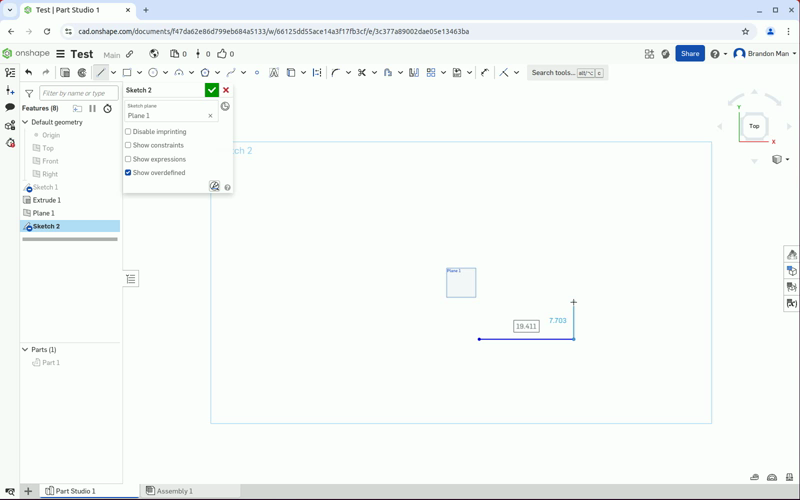
key_down(shift)
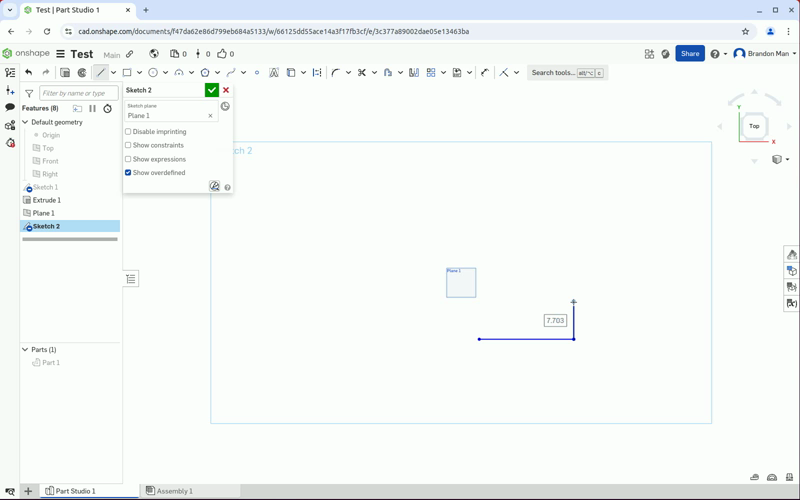
mouse_move(479, 301)
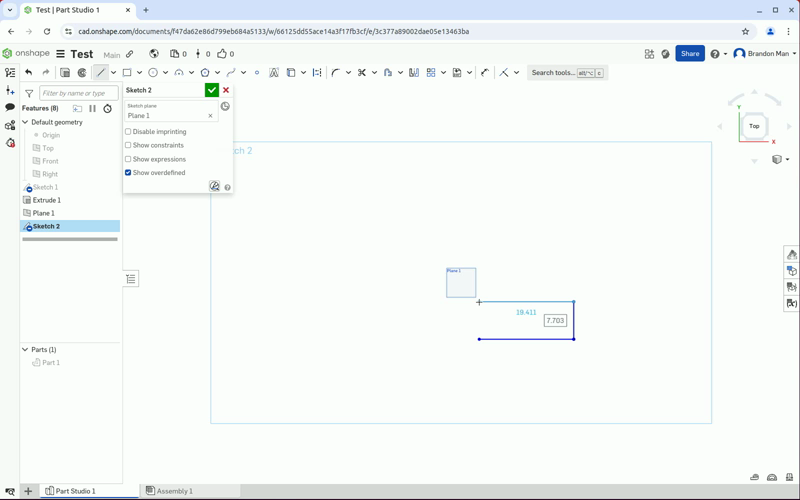
click(479, 301)
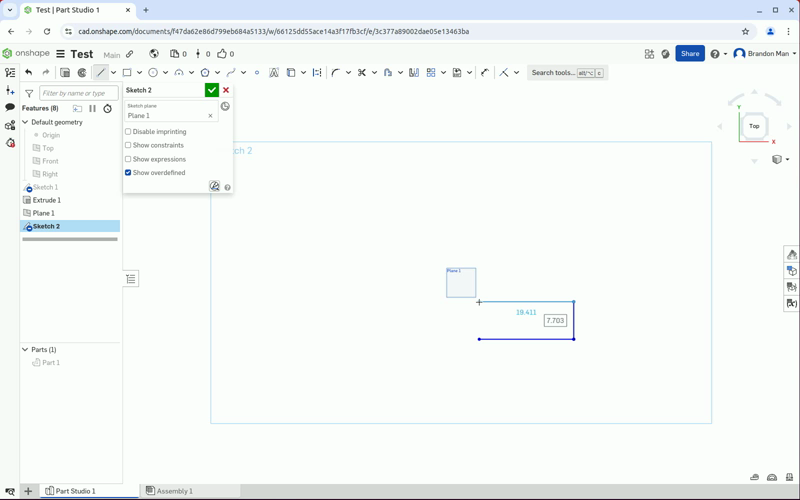
key_up(shift)
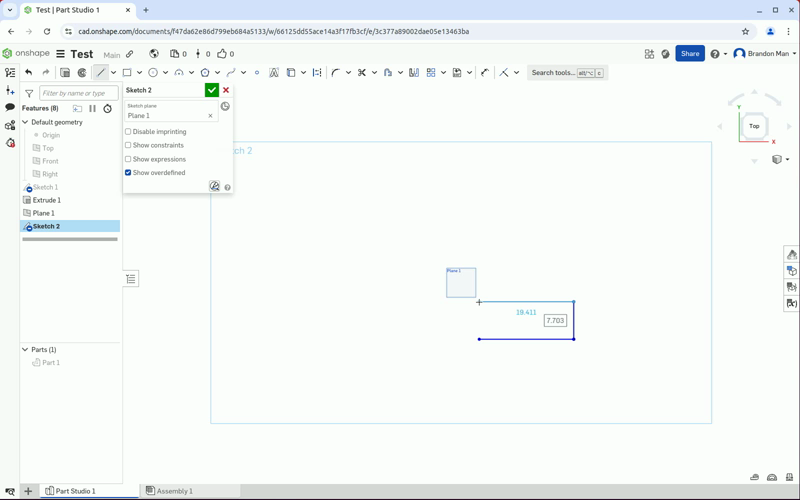
mouse_move(509, 301)
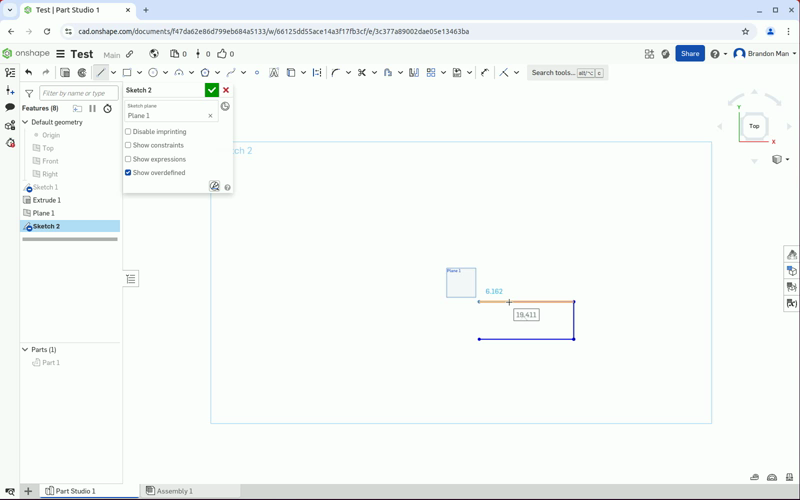
key_down(shift)
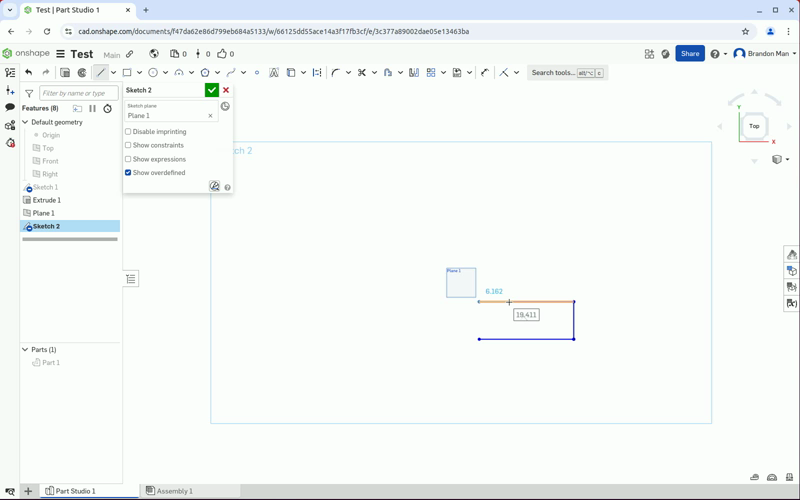
mouse_move(479, 339)
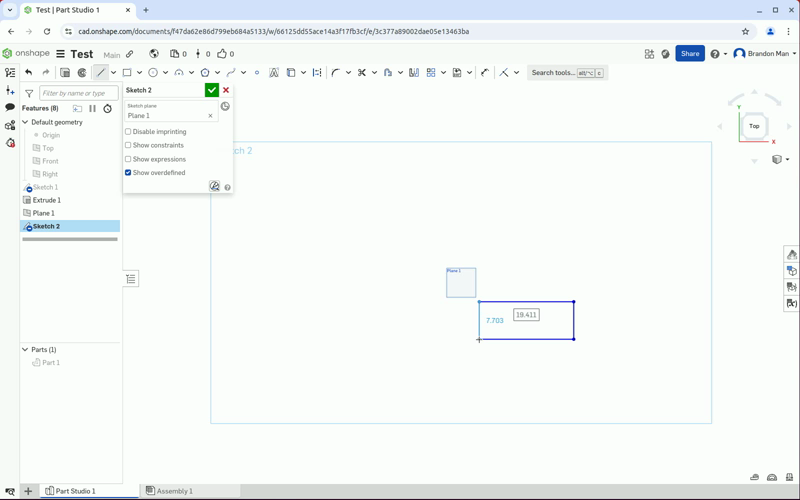
key_up(shift)
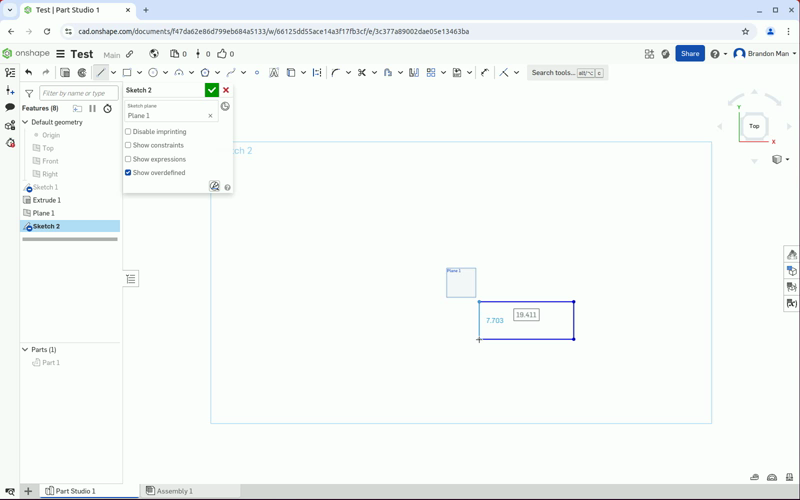
click(479, 339)
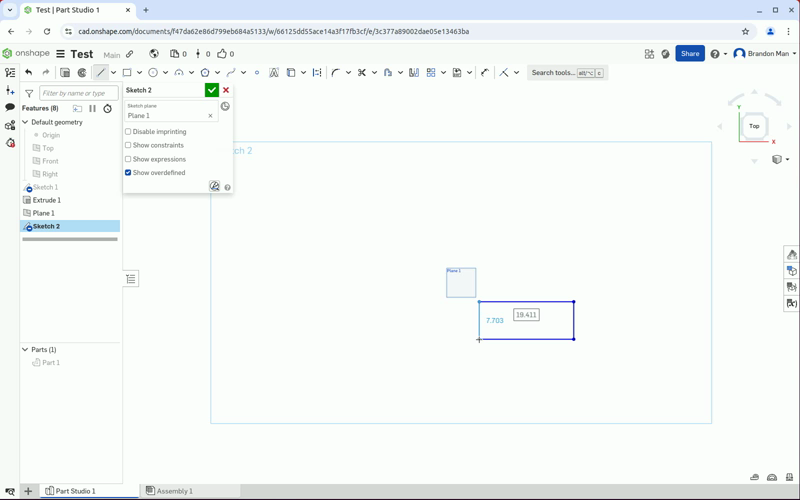
key(esc)
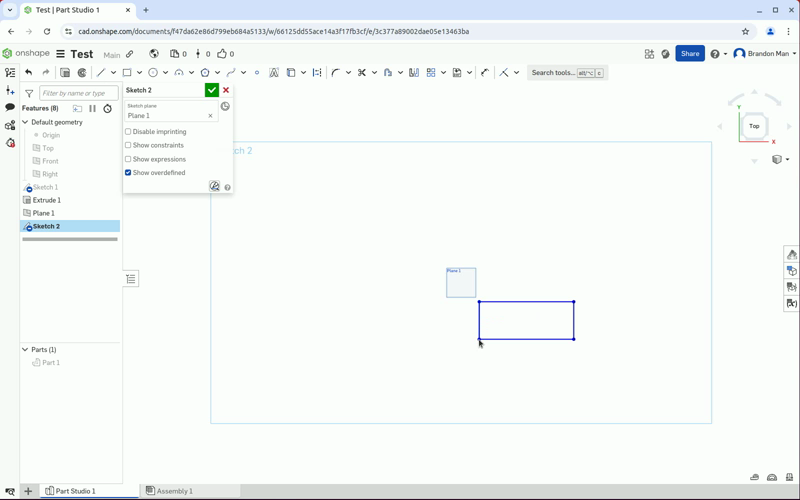
mouse_move(509, 325)
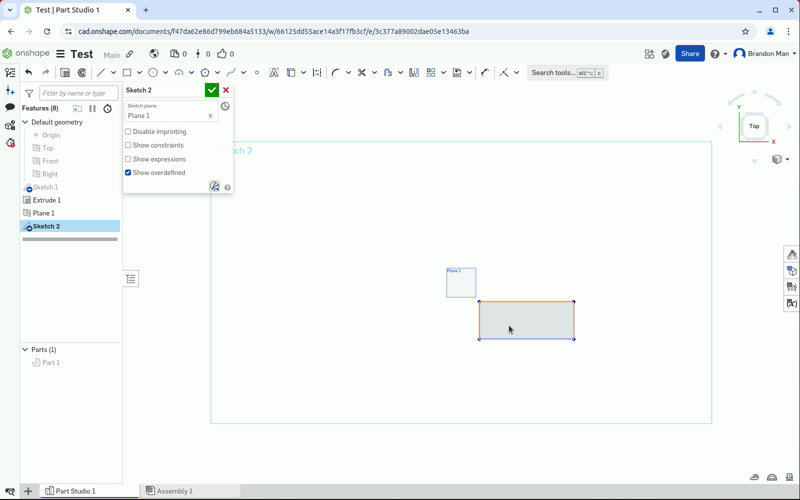
click(509, 325)
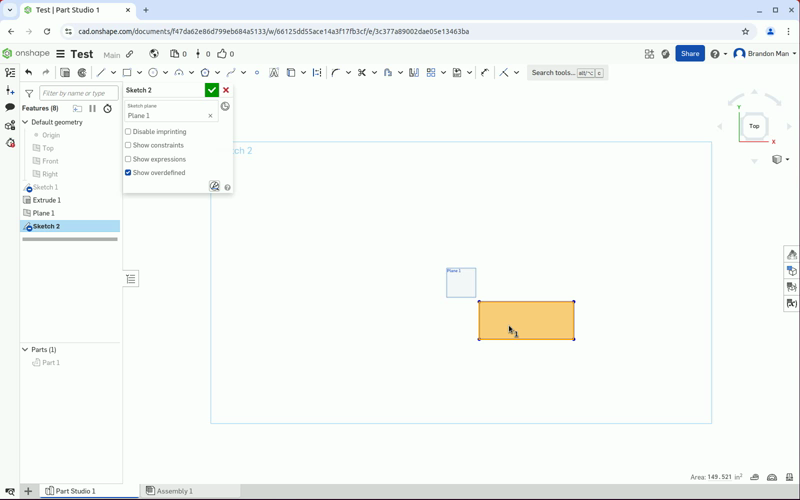
mouse_move(73, 352)
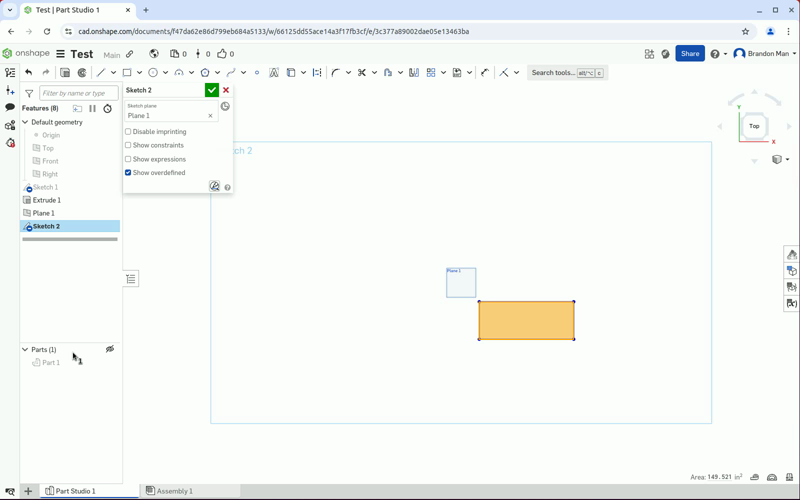
key(shift+y)
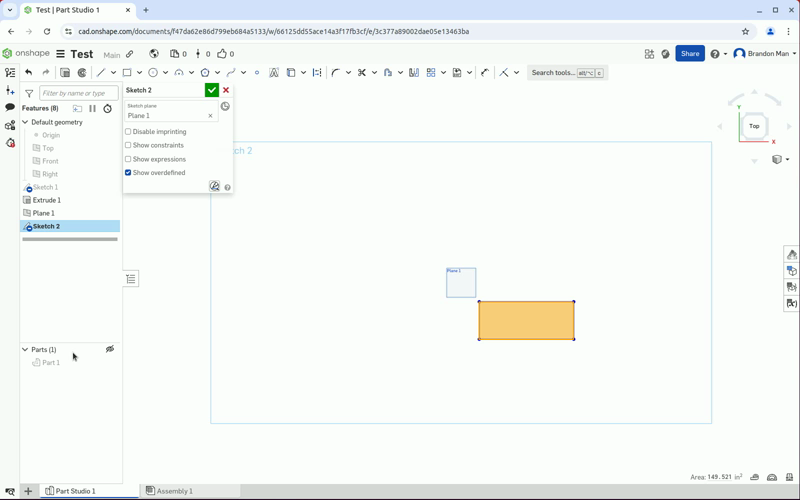
key(shift+e)
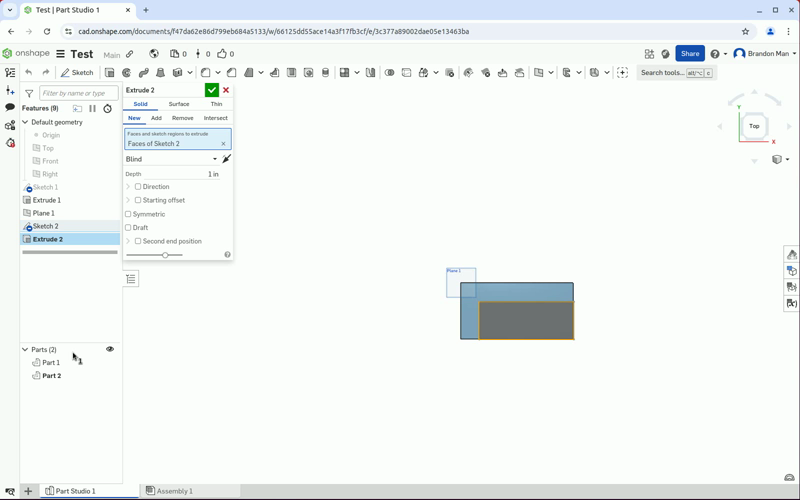
mouse_move(143, 106)
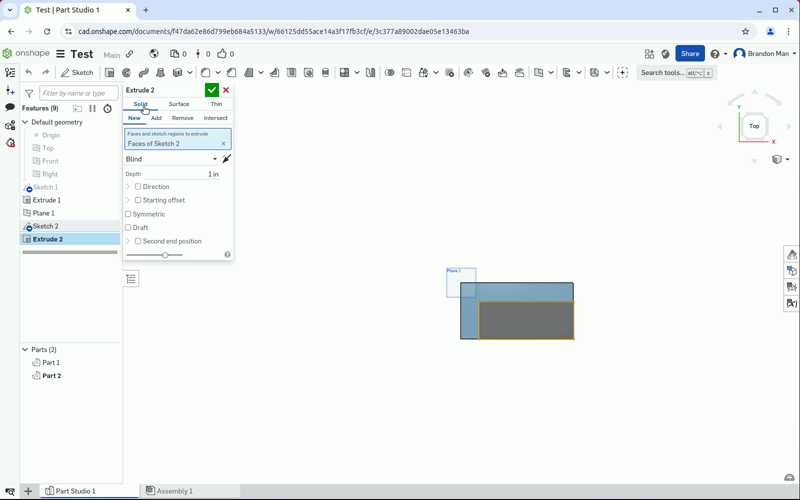
click(143, 106)
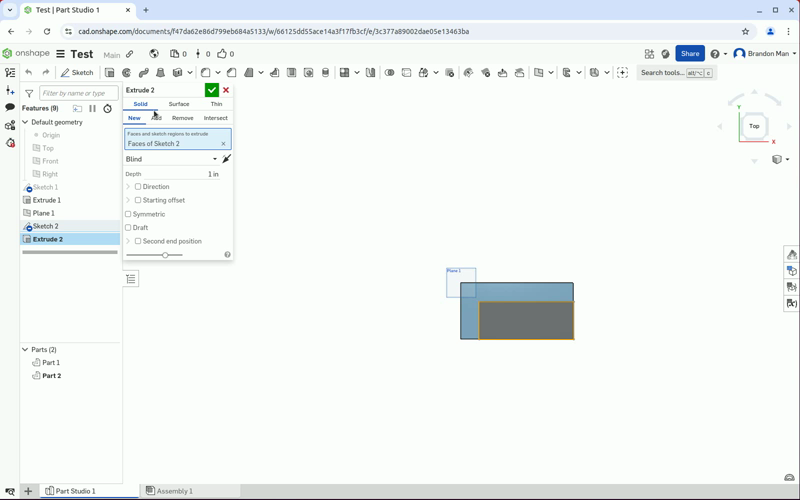
mouse_move(186, 120)
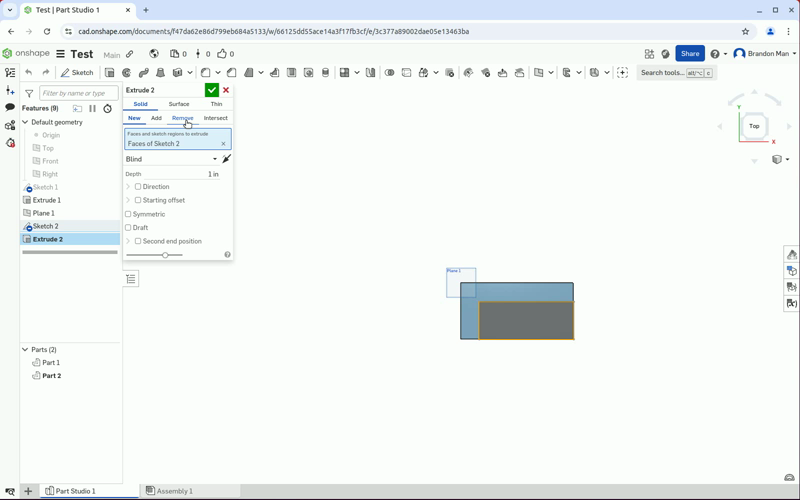
click(186, 120)
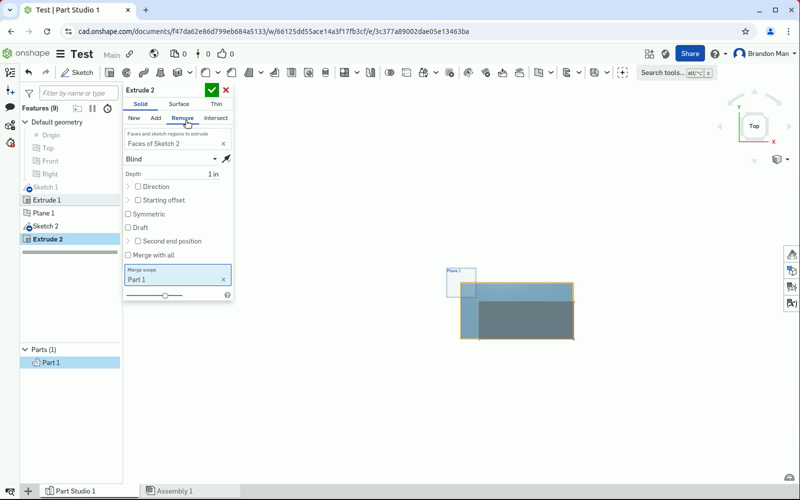
key(tab, 4)
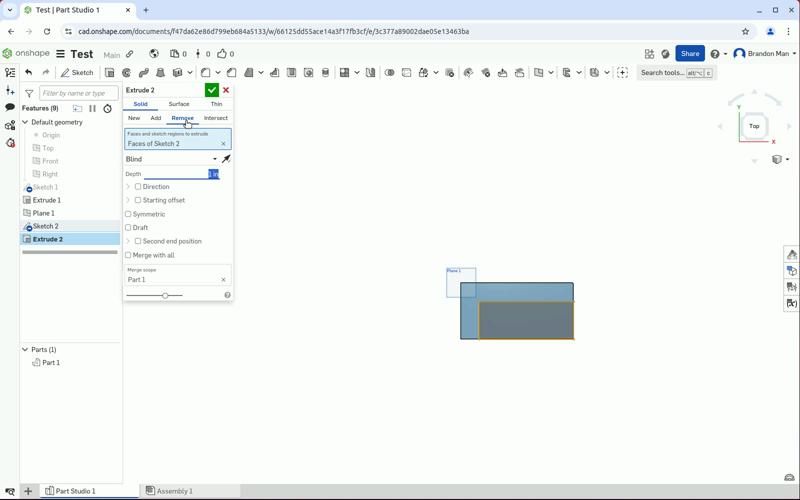
text(7.703)
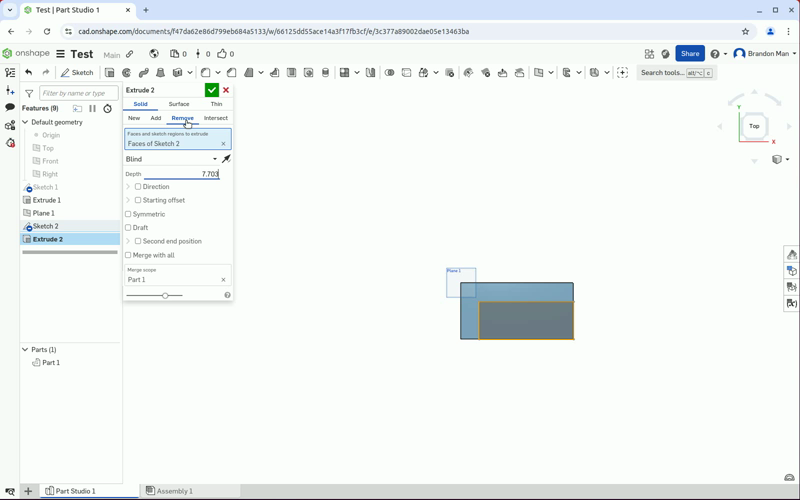
key(tab, 6)
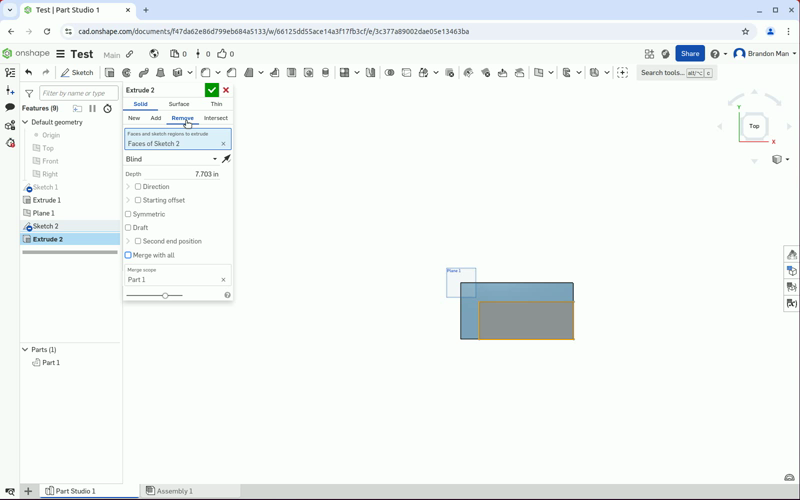
key(space)
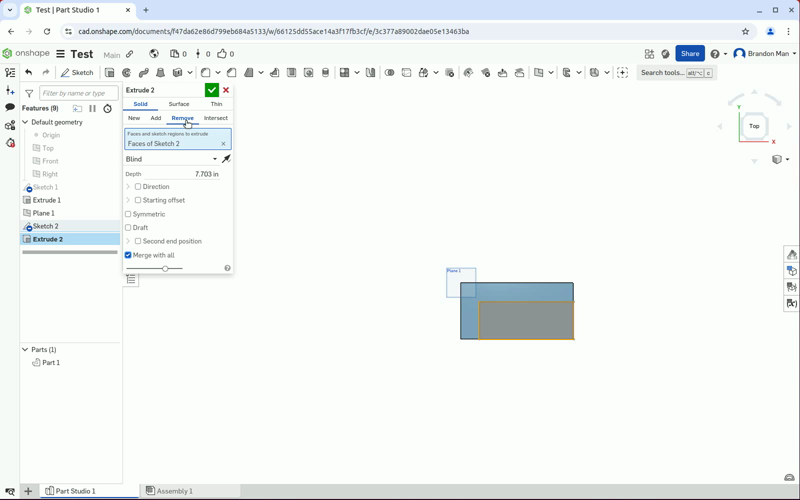
key(enter)
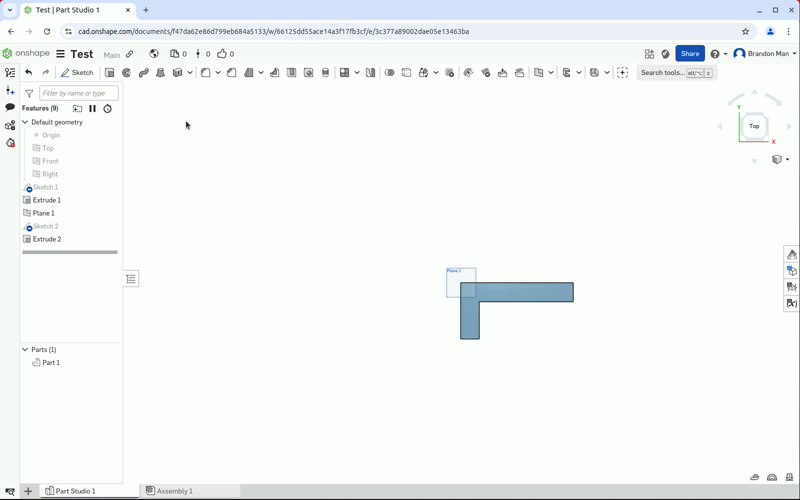
key(shift+h)
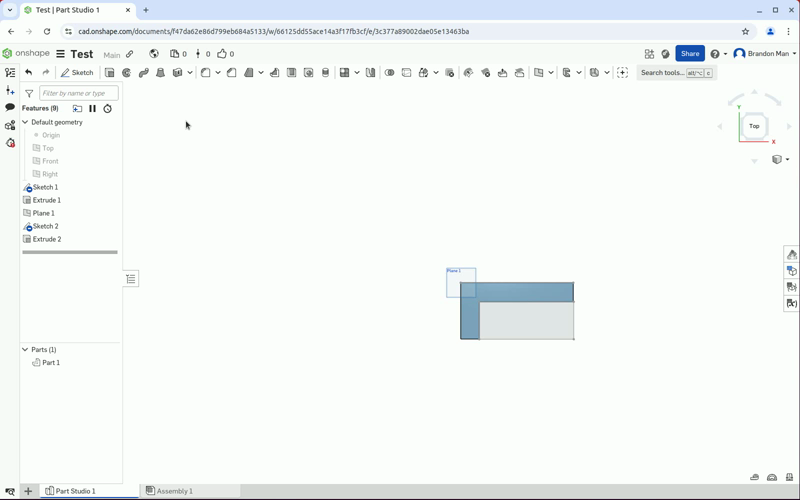
key(shift+h)
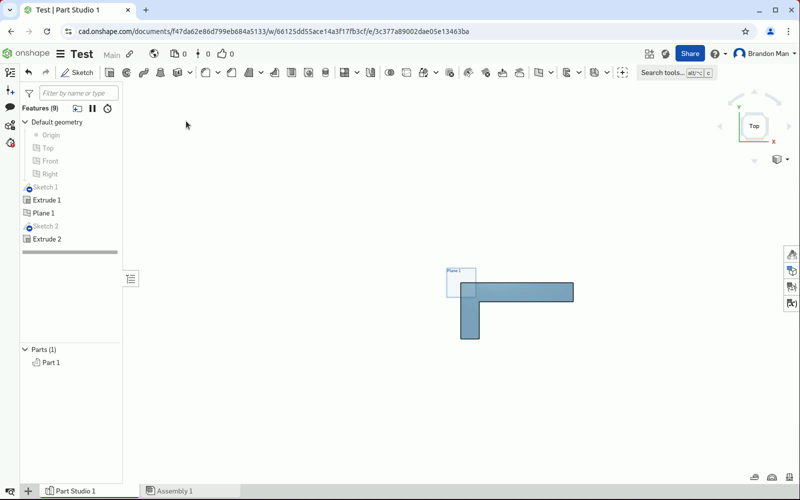
mouse_move(73, 189)
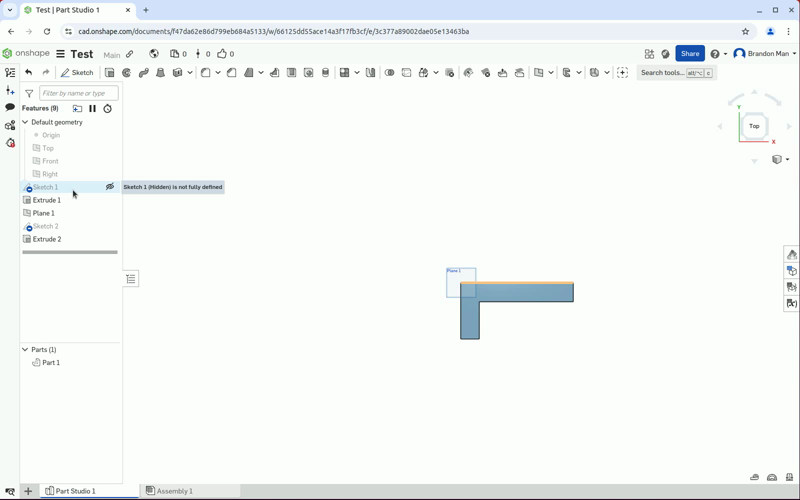
click(73, 189)
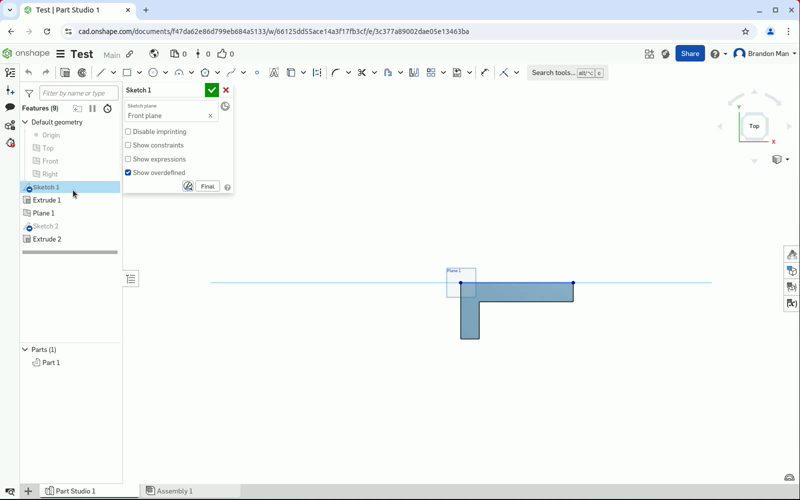
mouse_move(229, 92)
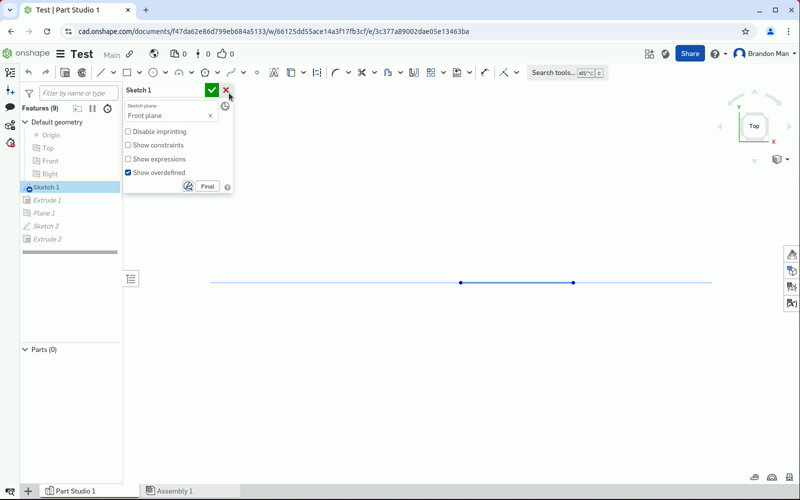
click(229, 92)
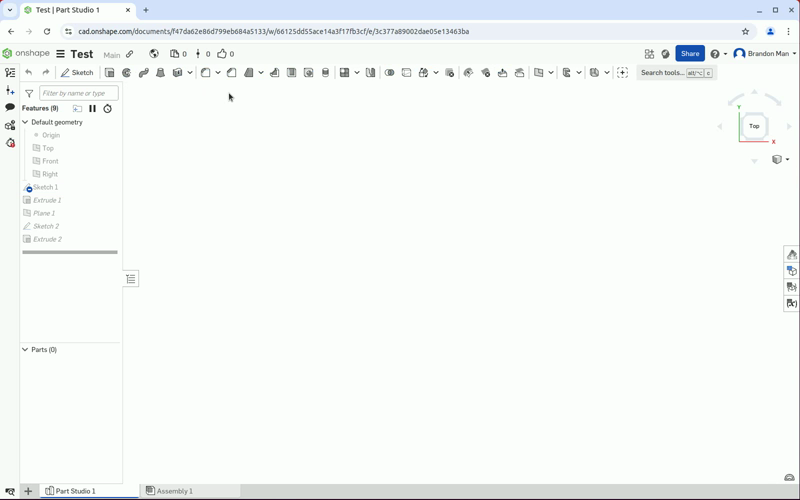
key(shift+s)
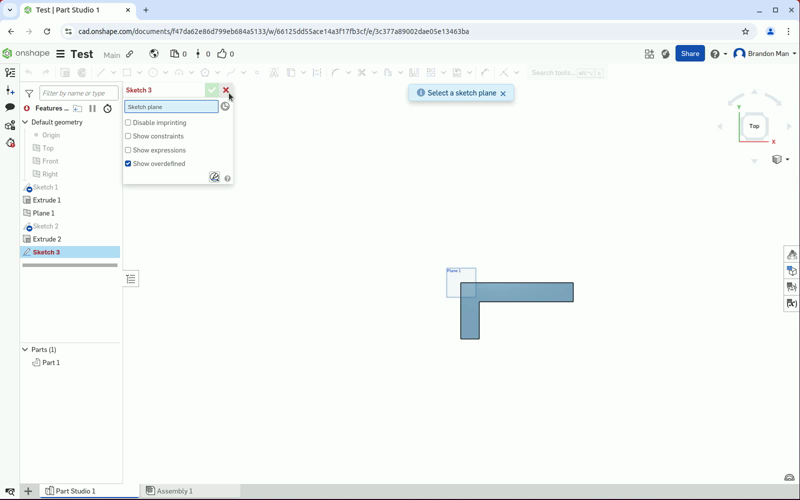
mouse_move(73, 215)
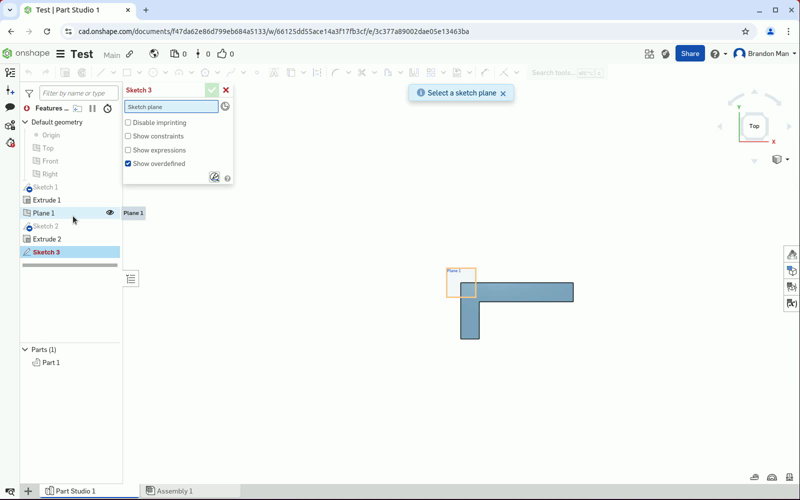
click(73, 215)
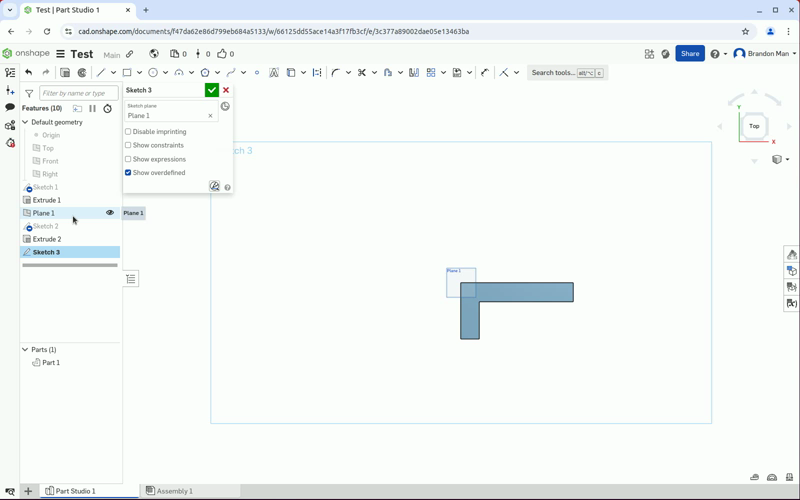
mouse_move(73, 352)
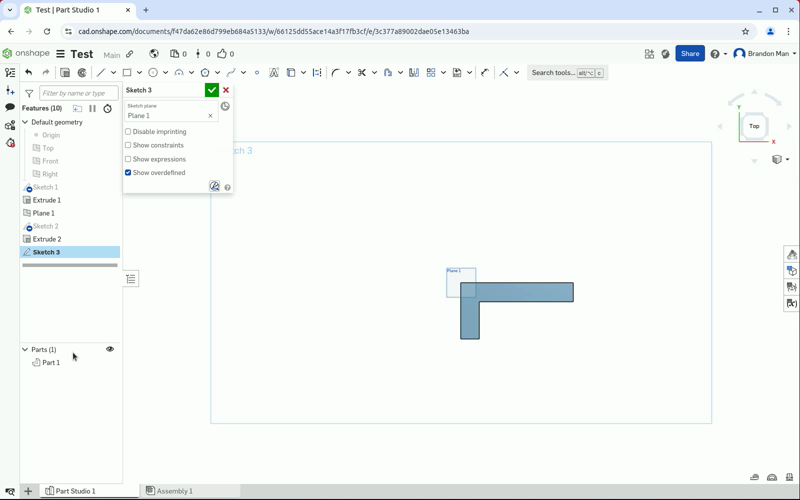
key(y)
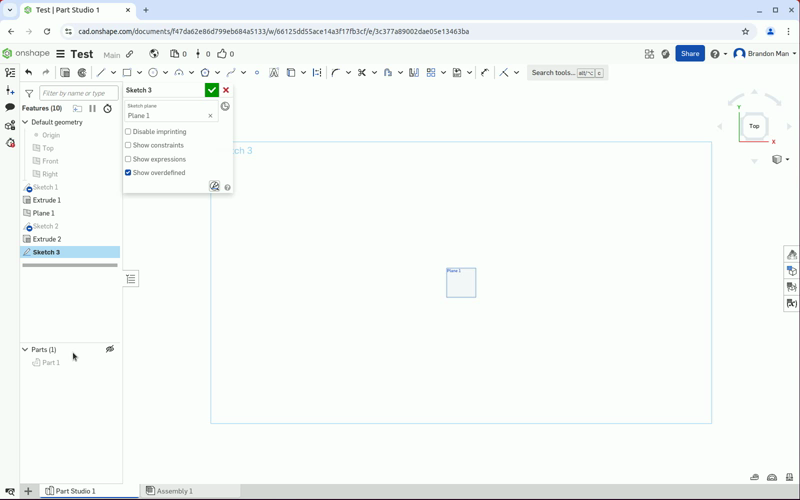
key(l)
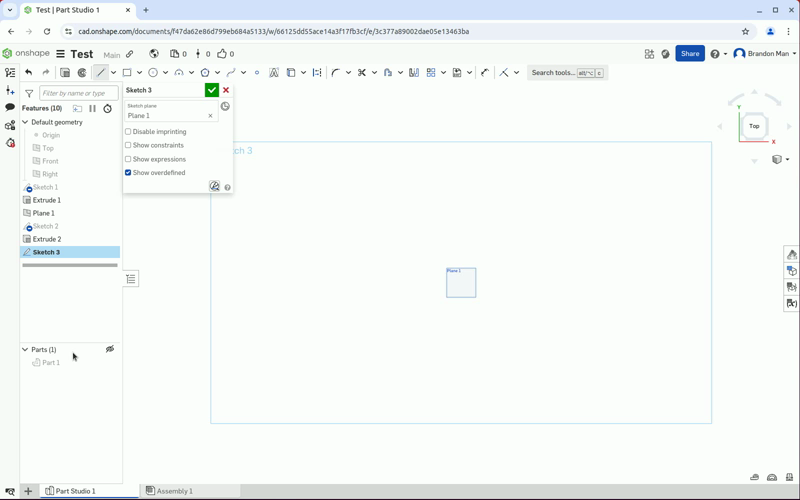
key_down(shift)
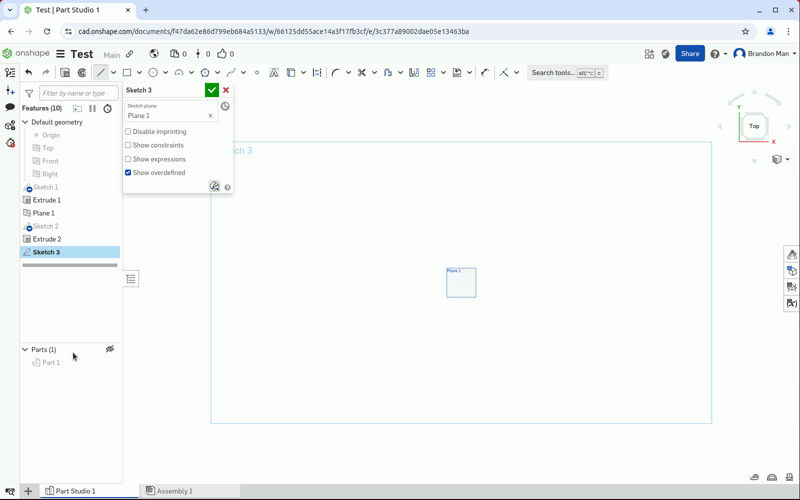
mouse_move(535, 301)
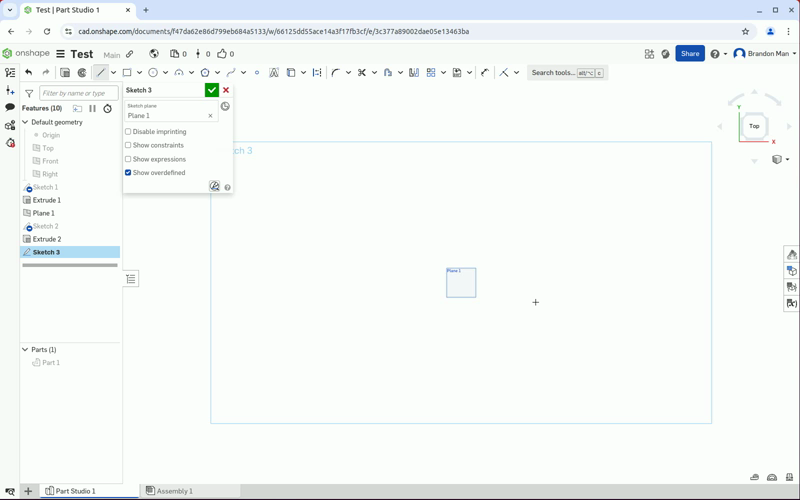
click(535, 301)
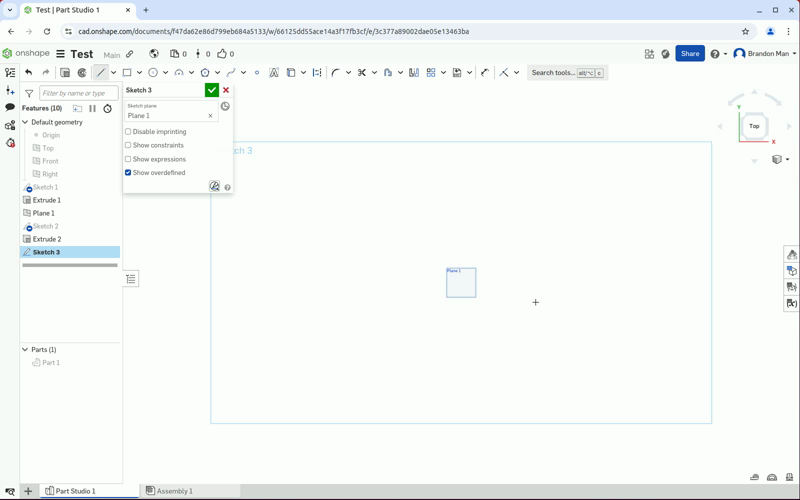
key_up(shift)
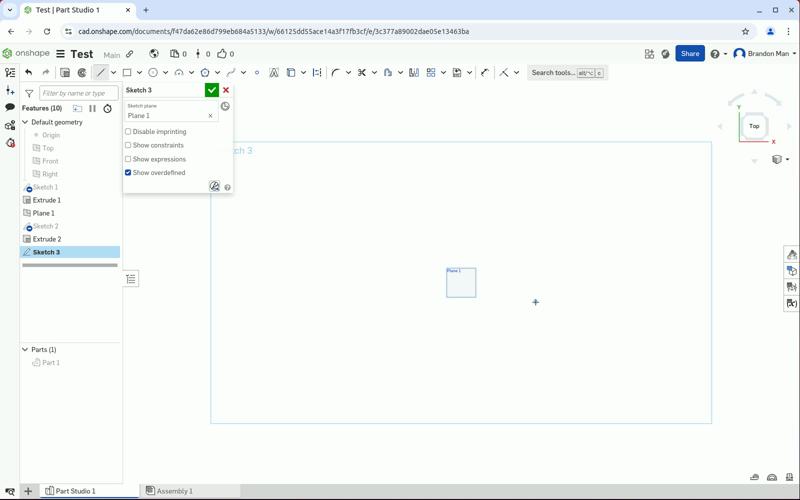
key_down(shift)
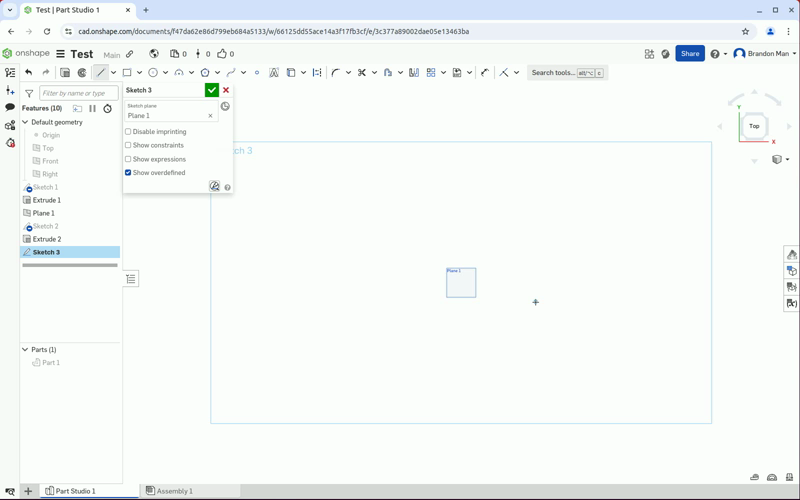
mouse_move(565, 301)
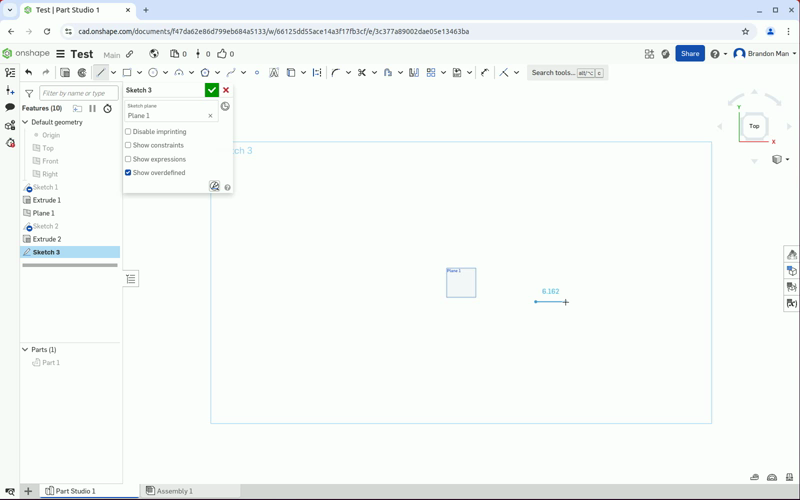
mouse_move(574, 301)
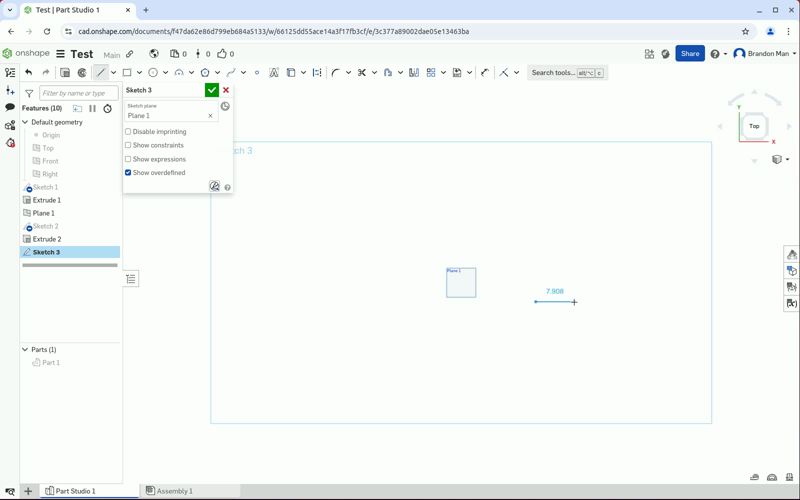
click(574, 301)
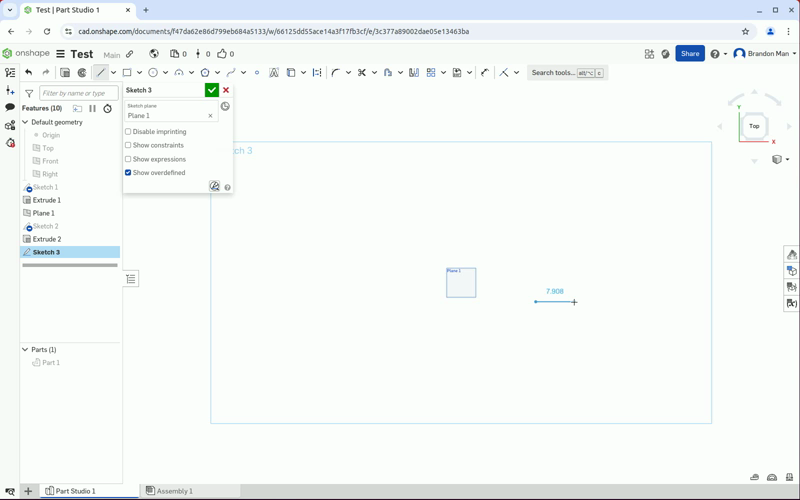
key_up(shift)
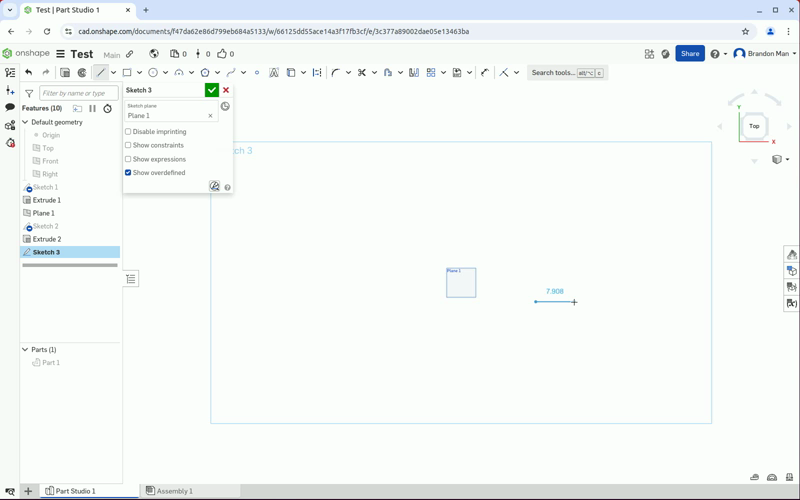
key_down(shift)
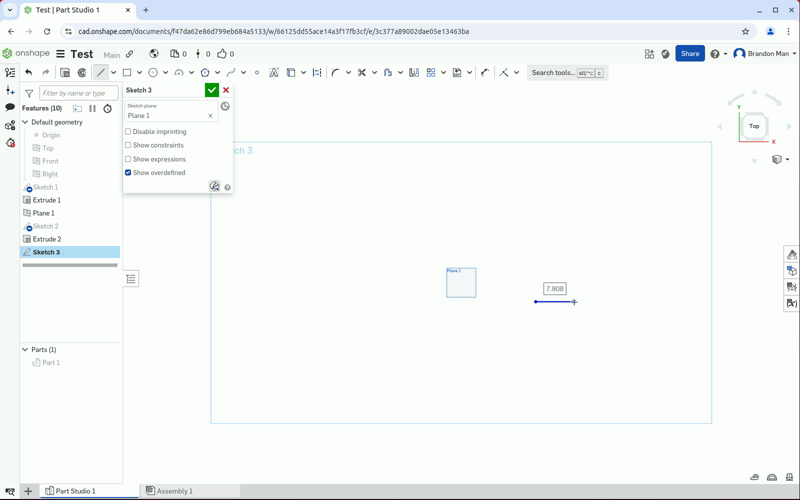
mouse_move(589, 301)
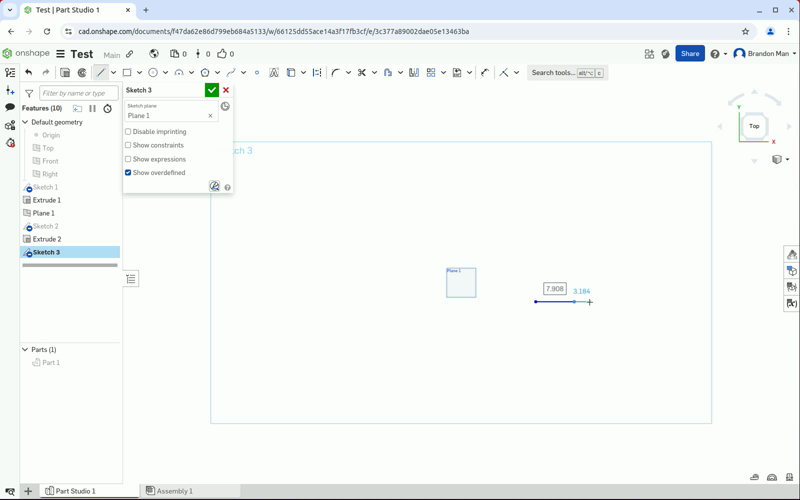
mouse_move(574, 282)
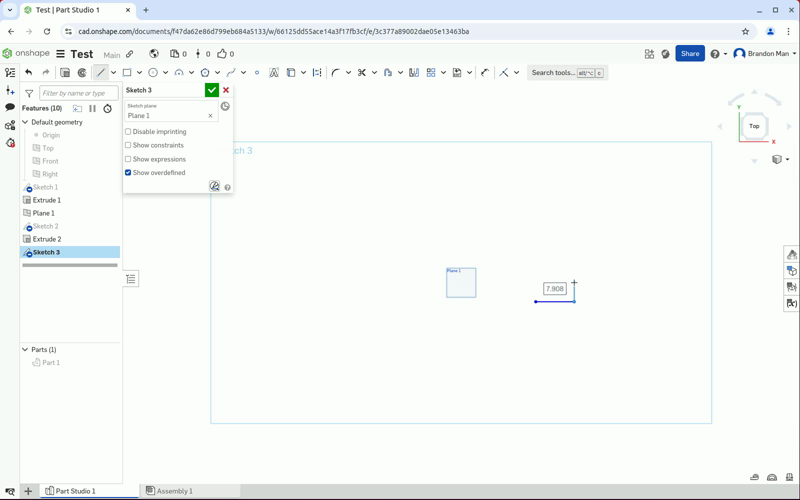
click(574, 282)
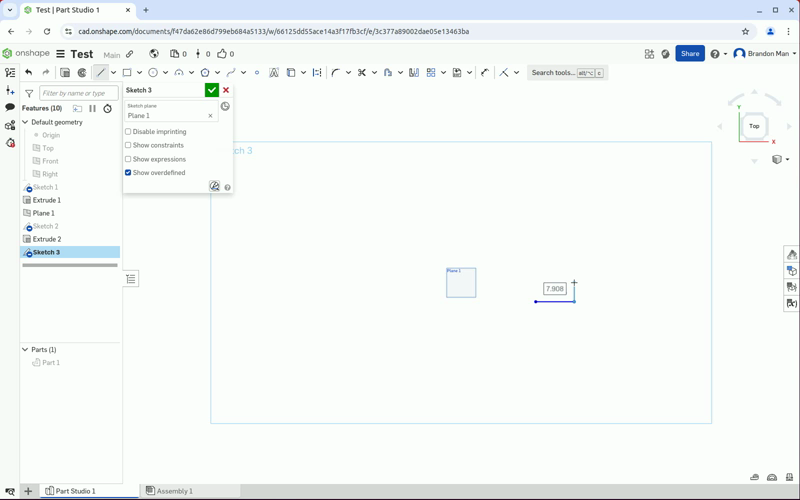
key_up(shift)
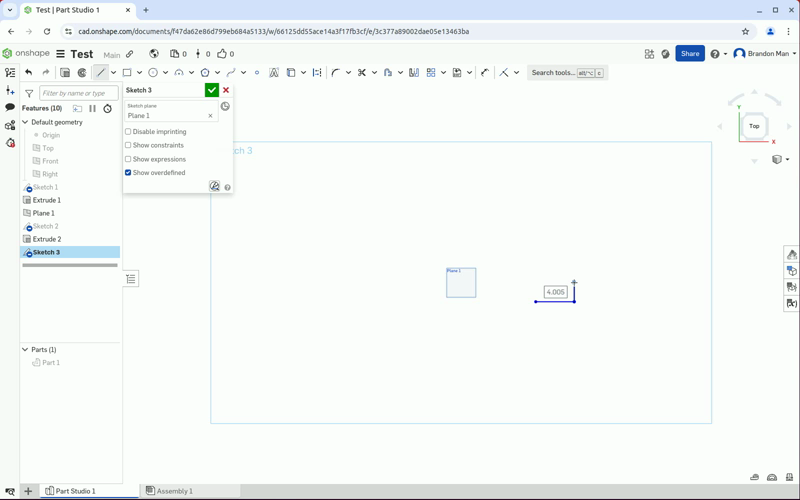
key_down(shift)
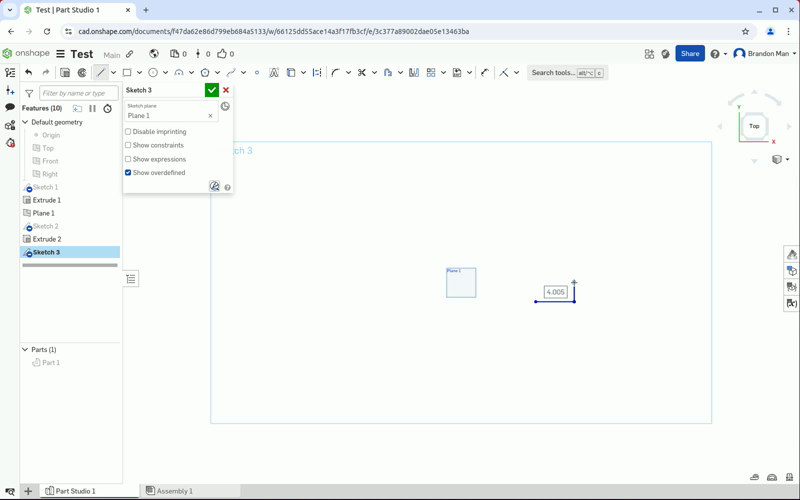
mouse_move(589, 282)
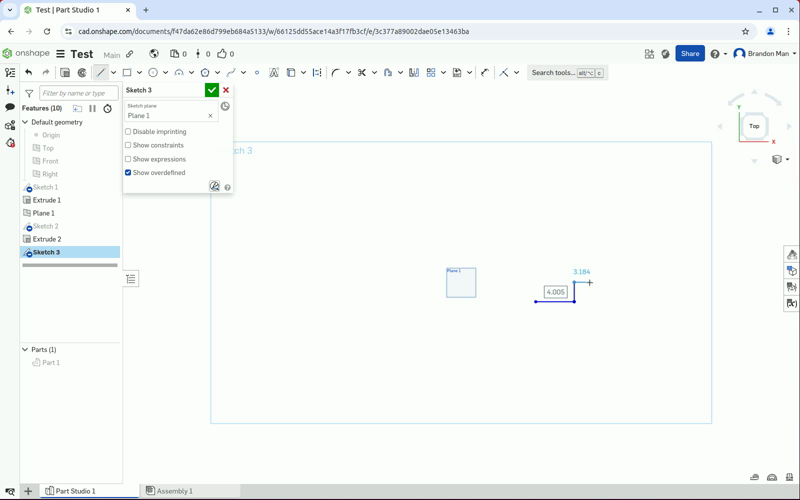
mouse_move(535, 282)
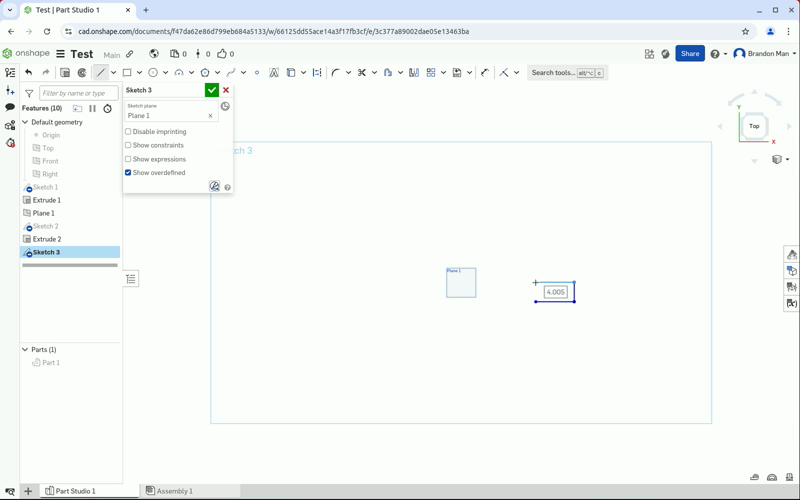
click(535, 282)
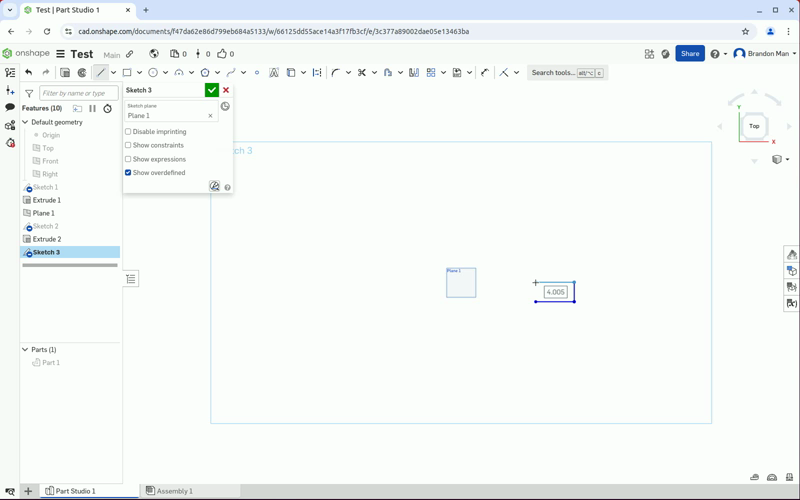
key_up(shift)
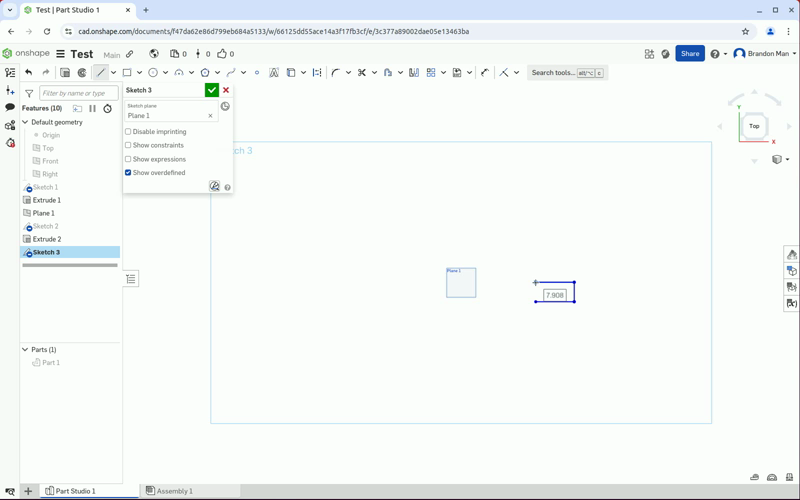
mouse_move(565, 282)
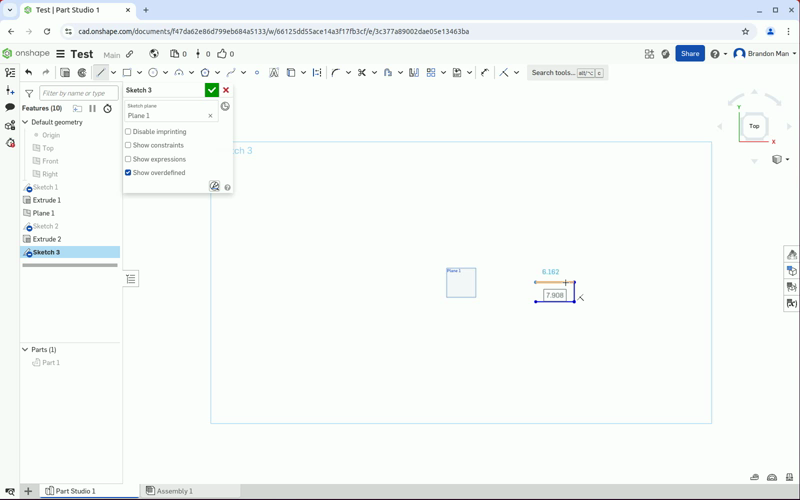
key_down(shift)
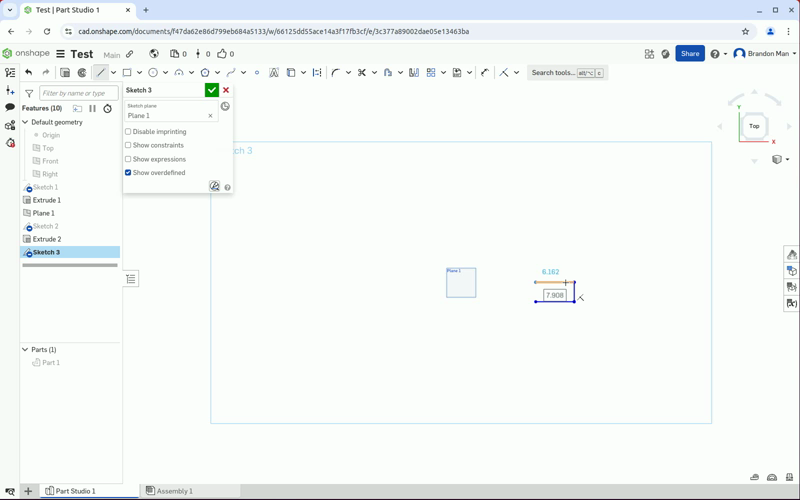
mouse_move(535, 301)
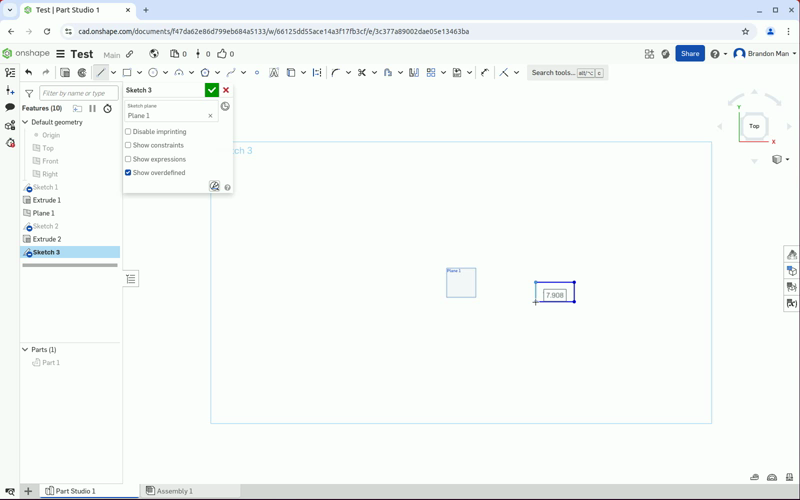
key_up(shift)
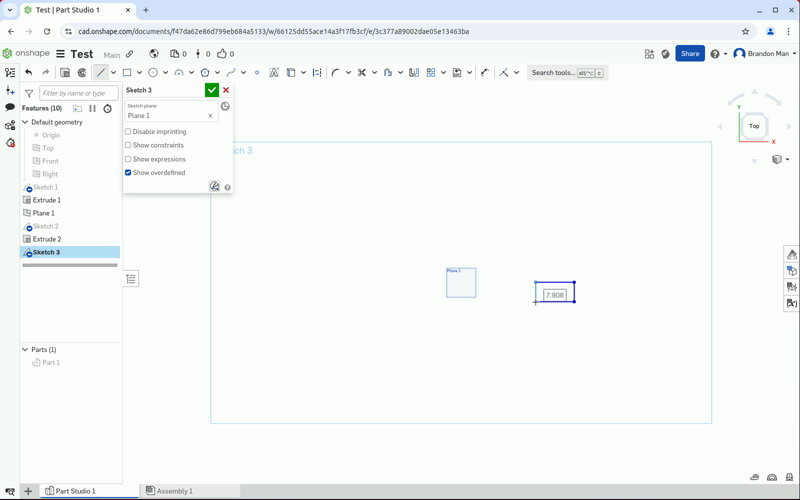
click(535, 301)
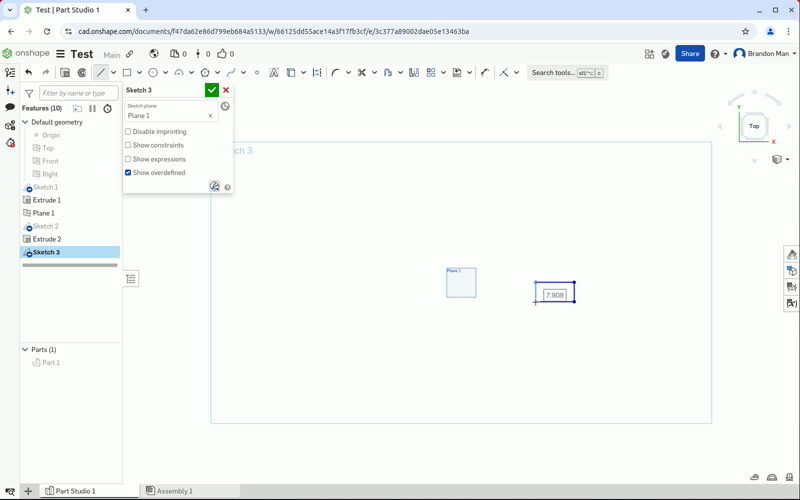
key(esc)
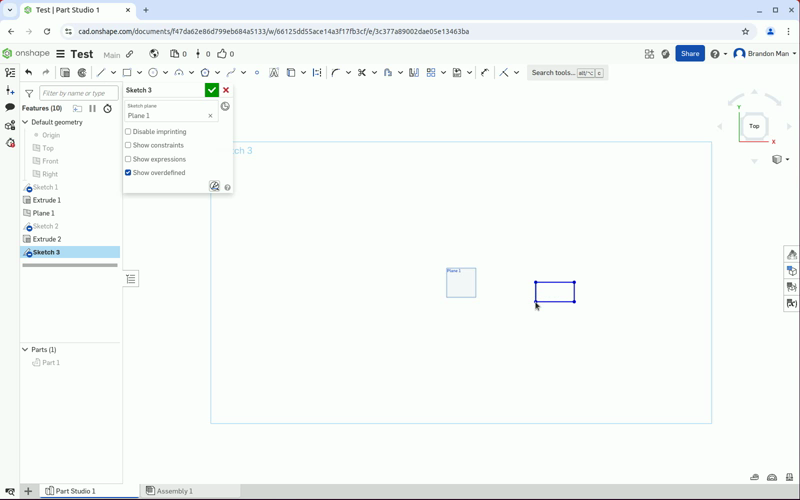
mouse_move(558, 296)
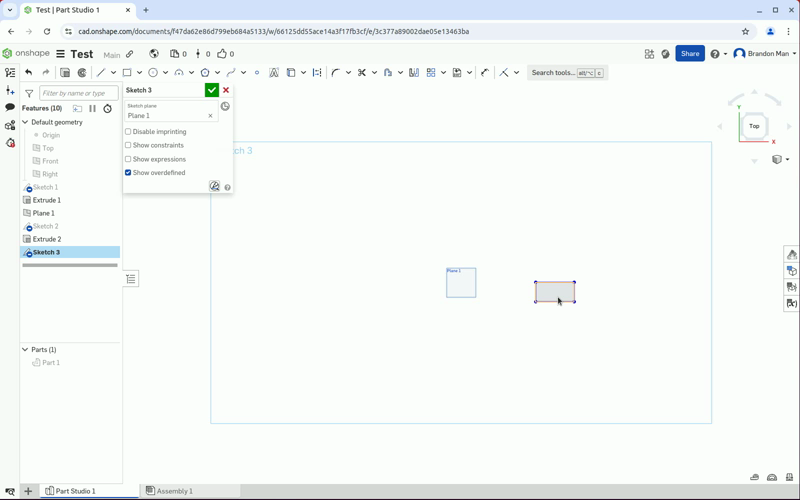
scroll(6)
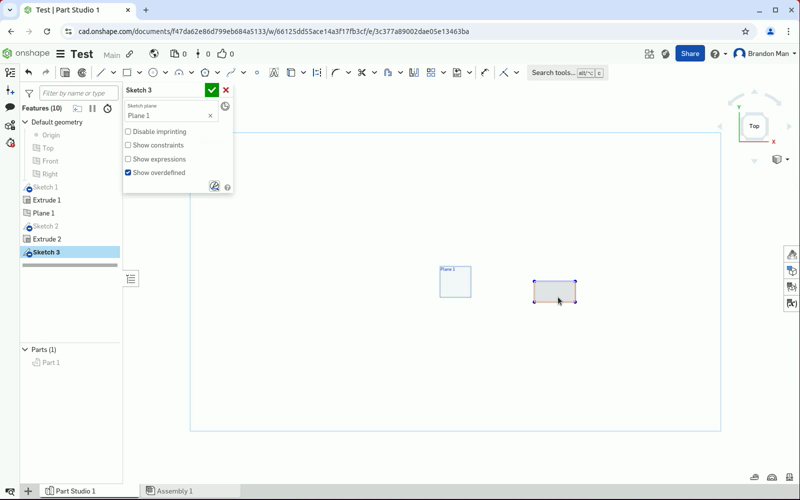
scroll(6)
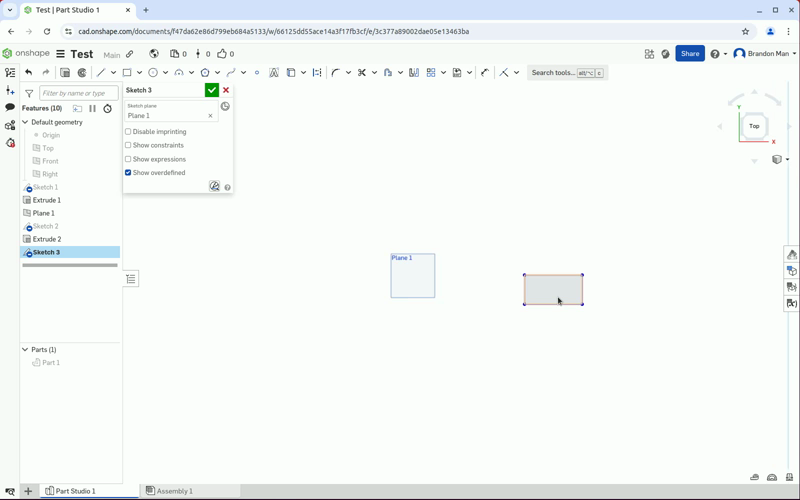
scroll(6)
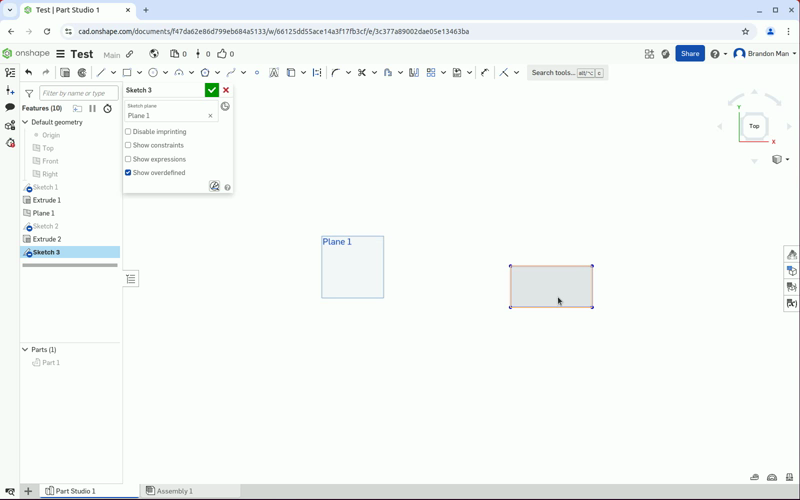
scroll(6)
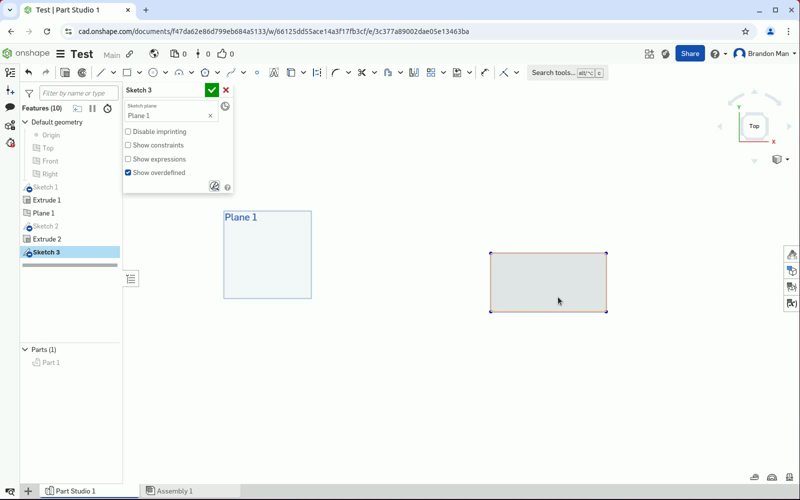
scroll(6)
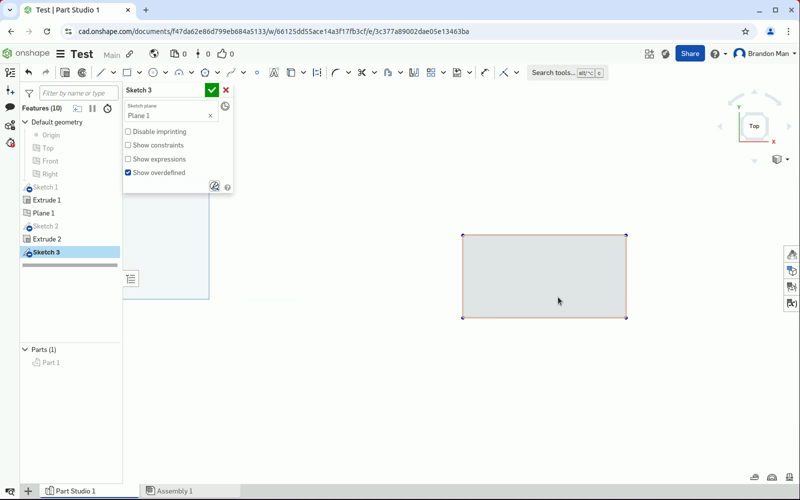
scroll(6)
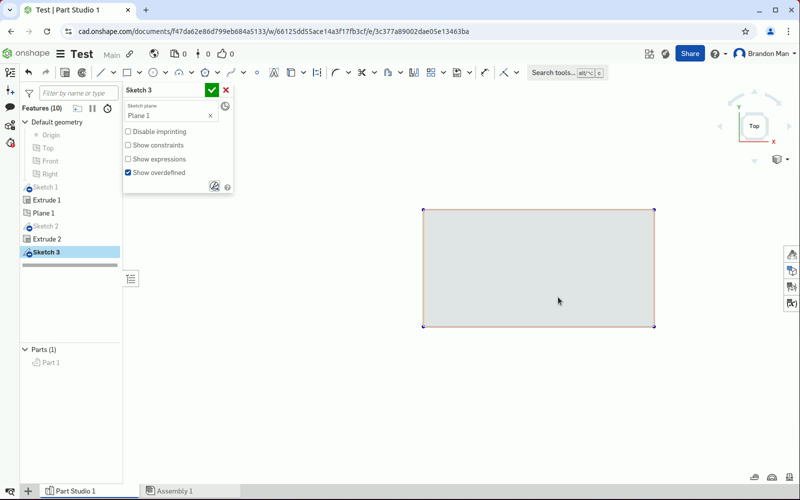
scroll(6)
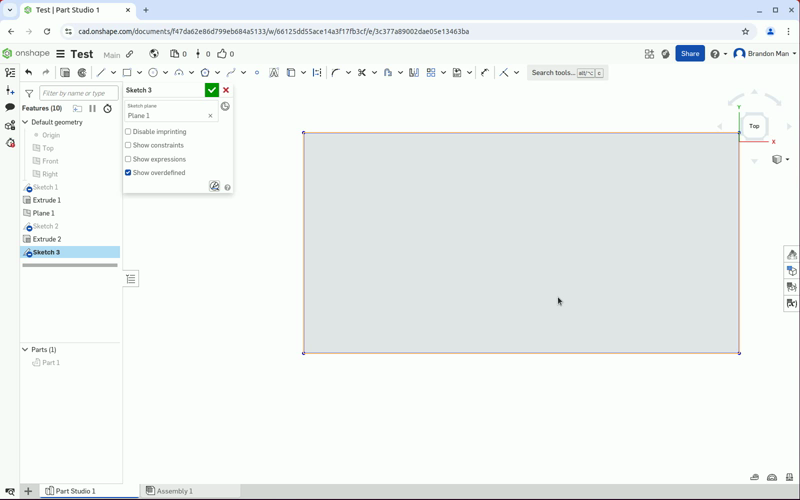
click(558, 296)
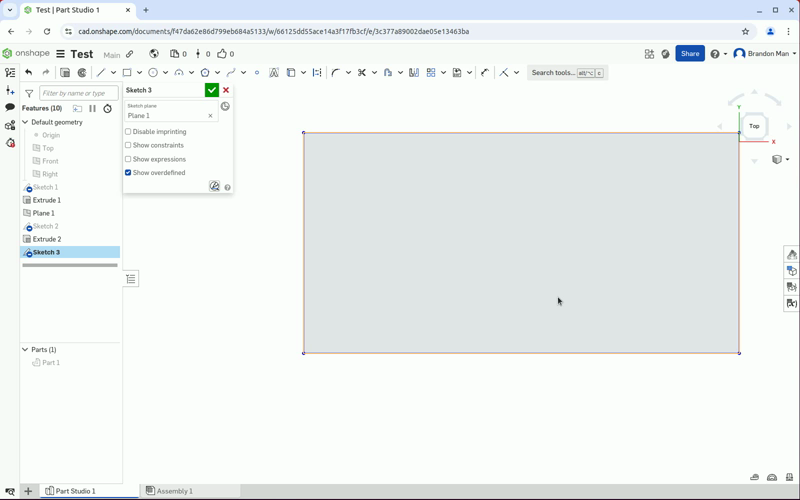
scroll(-6)
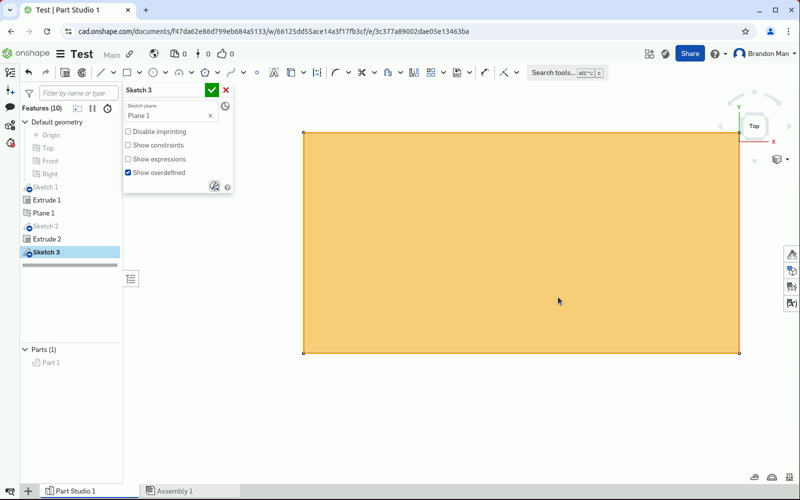
scroll(-6)
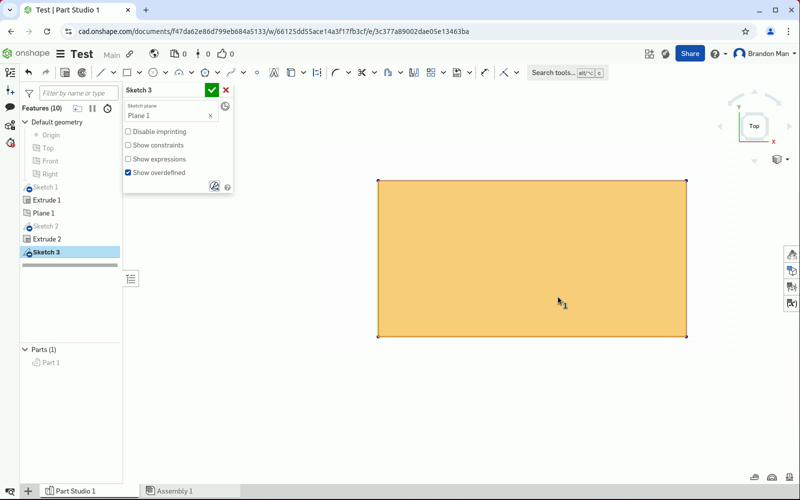
scroll(-6)
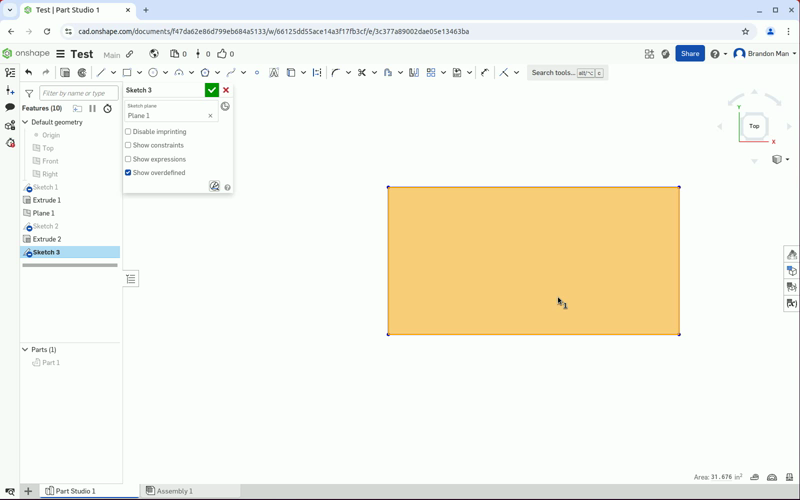
scroll(-6)
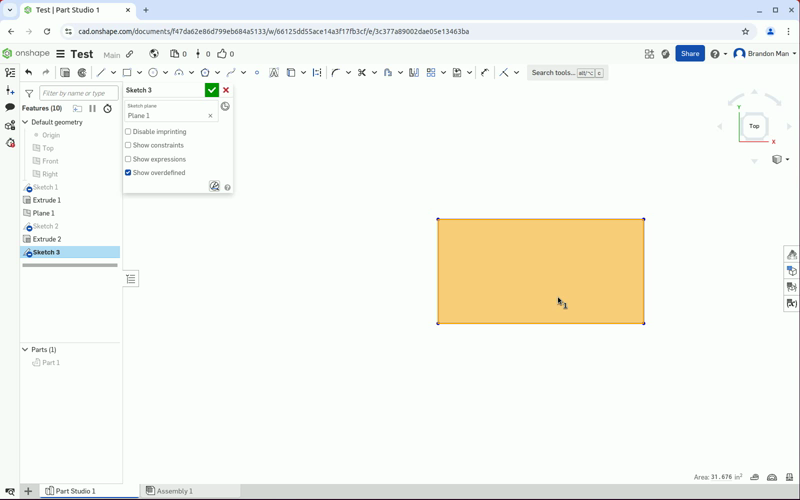
scroll(-6)
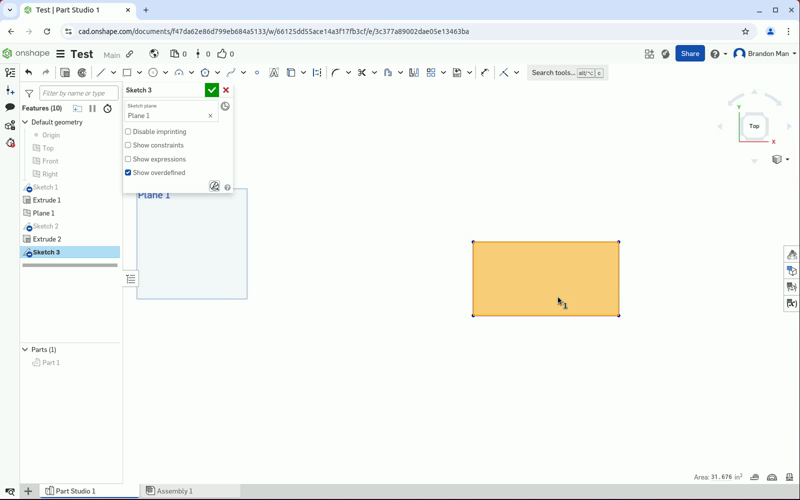
scroll(-6)
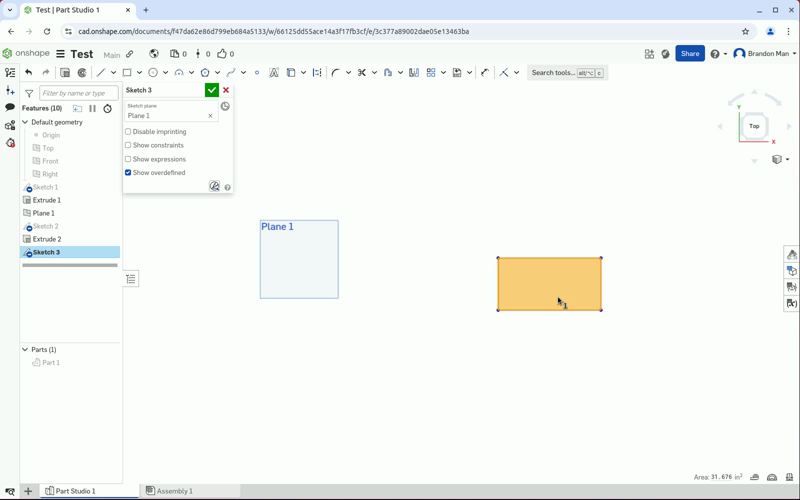
scroll(-6)
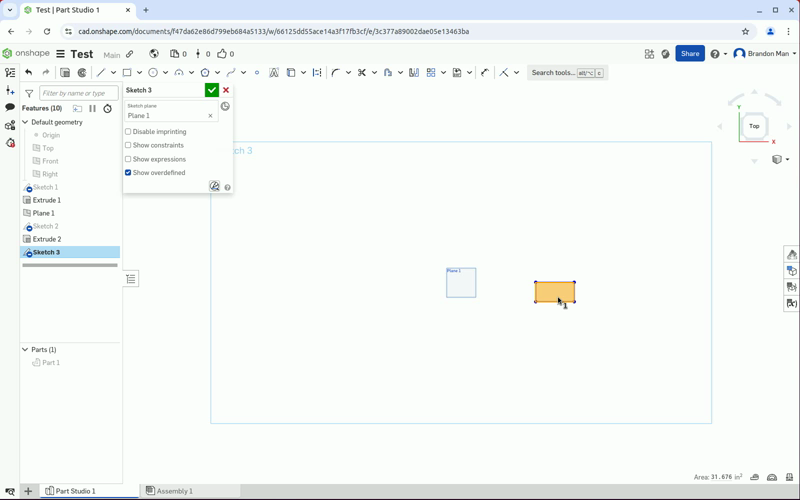
mouse_move(73, 352)
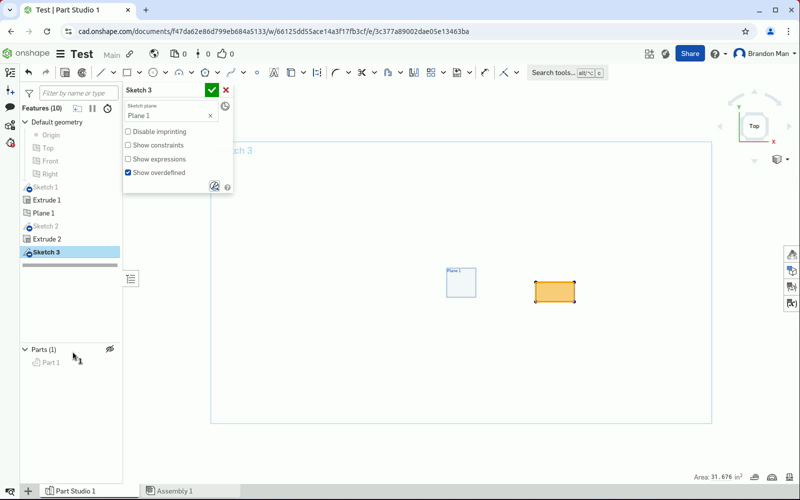
key(shift+y)
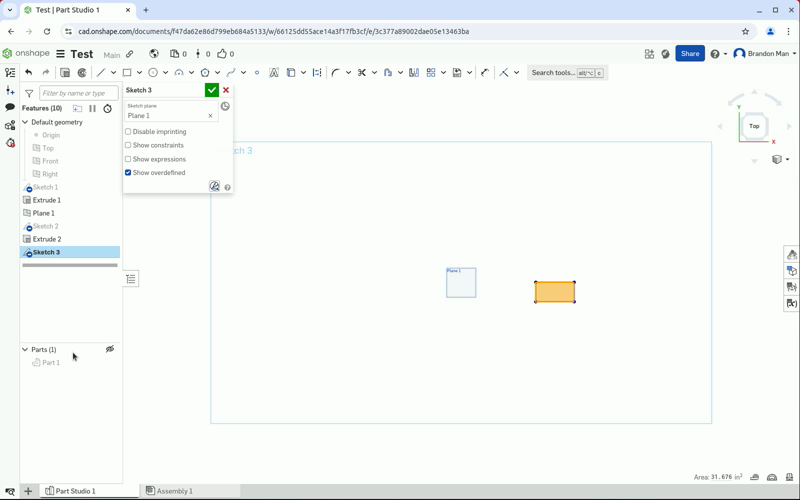
key(shift+e)
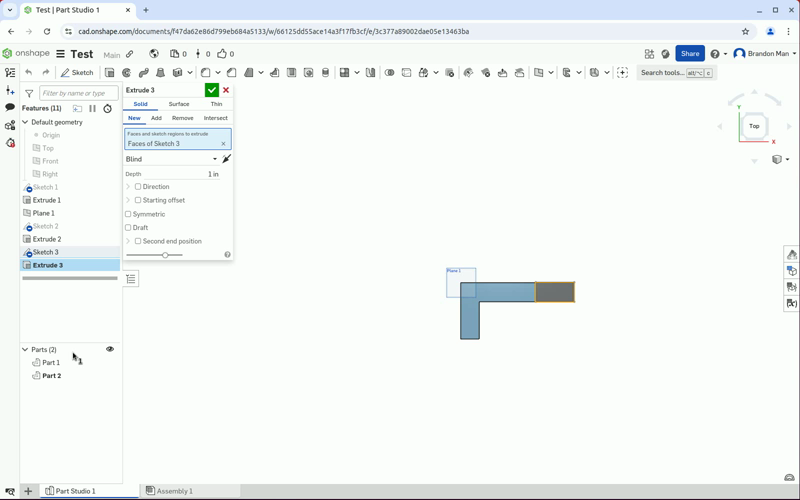
mouse_move(143, 106)
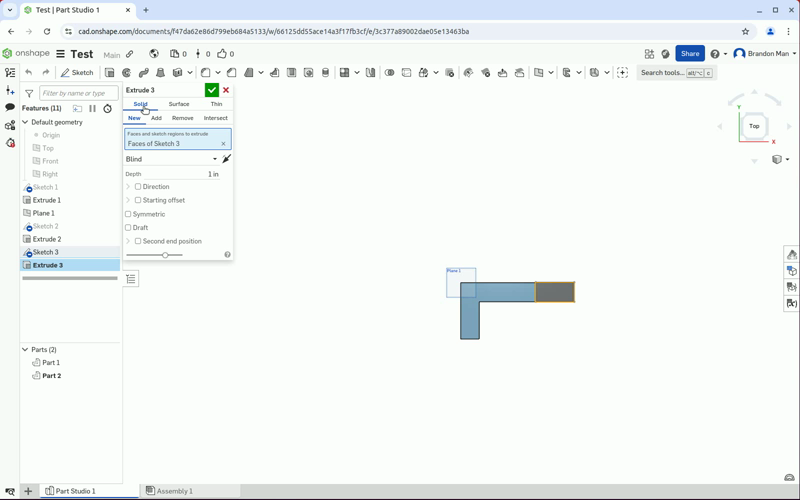
click(143, 106)
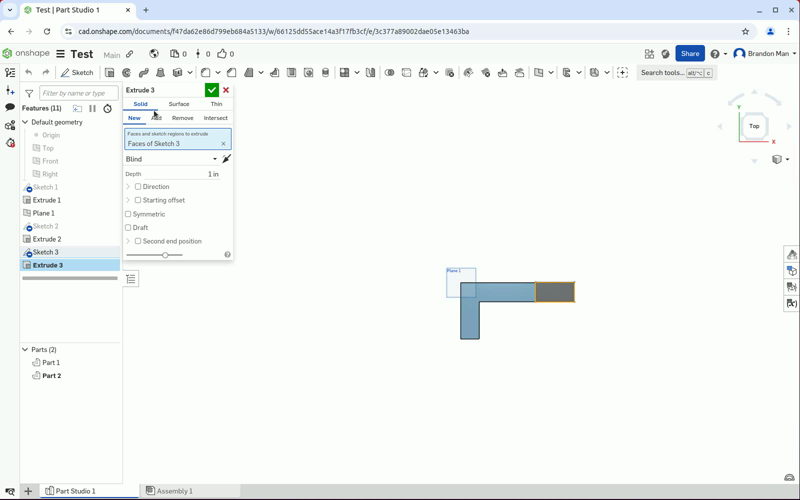
mouse_move(186, 120)
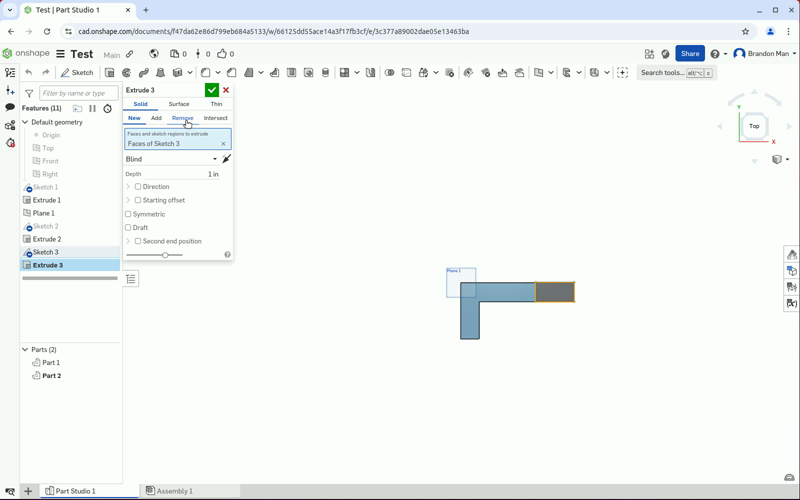
click(186, 120)
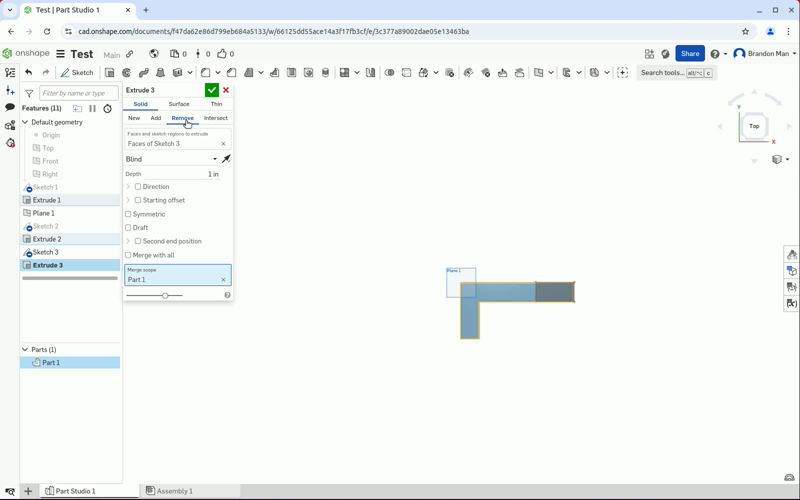
key(tab, 4)
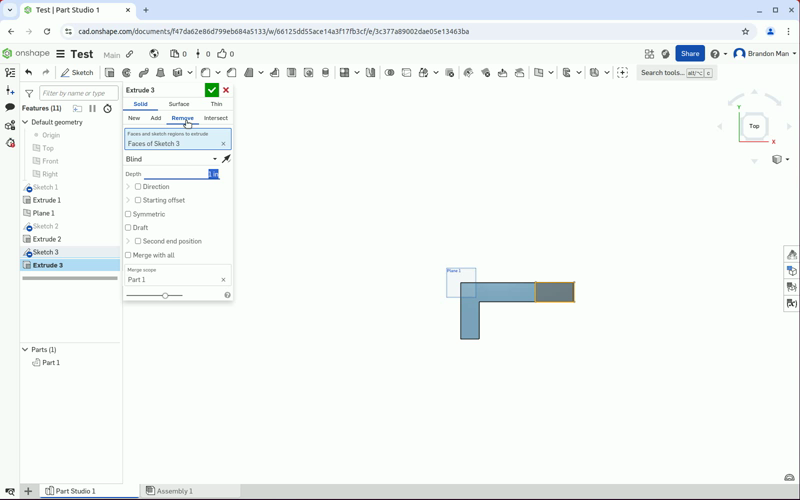
text(3.851)
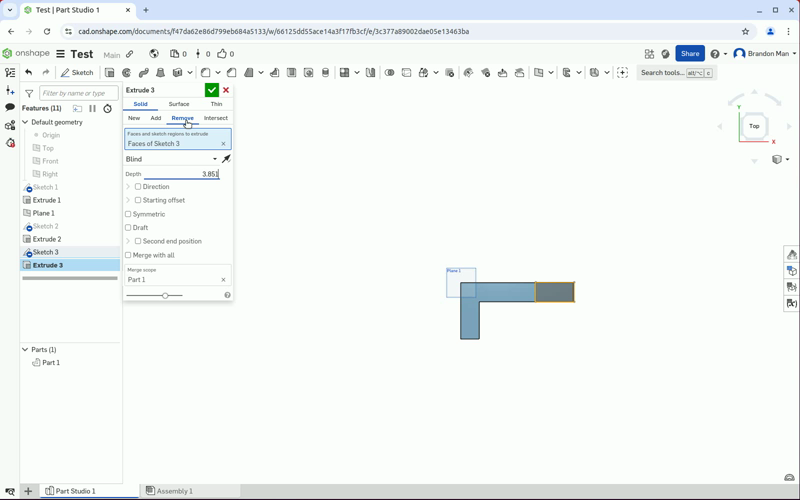
key(tab, 6)
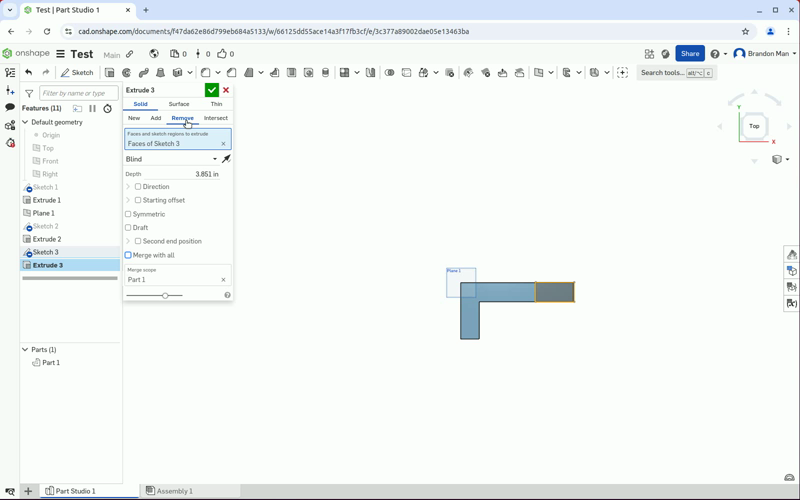
key(space)
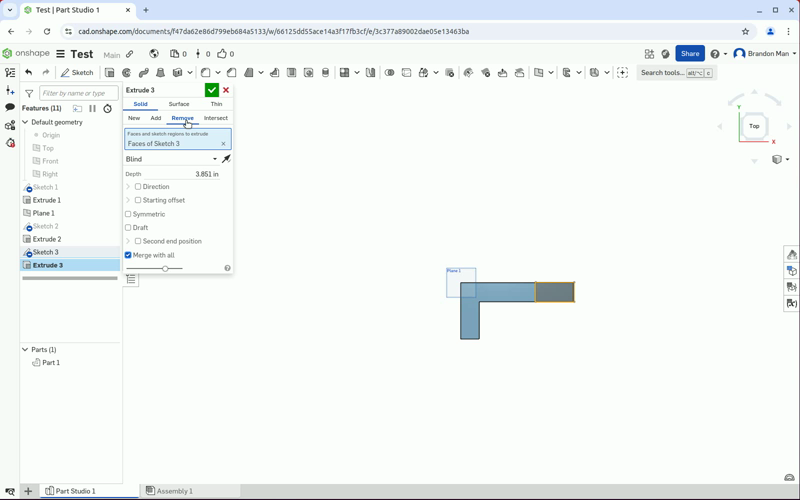
key(enter)
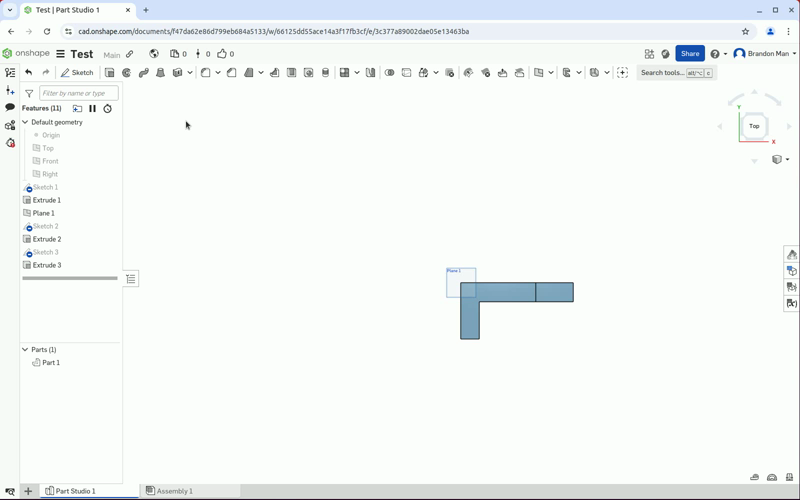
key(shift+h)
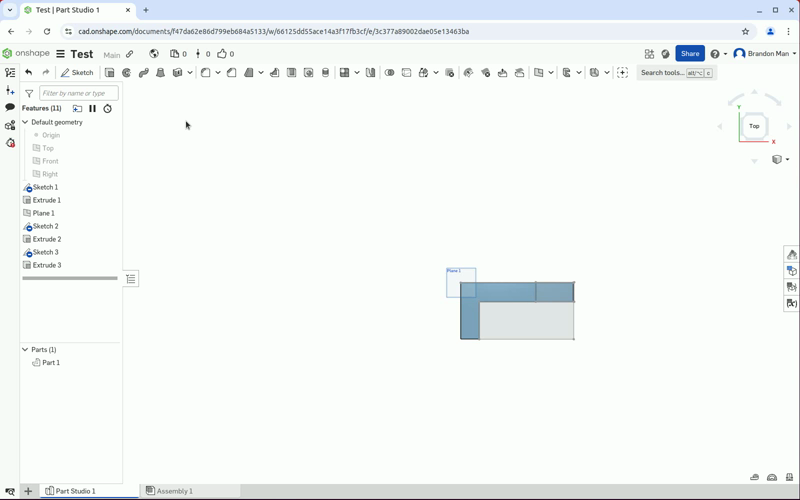
key(shift+h)
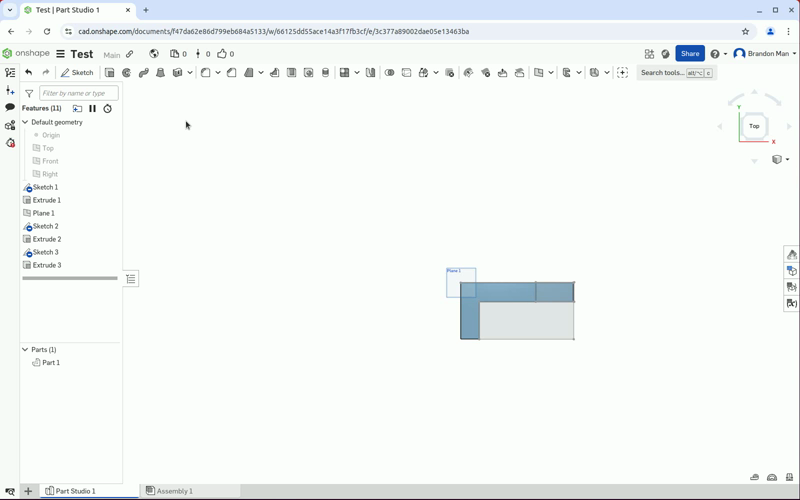
key(shift+7)
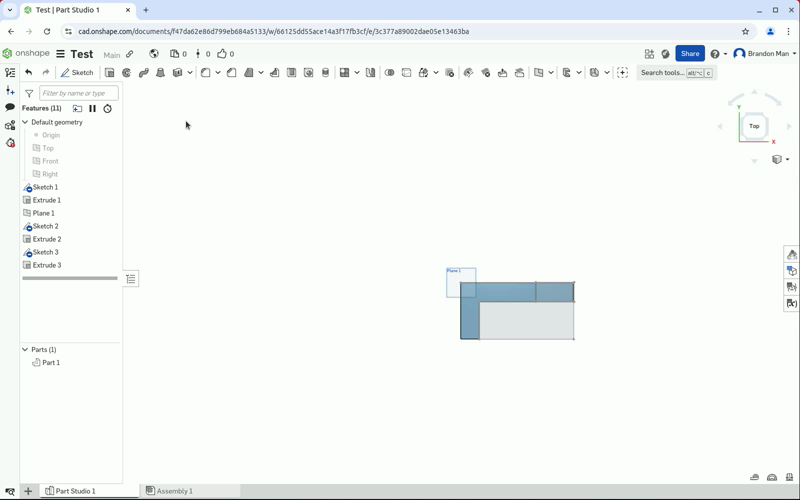
key(up, 3)
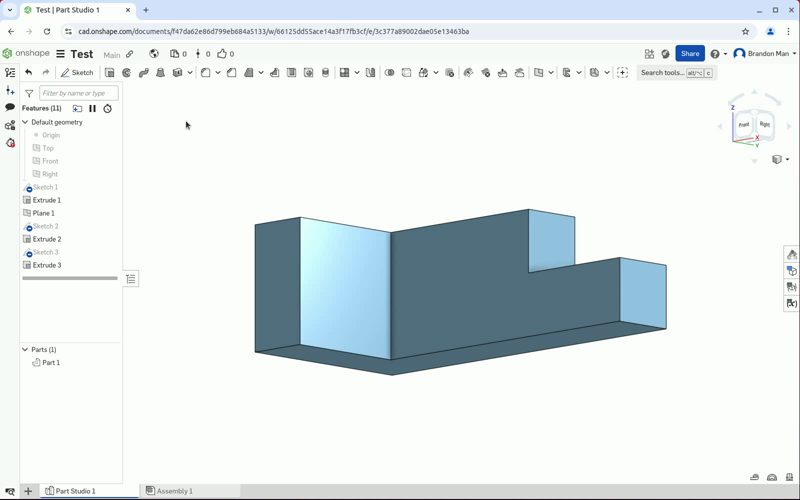
key(left, 3)
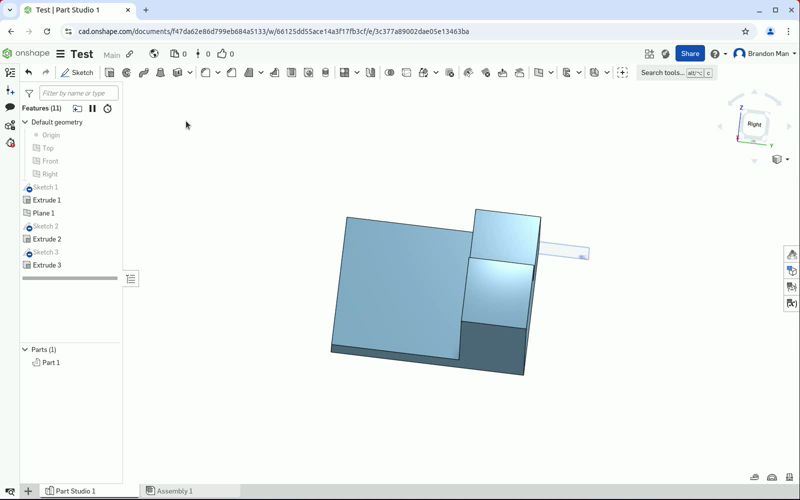
key(right, 3)
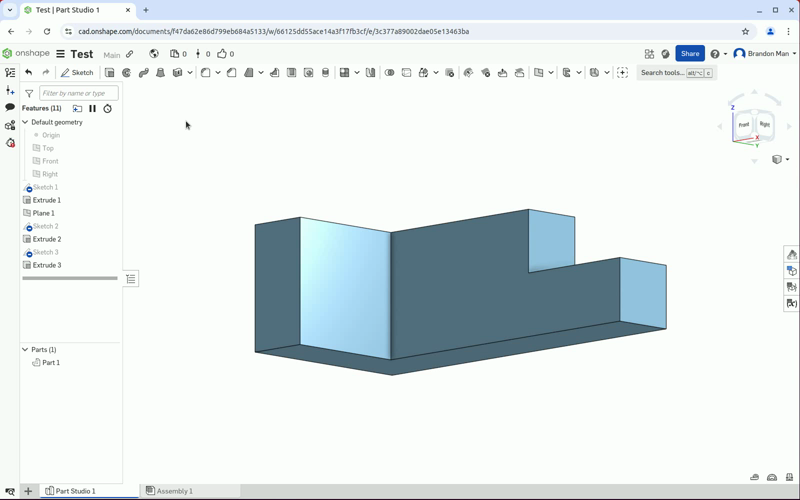
key(down, 3)
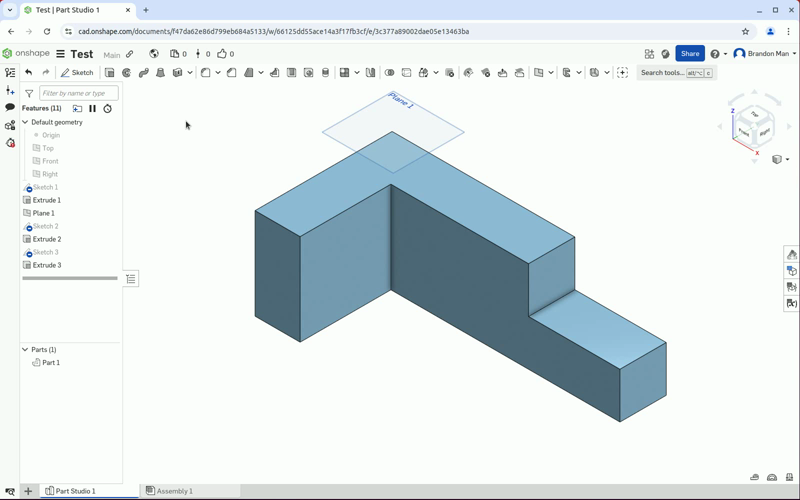
mouse_move(73, 189)
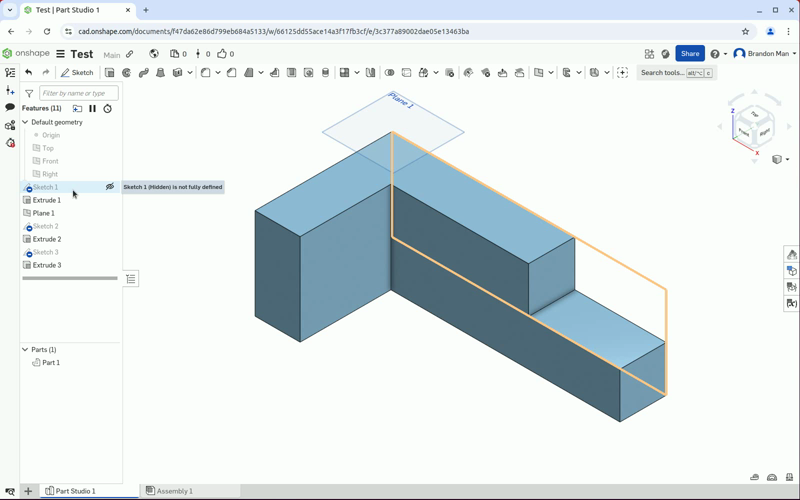
click(73, 189)